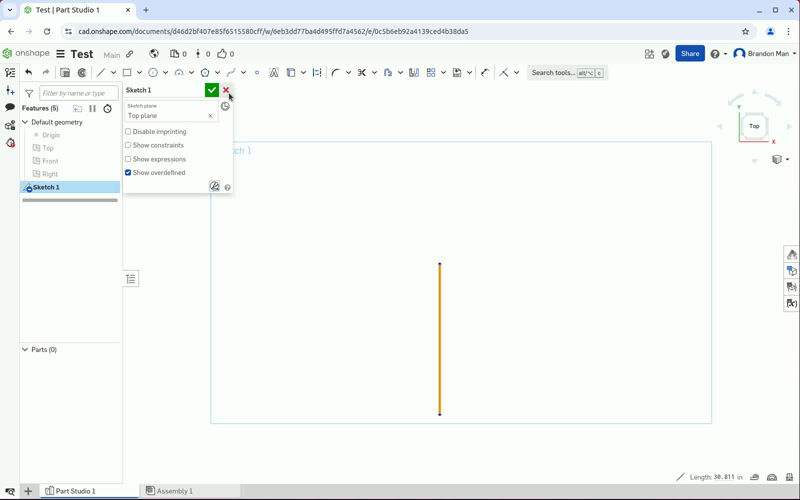
key(shift+h)
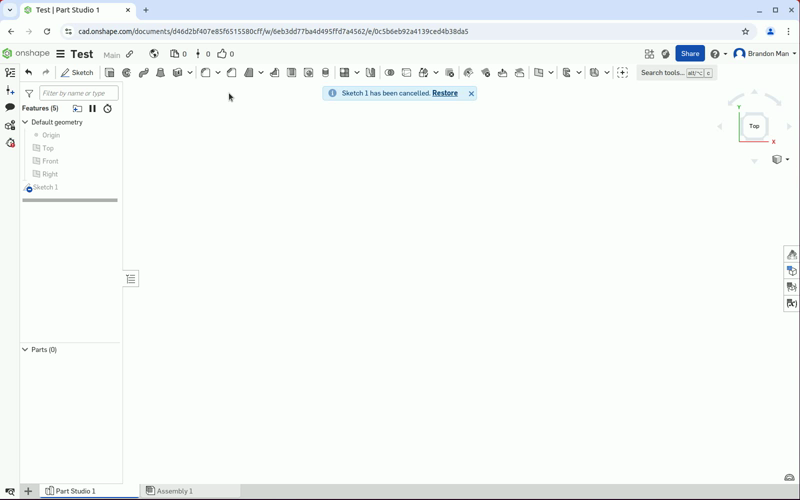
mouse_move(73, 352)
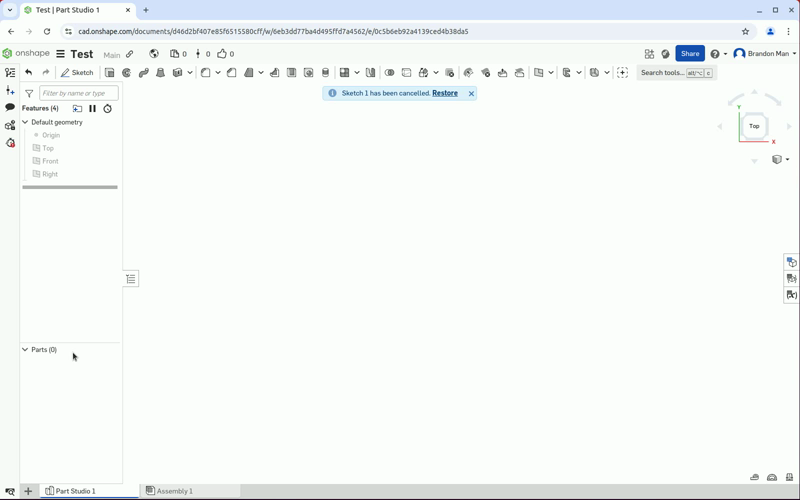
key(y)
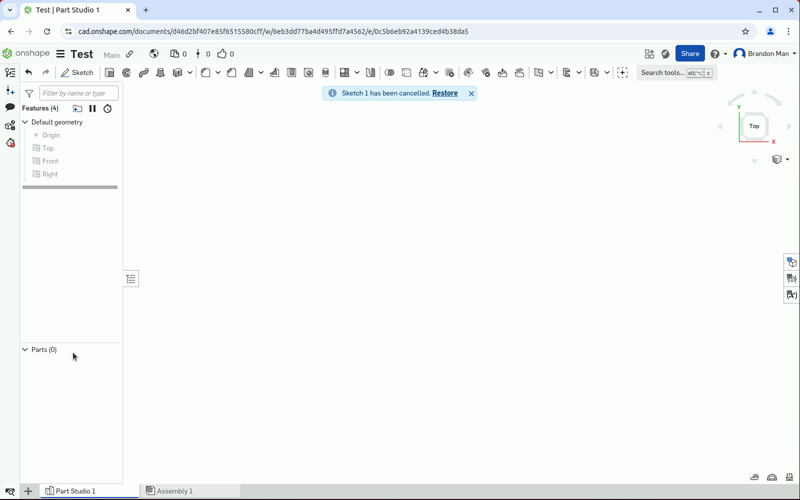
key(shift+p)
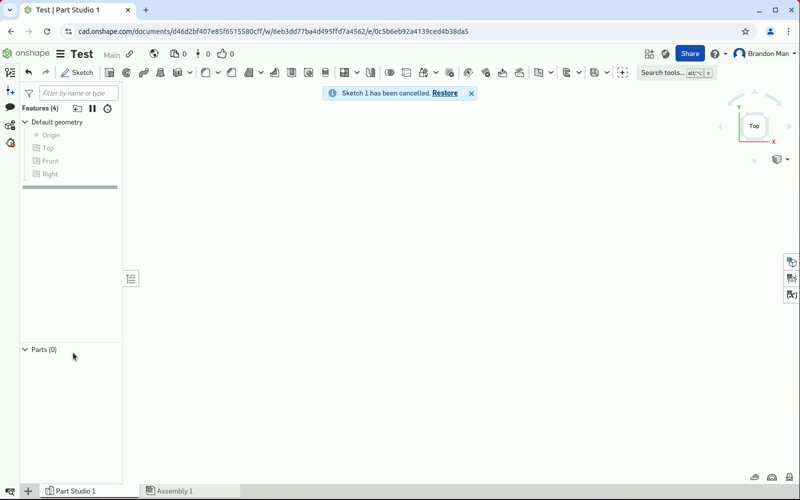
key(space)
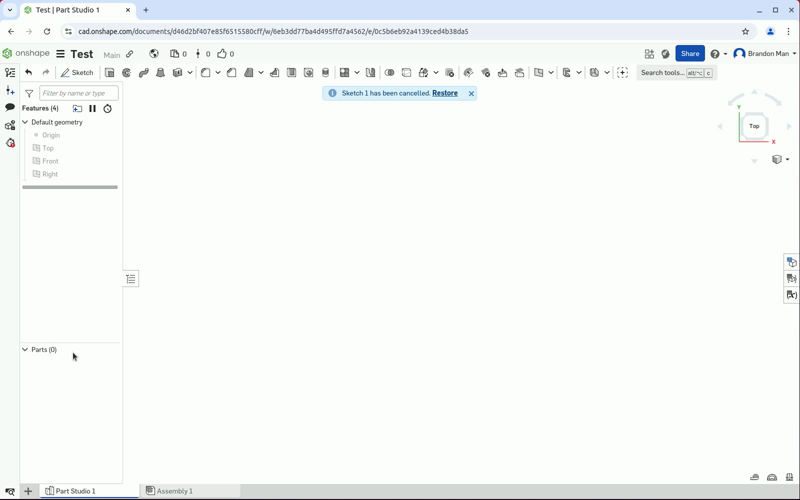
key_down(shift)
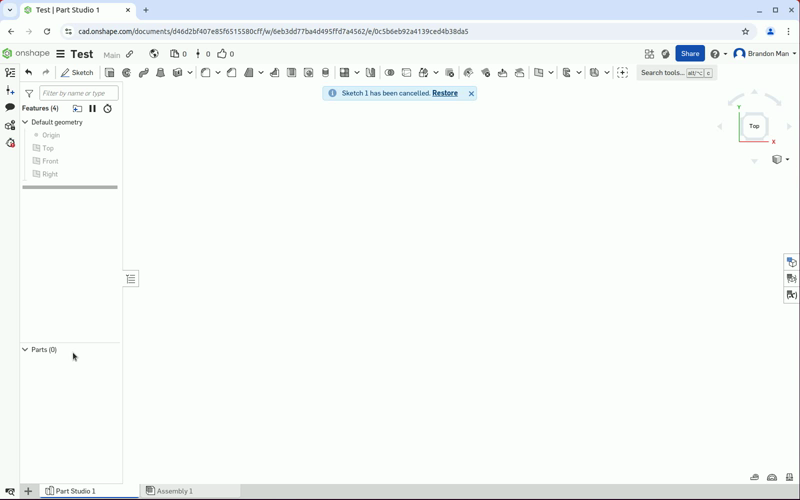
key(up)
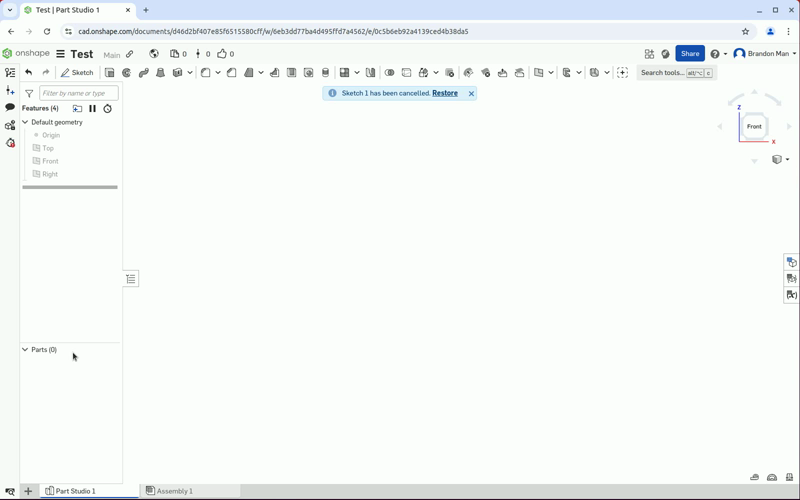
key_up(shift)
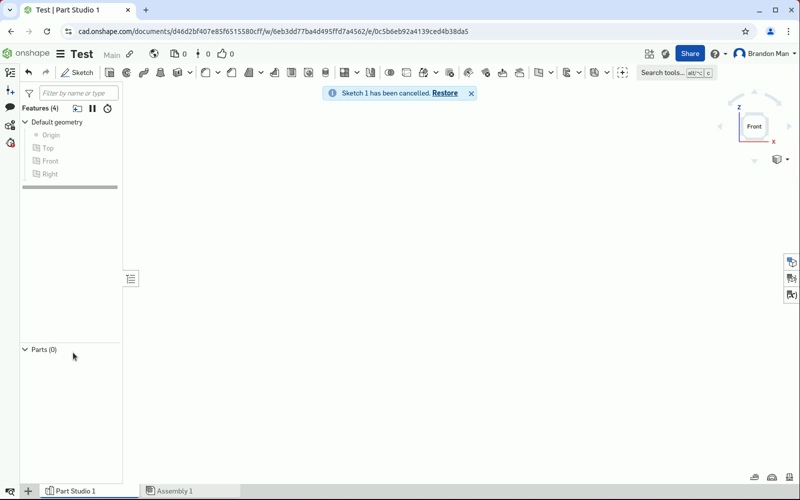
mouse_move(73, 352)
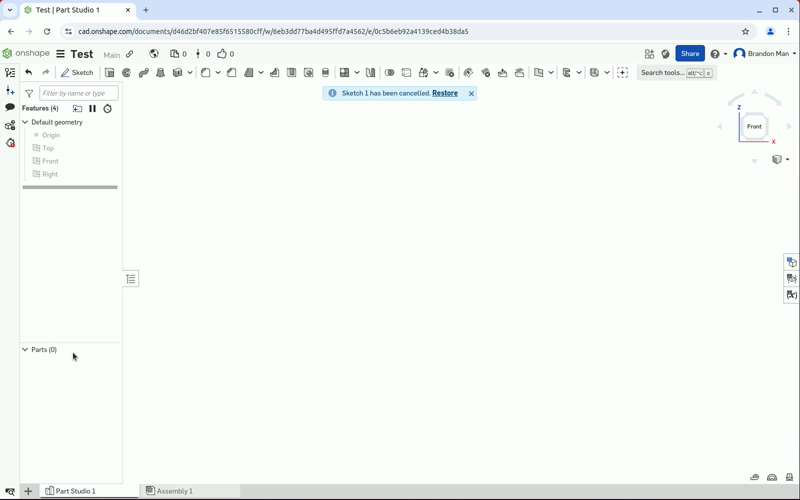
key(shift+y)
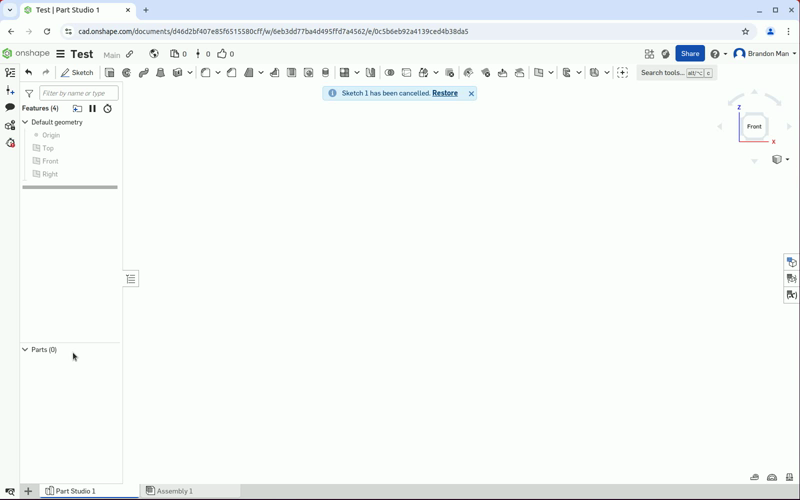
key(shift+s)
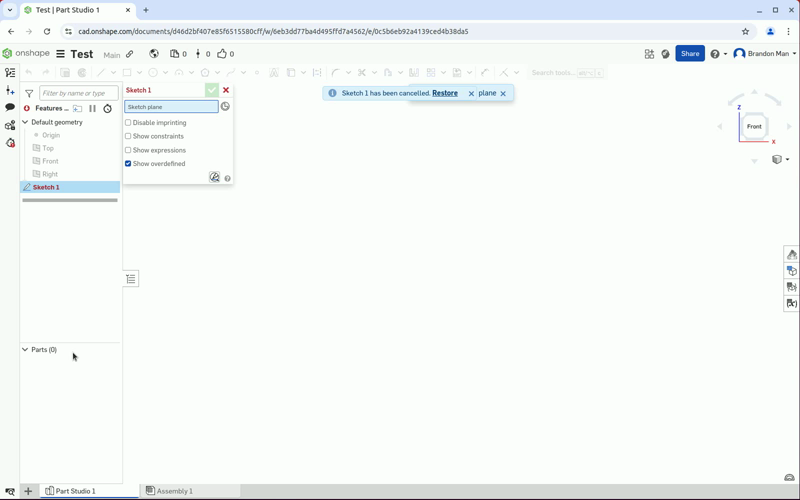
mouse_move(73, 163)
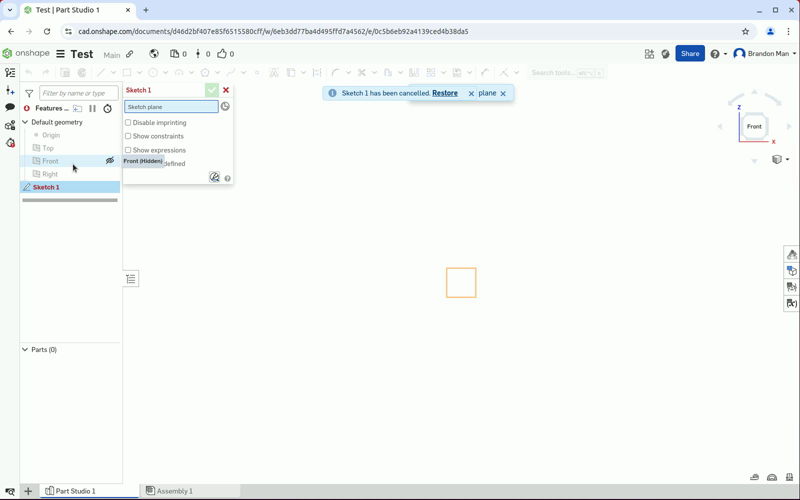
click(73, 163)
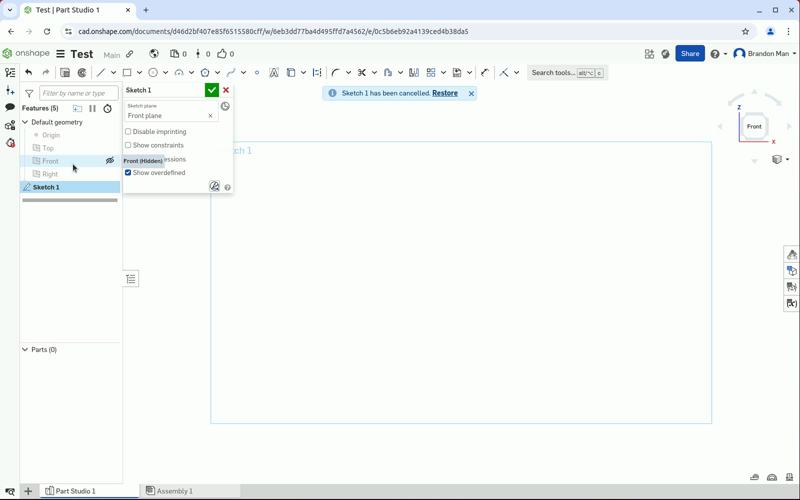
mouse_move(73, 352)
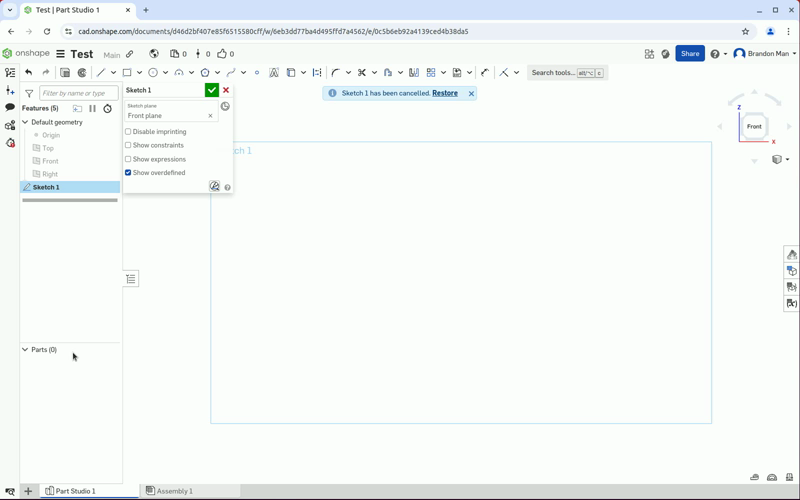
key(y)
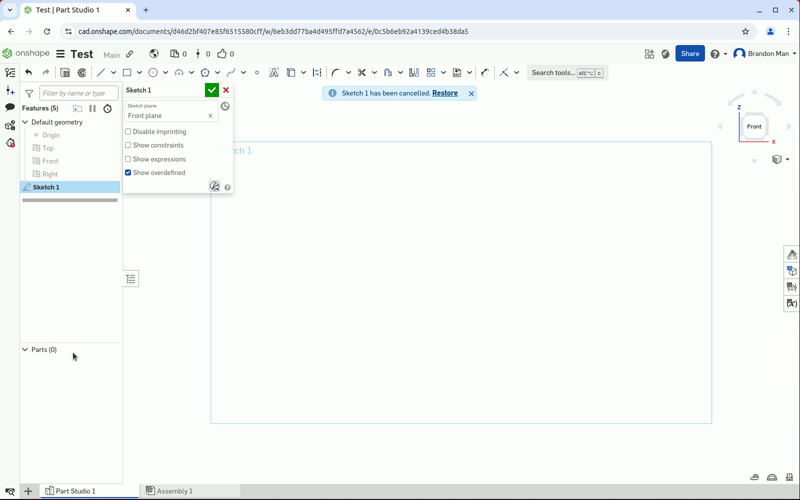
key(l)
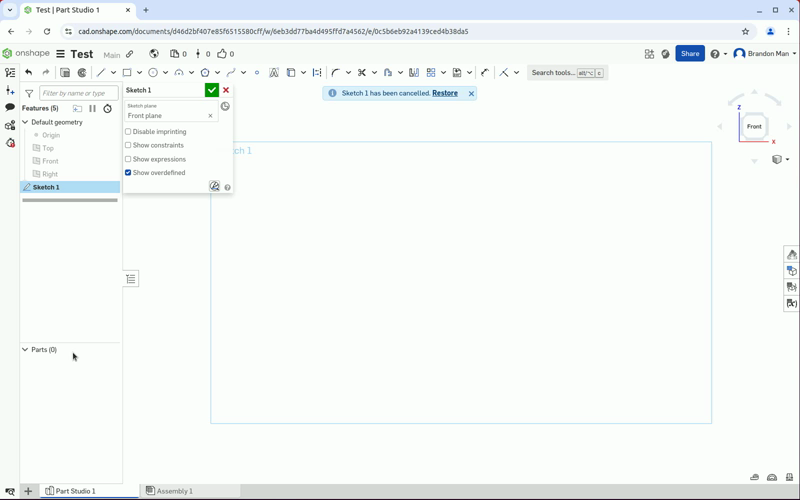
key_down(shift)
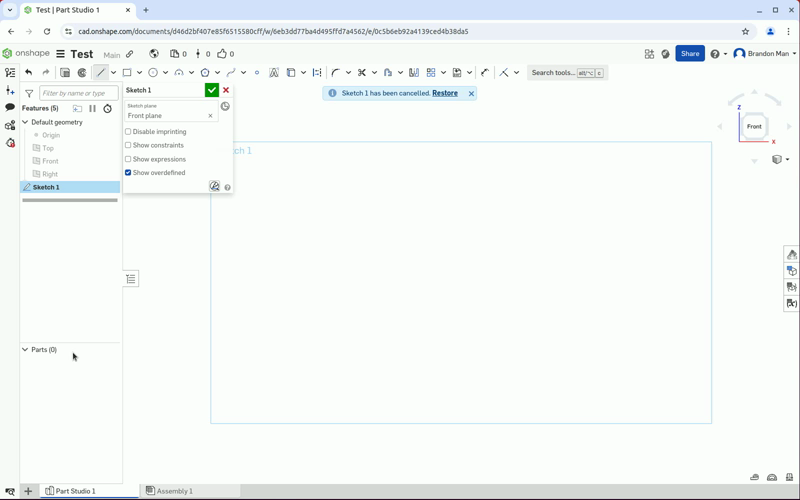
mouse_move(413, 309)
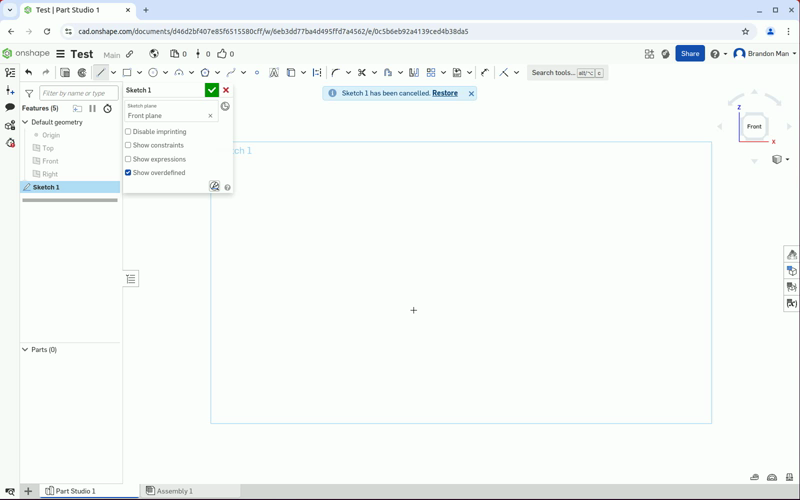
click(413, 309)
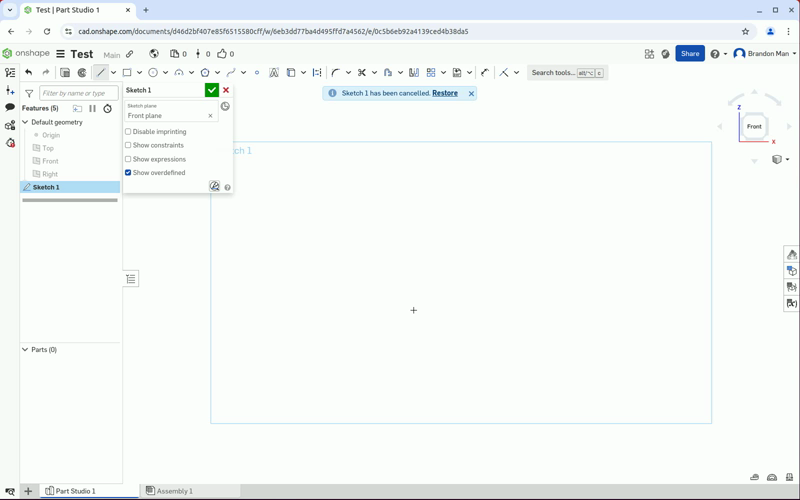
key_up(shift)
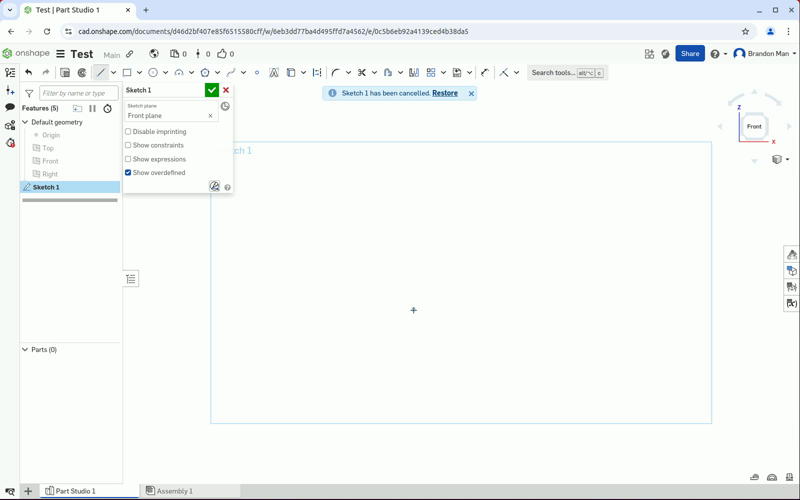
key_down(shift)
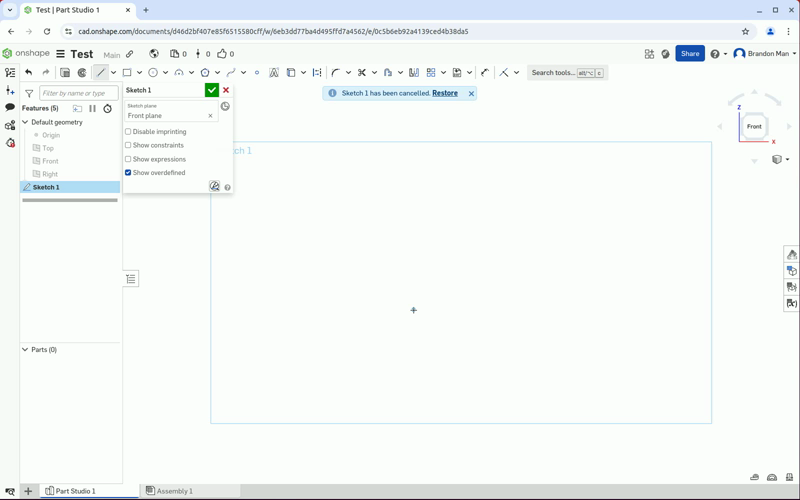
mouse_move(506, 309)
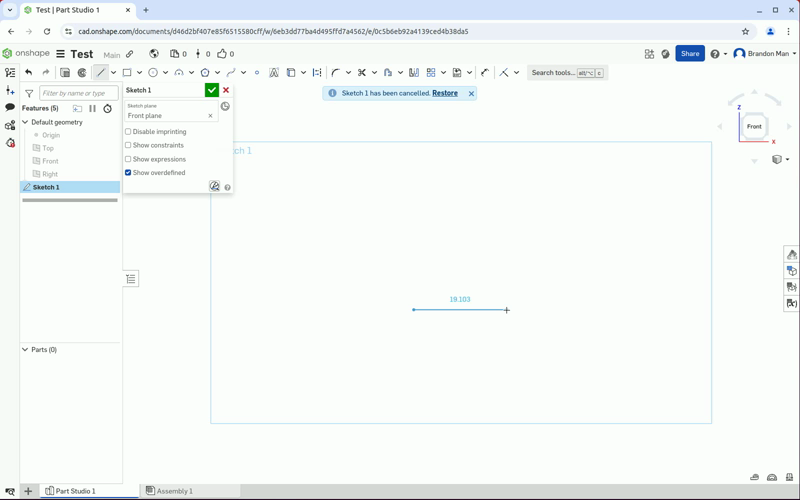
click(506, 309)
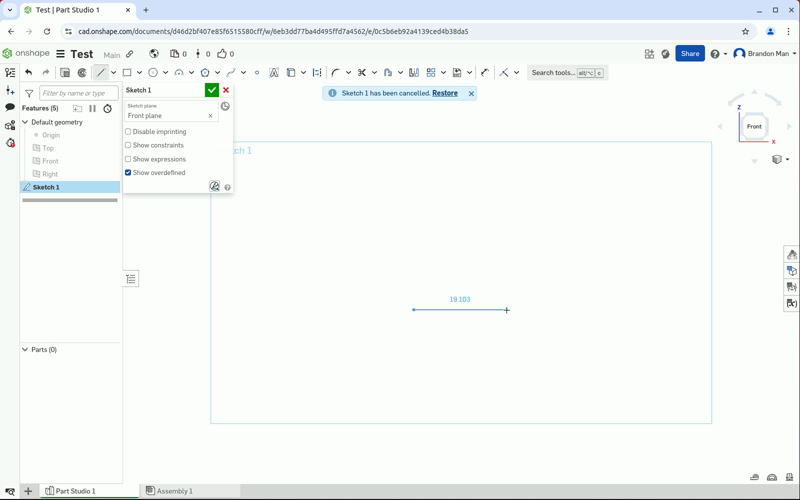
key_up(shift)
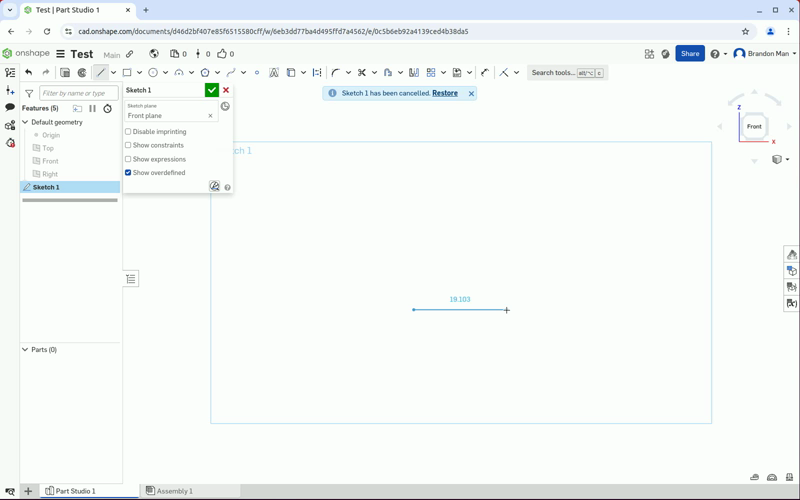
key_down(shift)
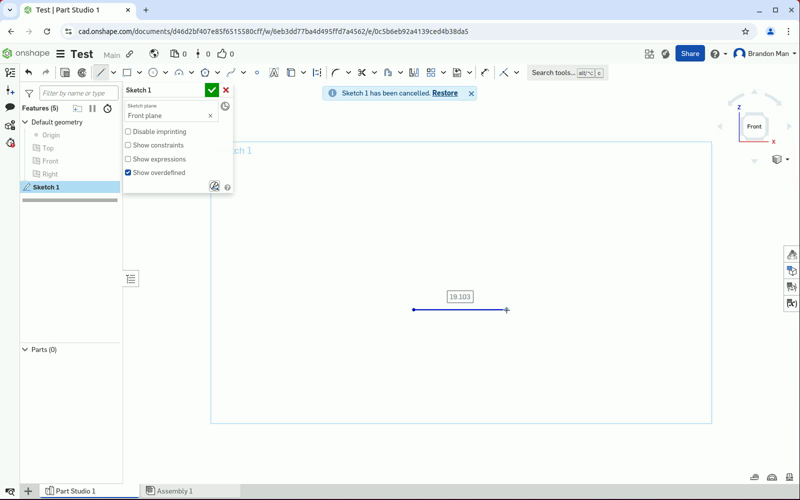
mouse_move(536, 309)
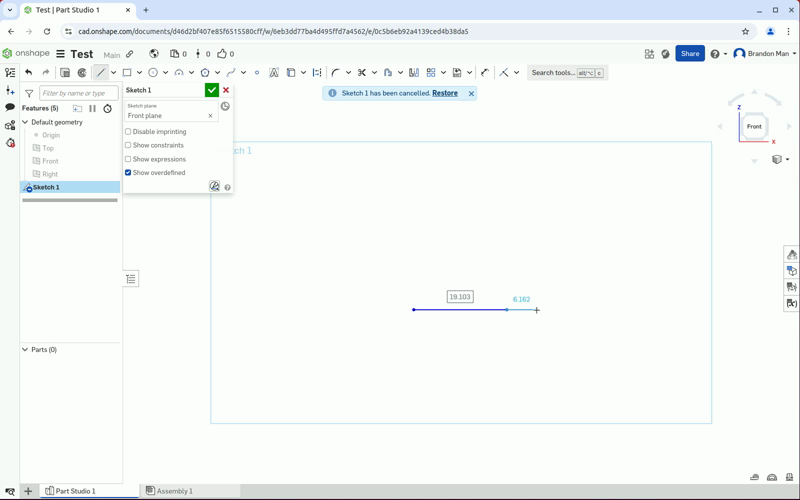
mouse_move(506, 254)
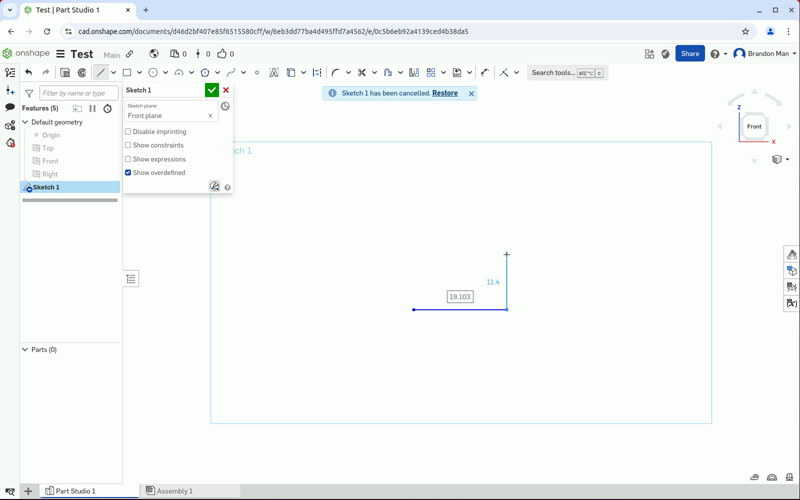
click(506, 254)
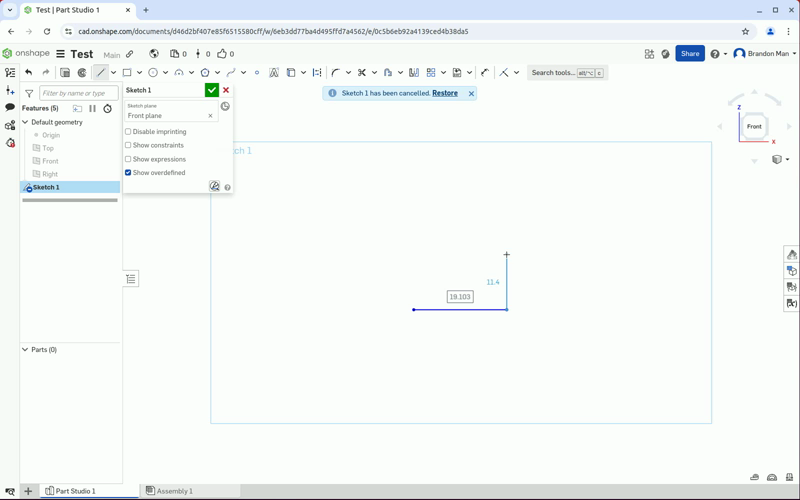
key_up(shift)
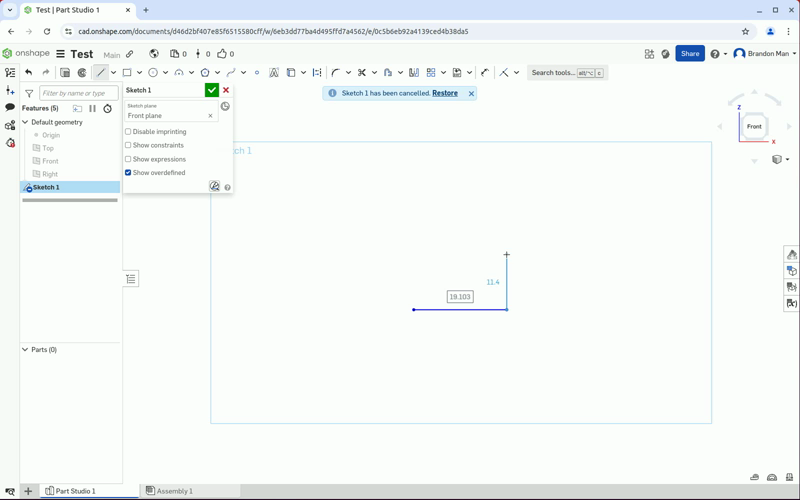
key_down(shift)
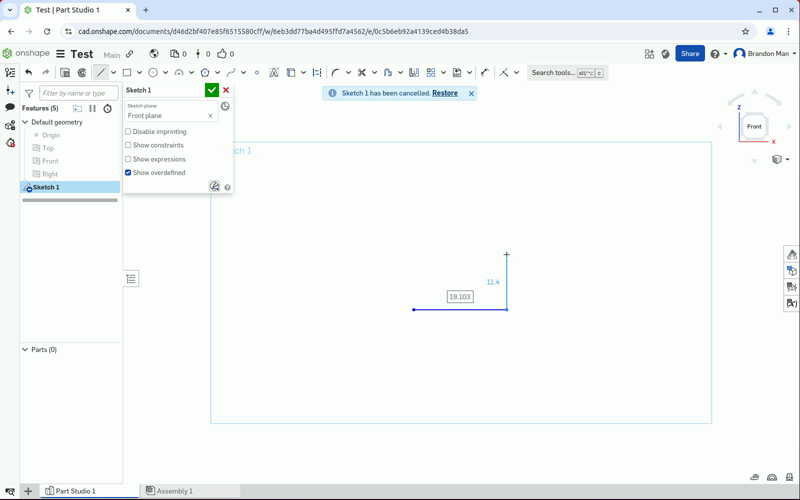
mouse_move(413, 254)
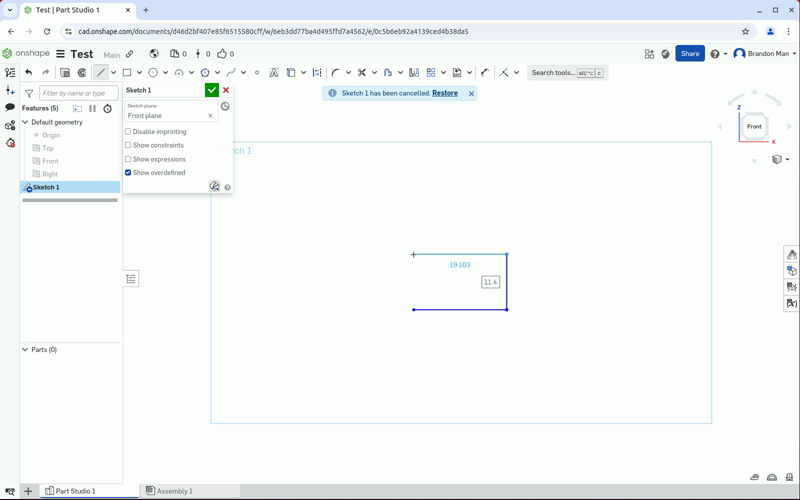
click(413, 254)
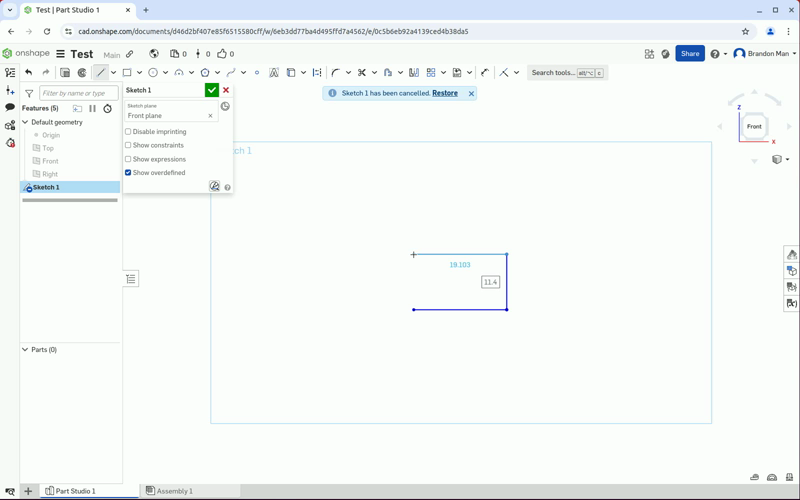
key_up(shift)
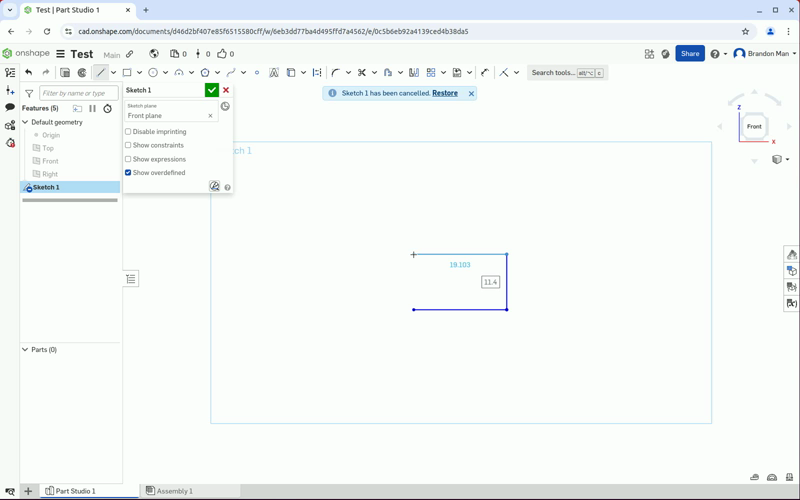
mouse_move(444, 254)
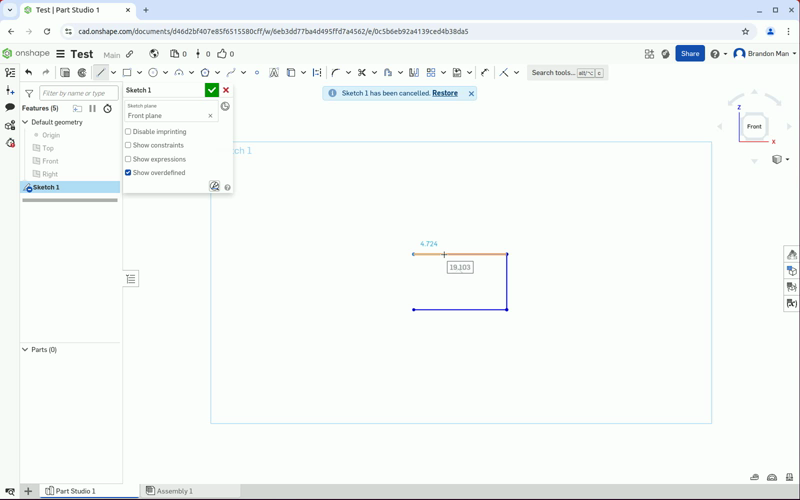
key_down(shift)
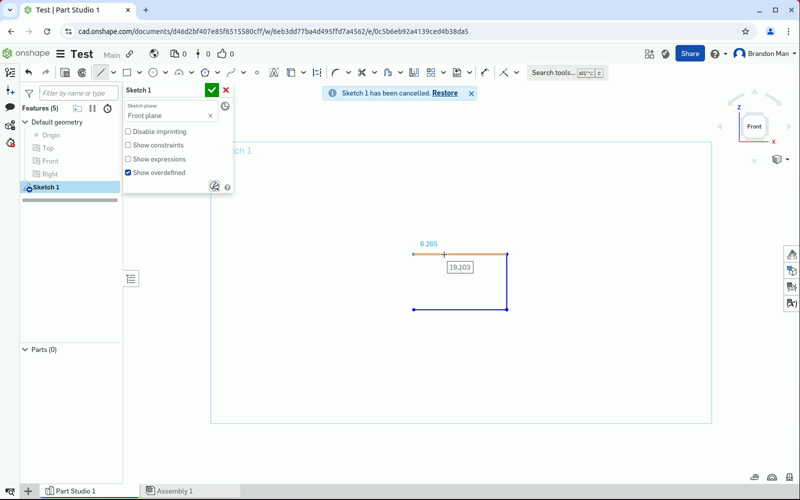
mouse_move(413, 309)
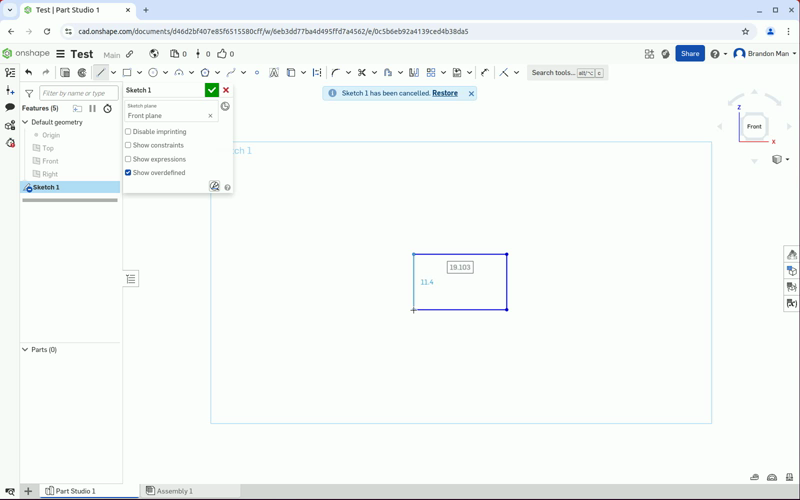
key_up(shift)
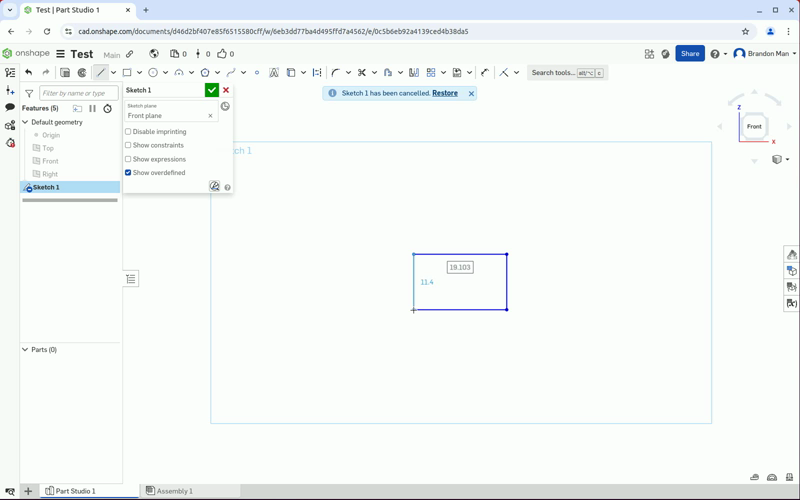
click(413, 309)
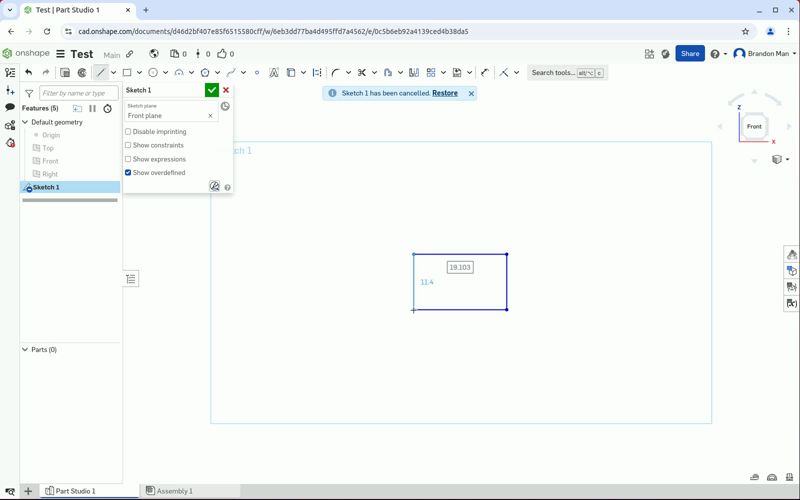
key(esc)
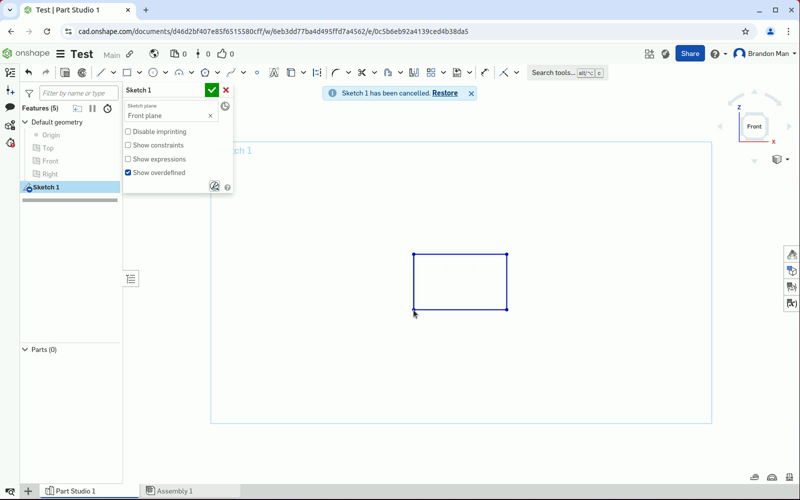
mouse_move(426, 284)
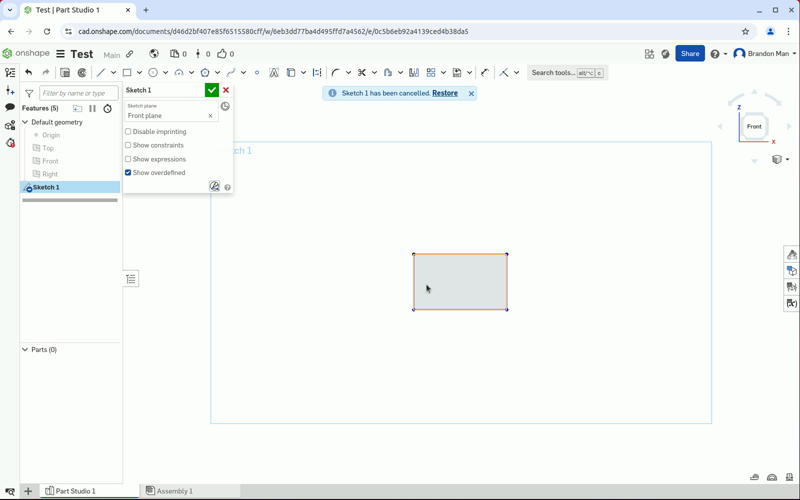
click(426, 284)
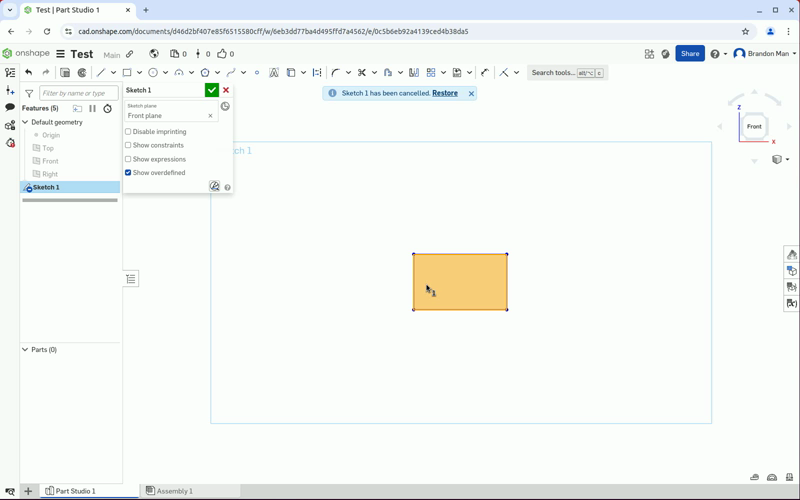
mouse_move(73, 352)
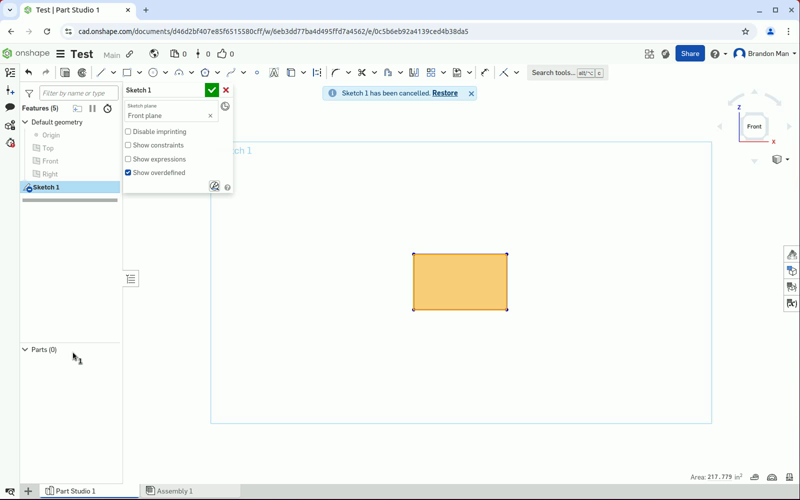
key(shift+y)
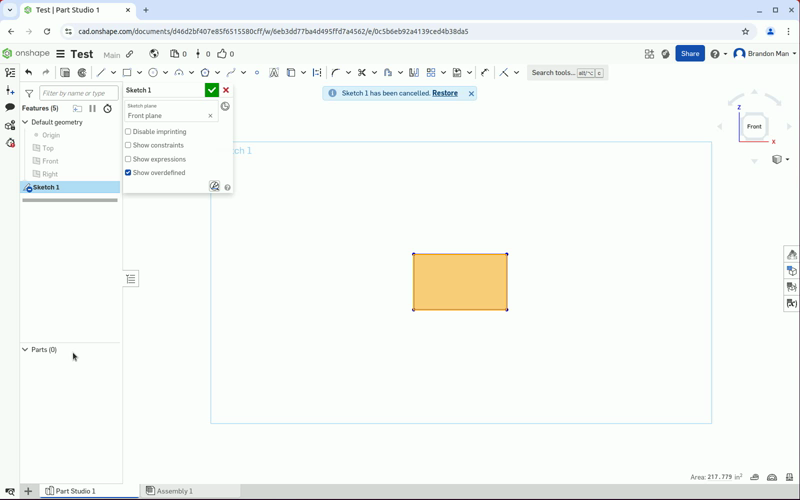
key(shift+e)
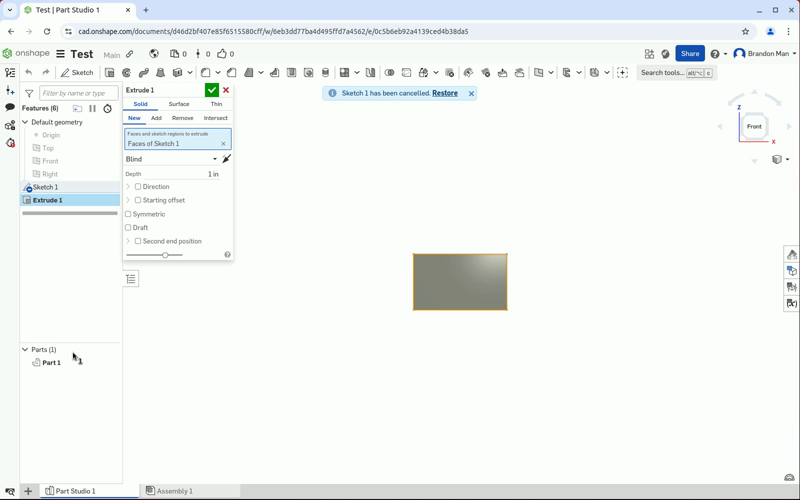
mouse_move(143, 106)
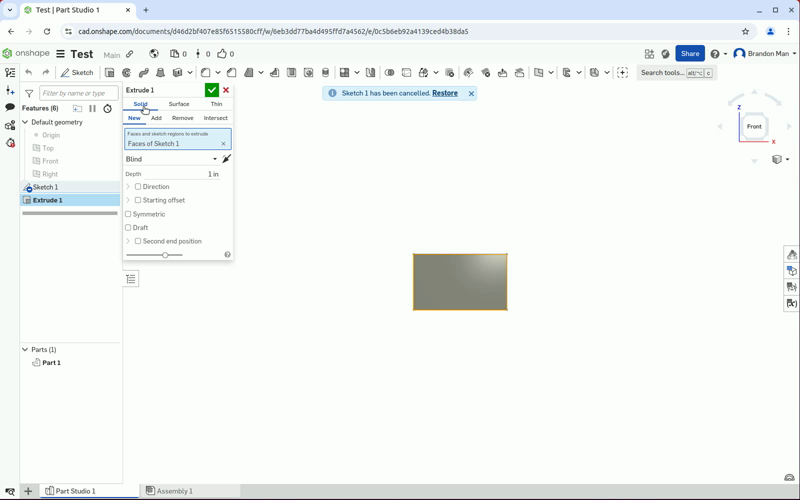
click(143, 106)
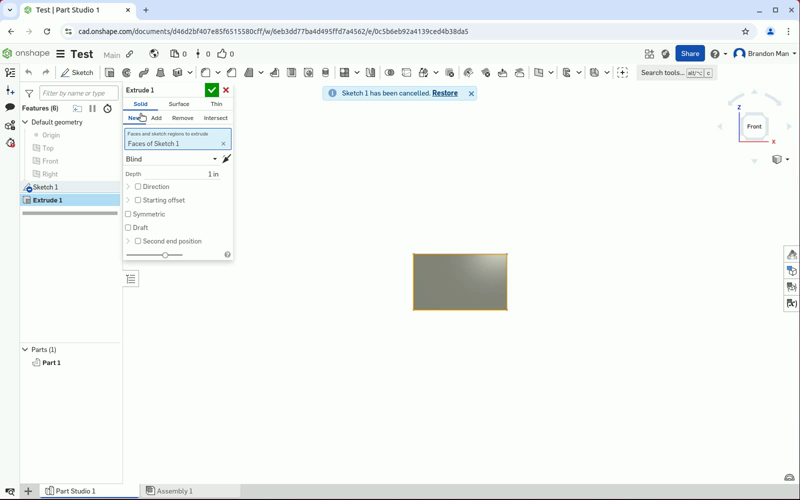
mouse_move(137, 120)
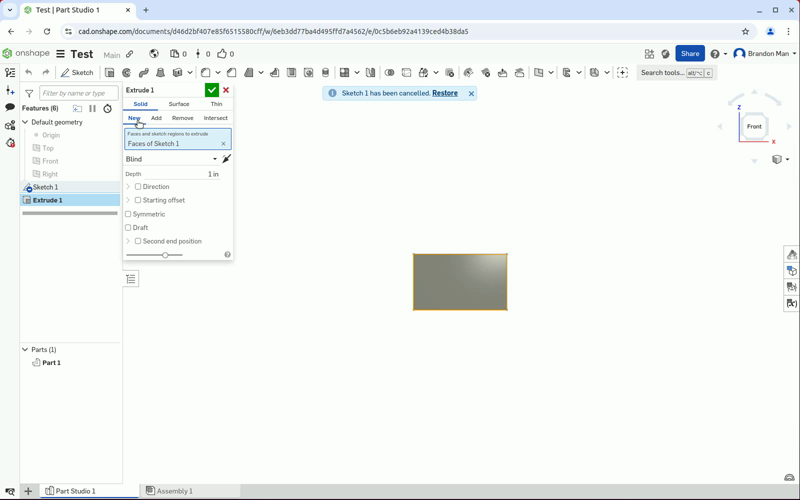
click(137, 120)
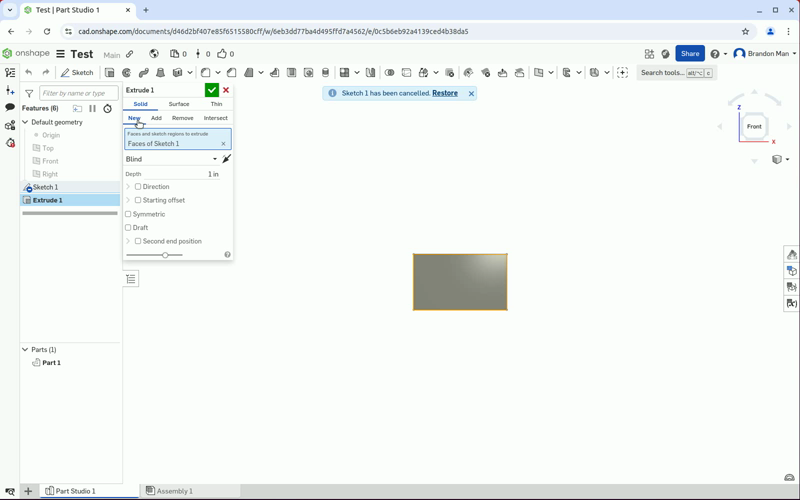
key(tab, 4)
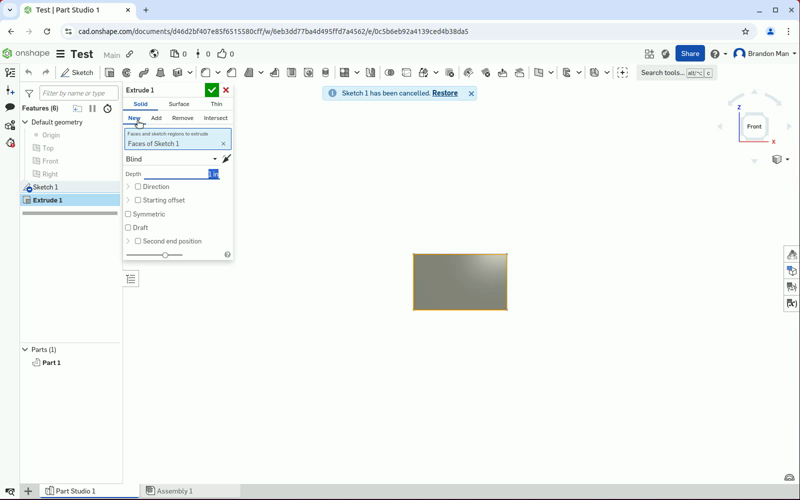
text(7.462)
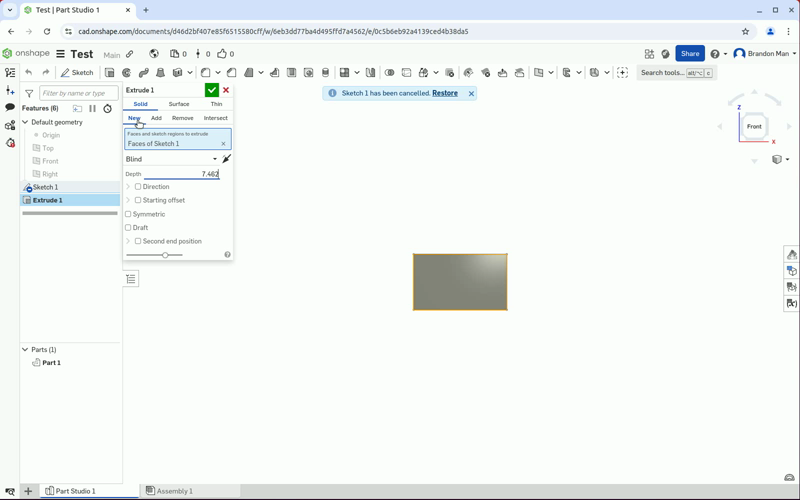
key(enter)
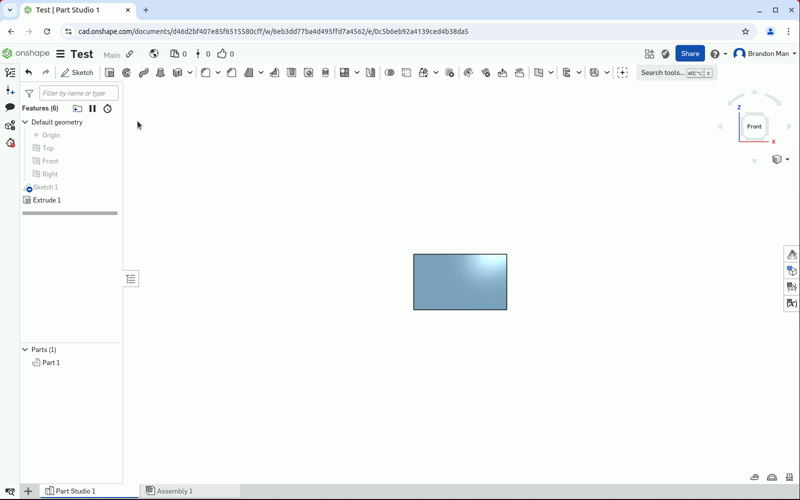
key(shift+h)
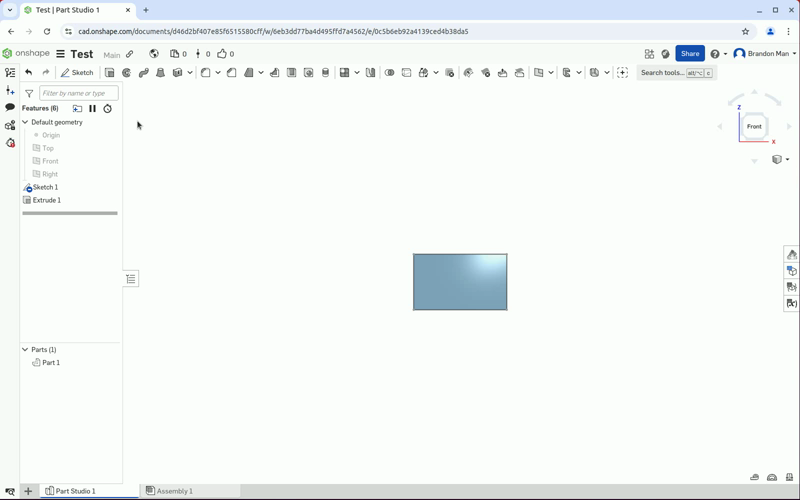
key(shift+h)
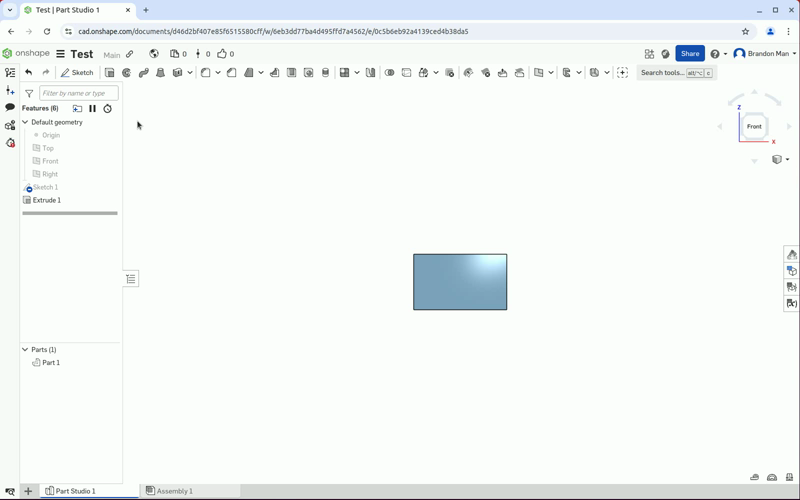
mouse_move(73, 189)
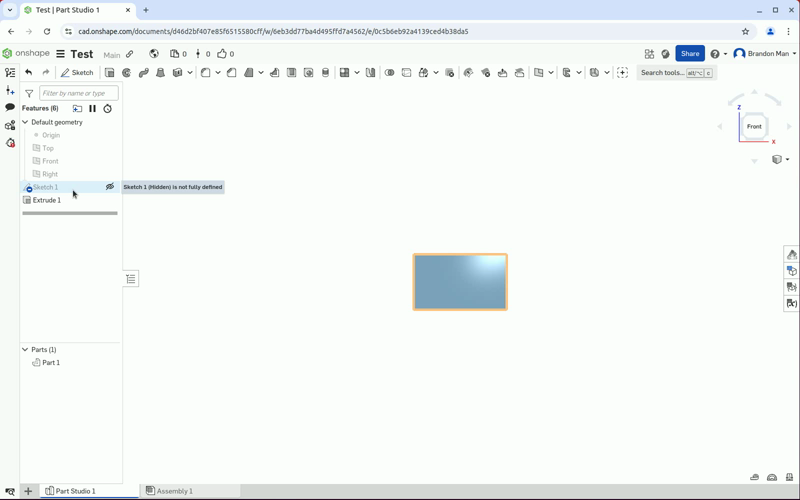
click(73, 189)
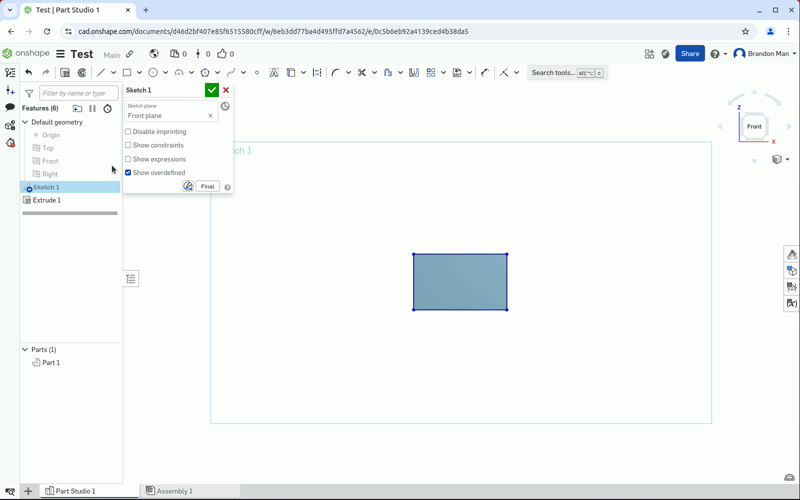
mouse_move(229, 92)
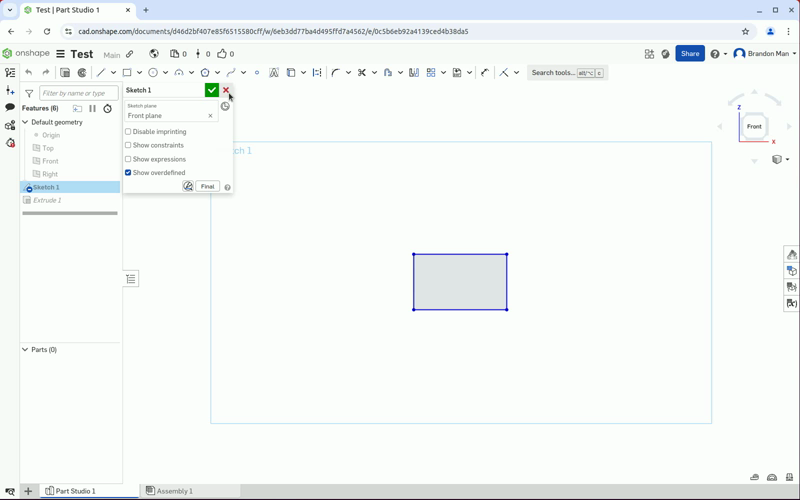
click(229, 92)
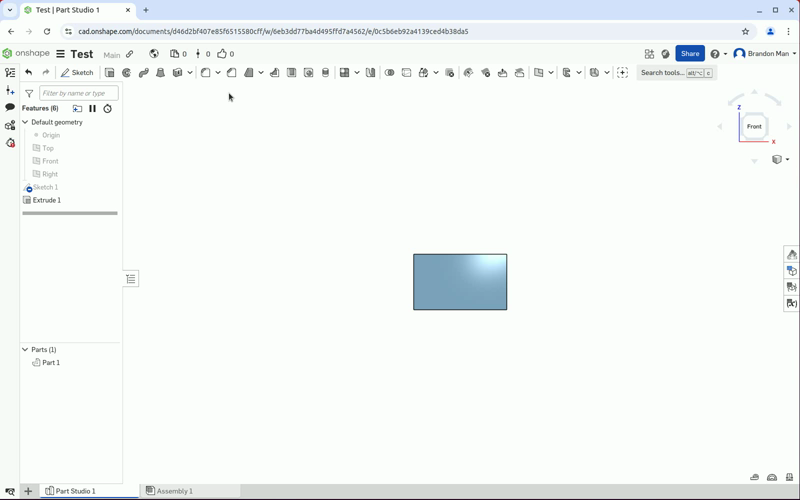
mouse_move(541, 75)
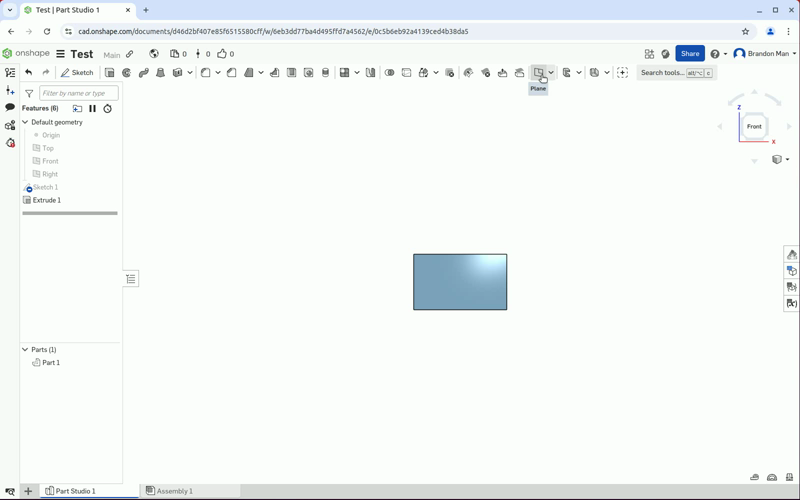
click(541, 75)
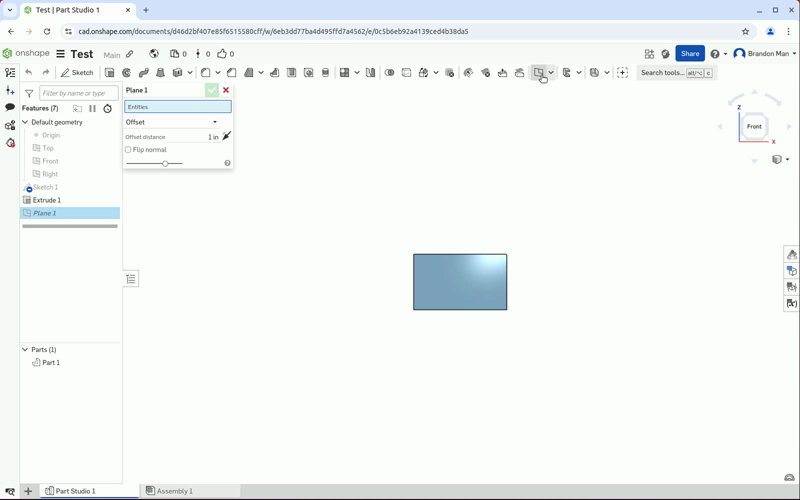
mouse_move(73, 163)
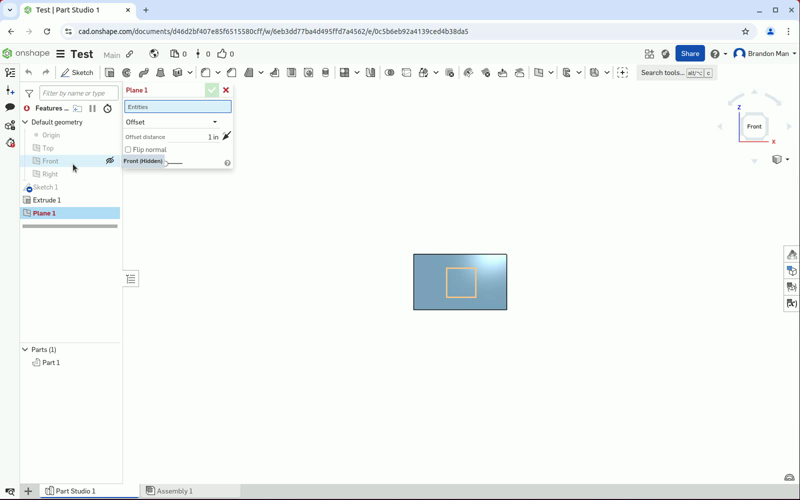
click(73, 163)
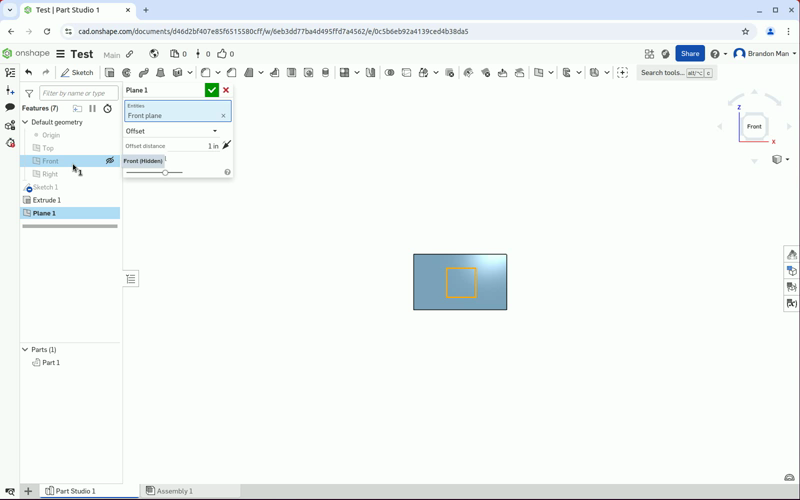
key(tab, 2)
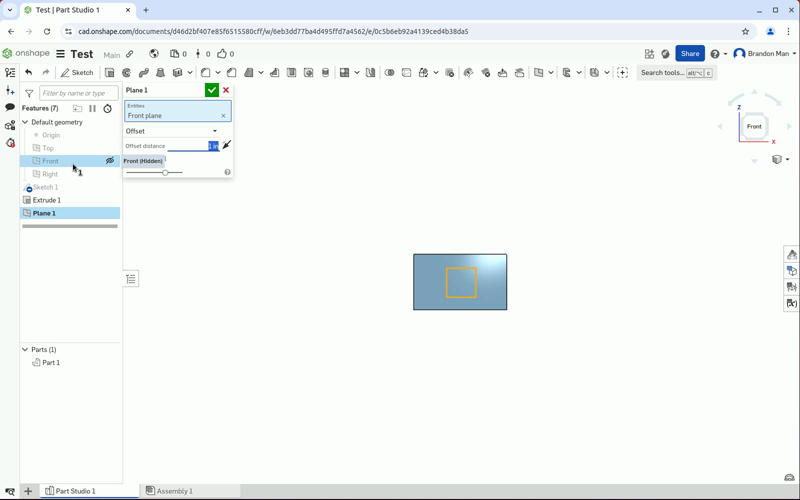
text(7.456)
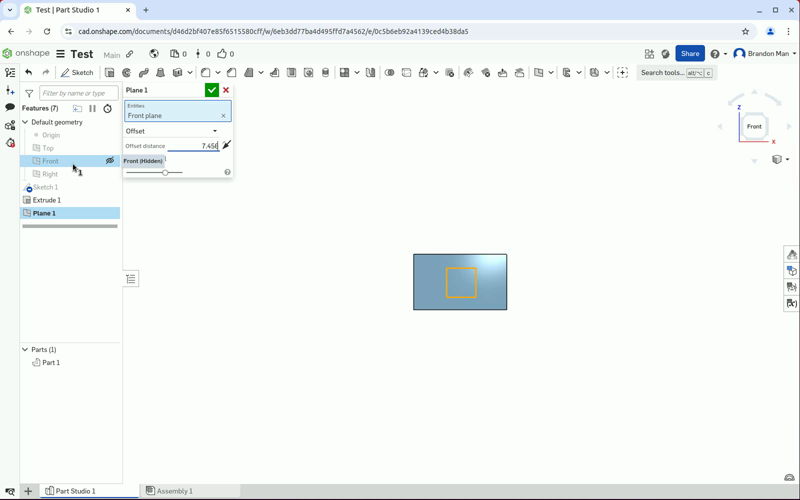
key(enter, 2)
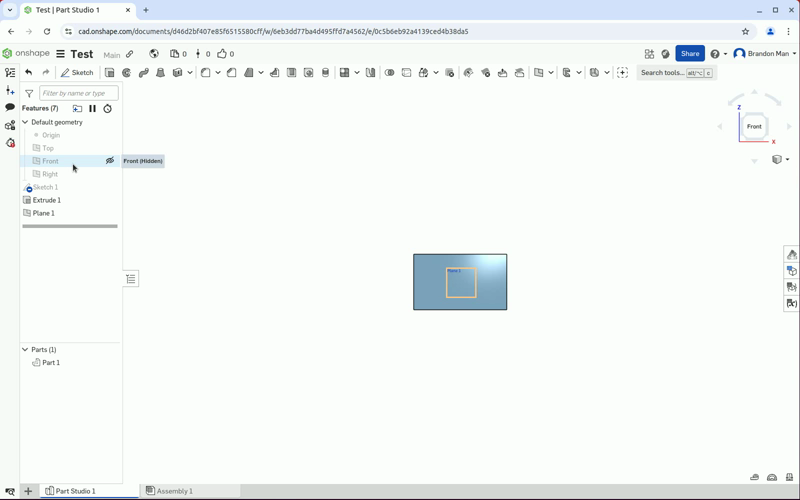
key(shift+s)
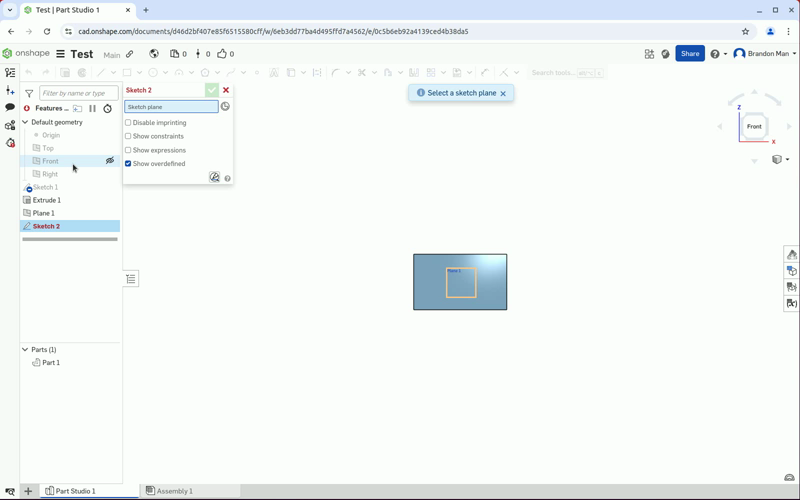
mouse_move(73, 215)
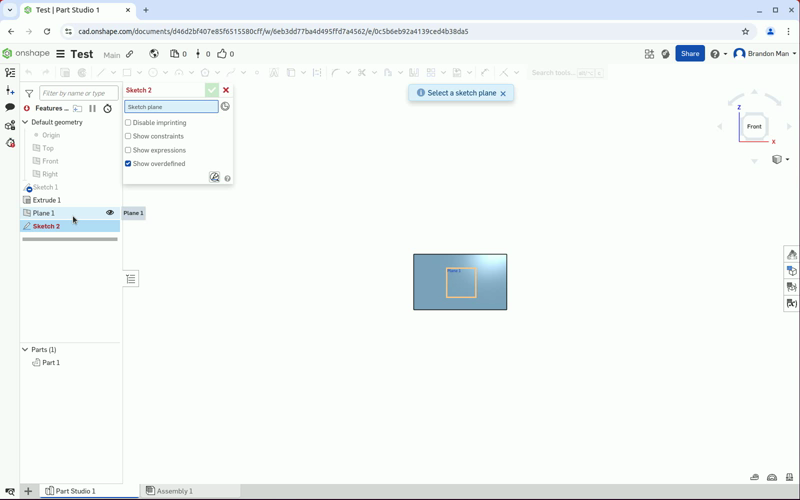
click(73, 215)
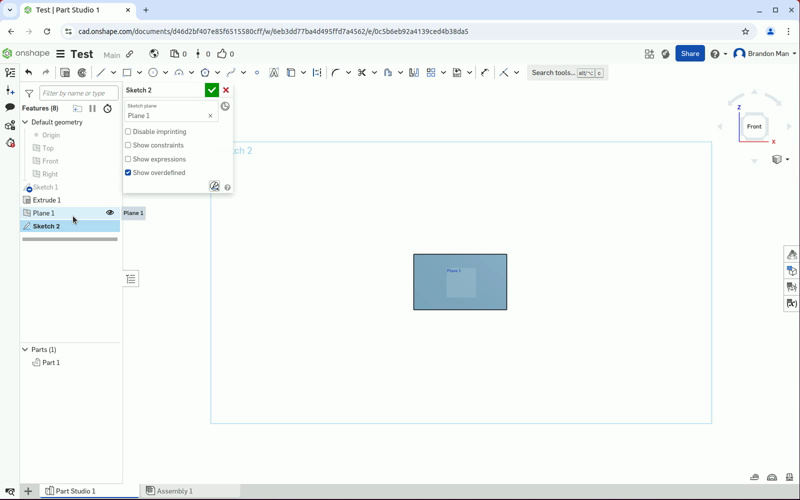
mouse_move(73, 352)
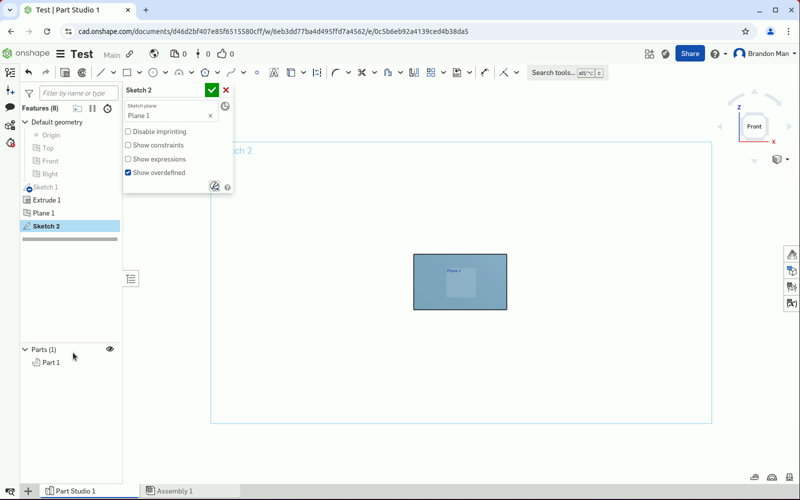
key(y)
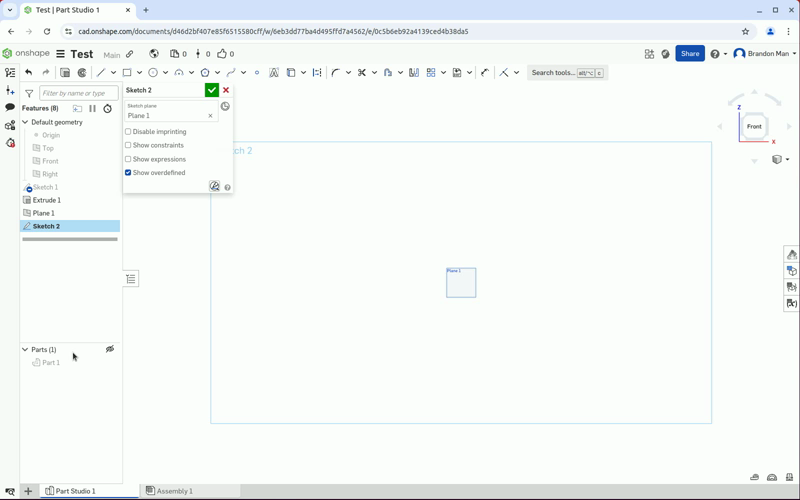
key(l)
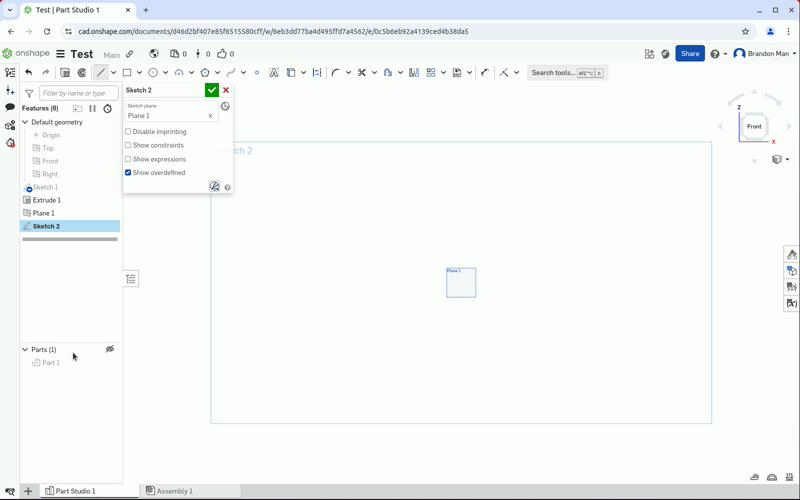
key_down(shift)
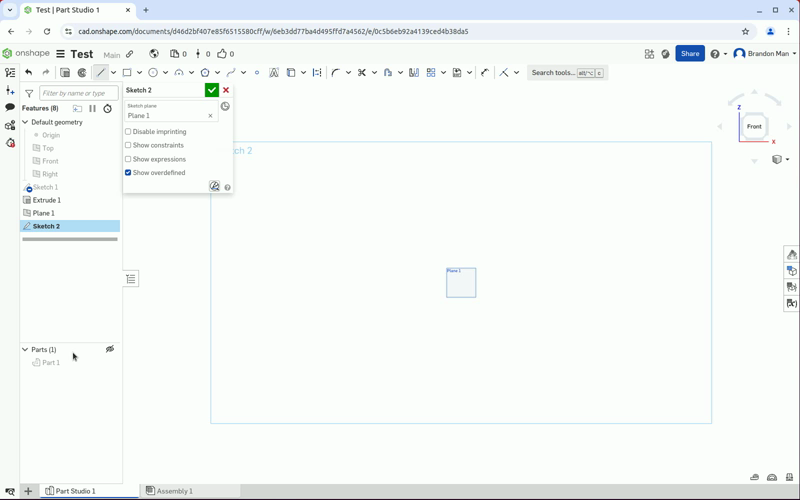
mouse_move(413, 309)
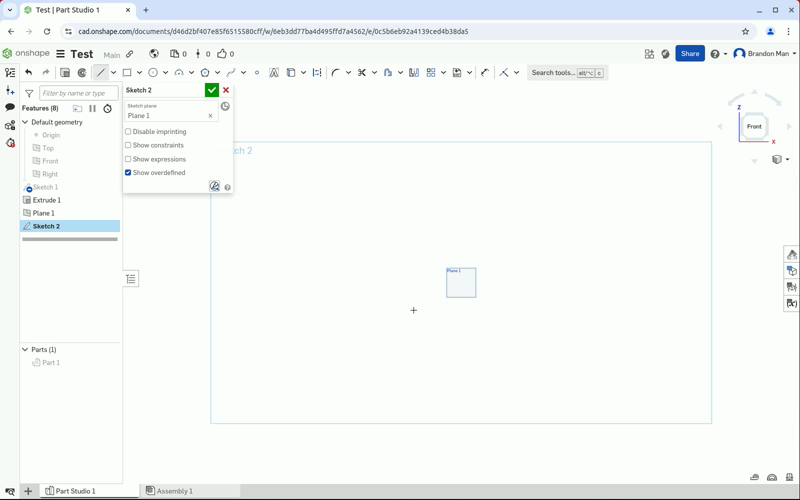
click(413, 309)
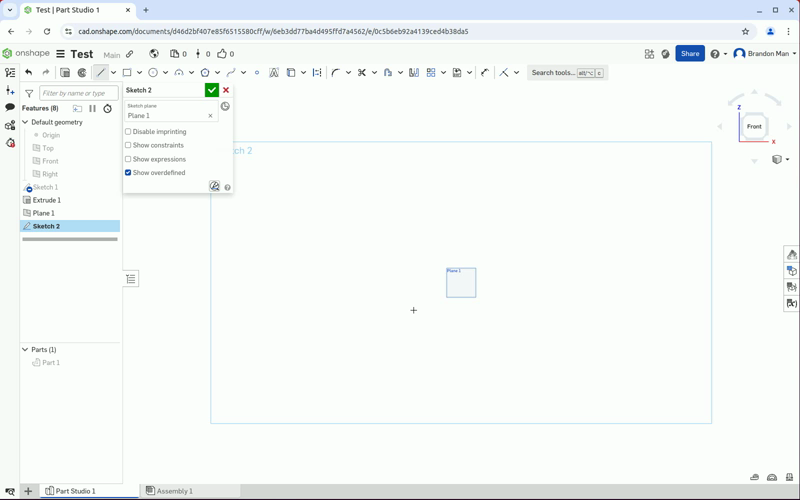
key_up(shift)
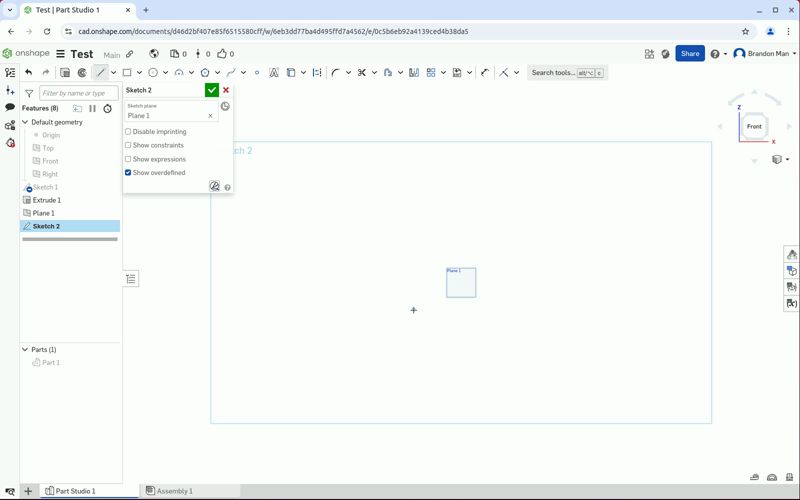
key_down(shift)
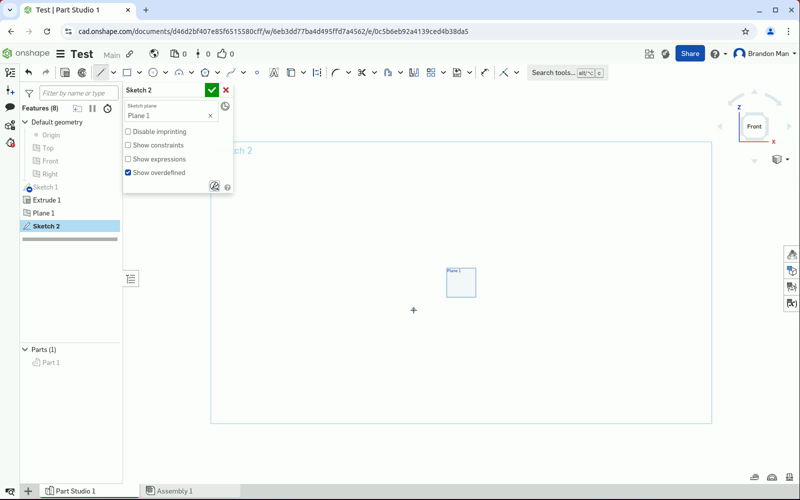
mouse_move(444, 309)
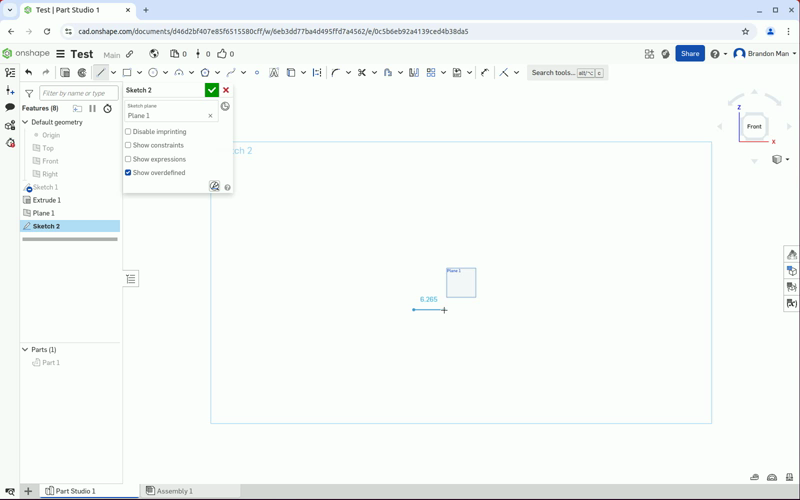
mouse_move(435, 309)
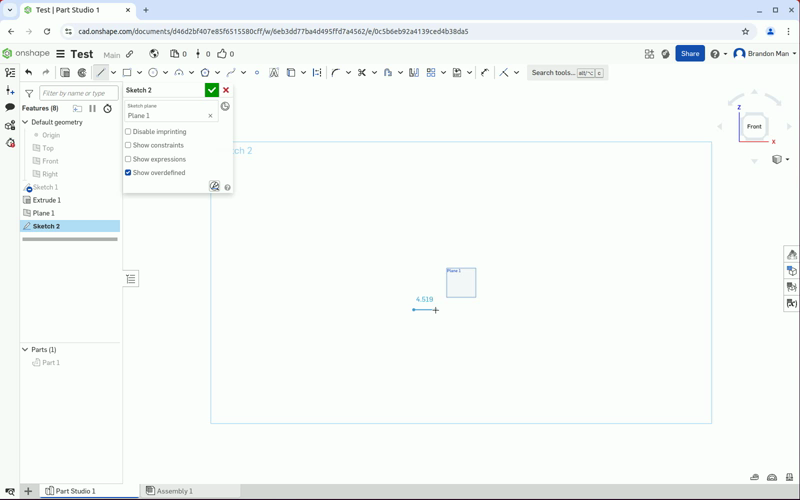
click(435, 309)
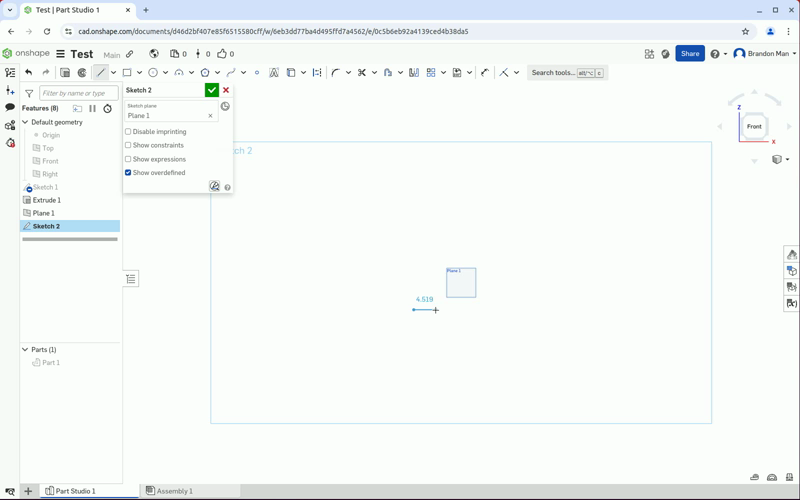
key_up(shift)
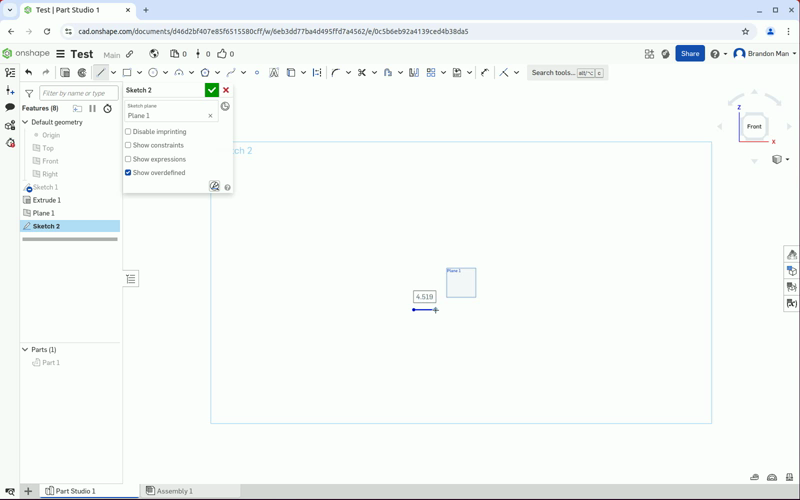
key_down(shift)
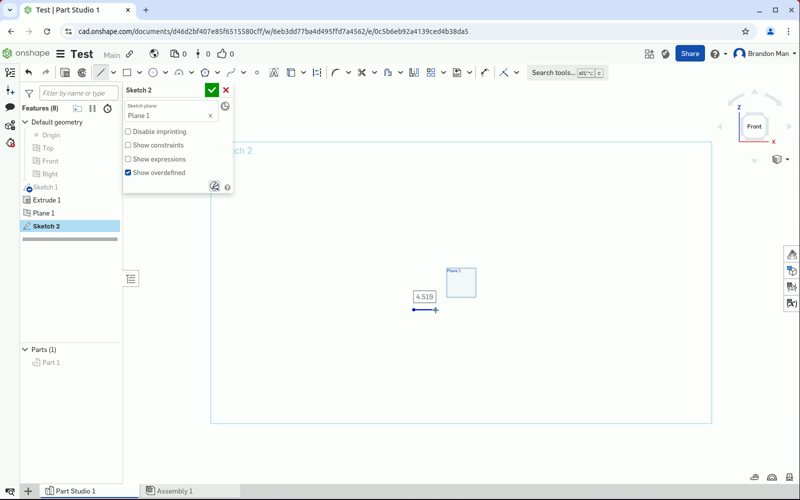
mouse_move(465, 309)
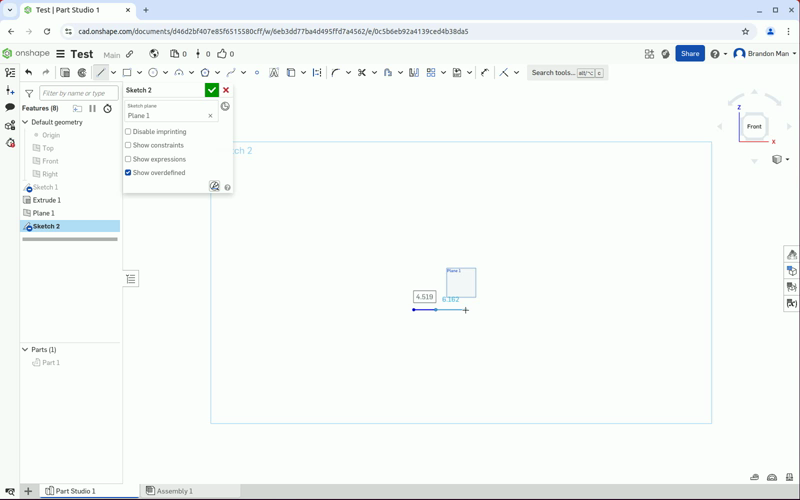
mouse_move(435, 282)
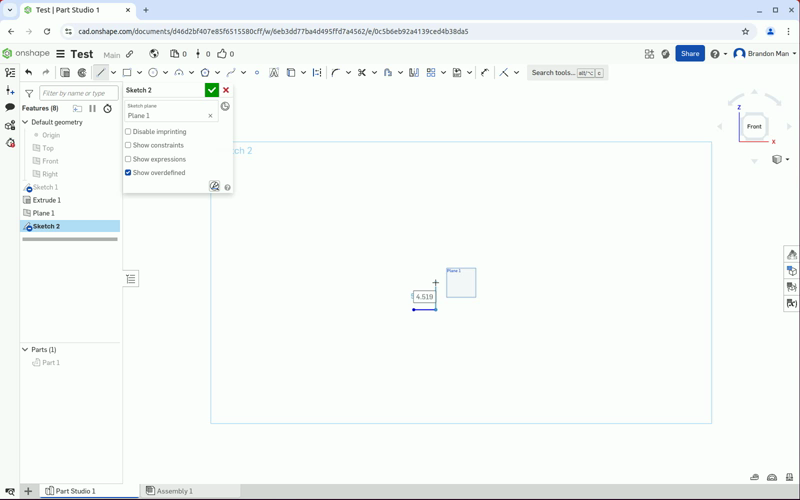
click(435, 282)
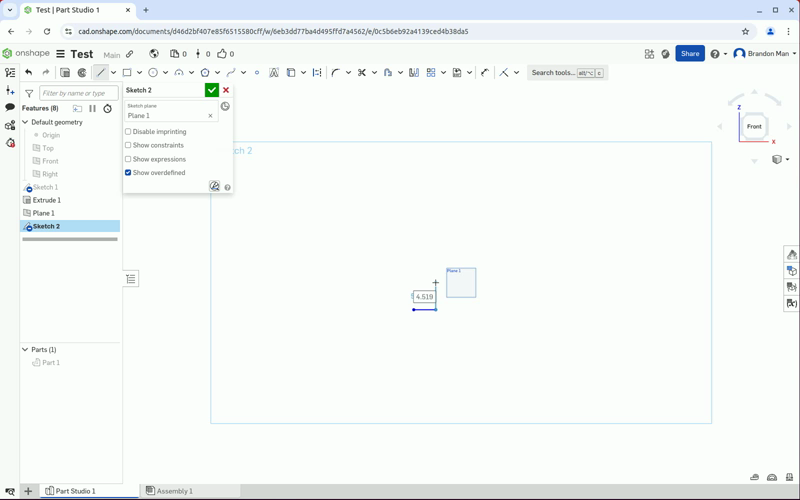
key_up(shift)
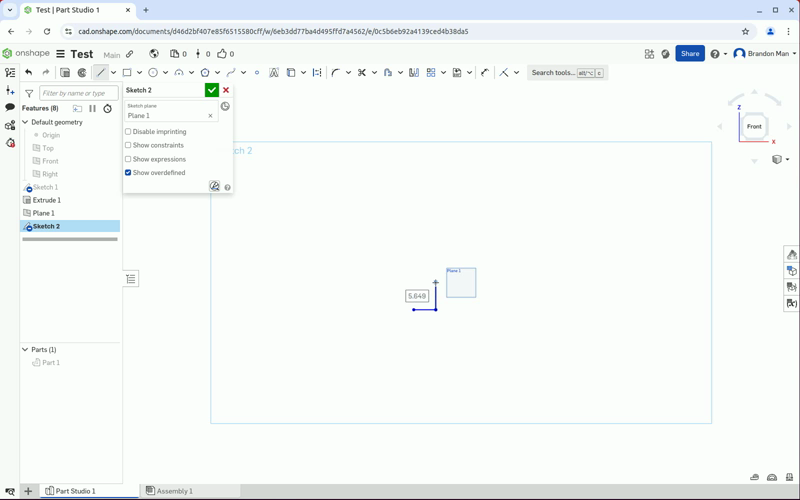
key_down(shift)
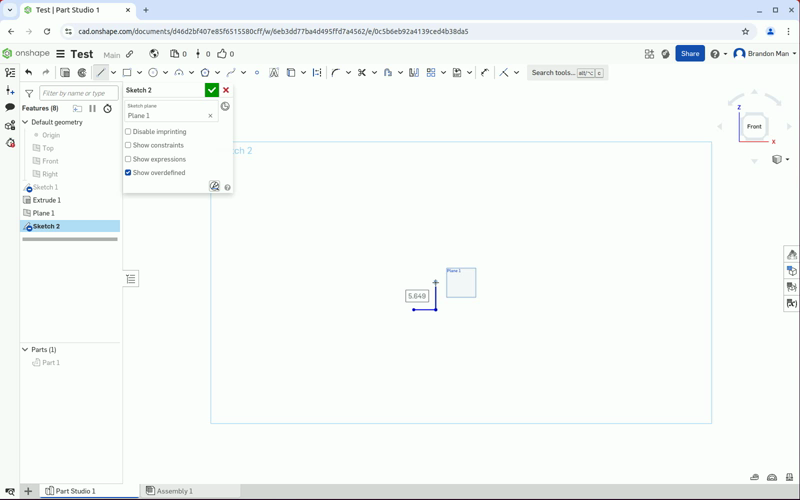
mouse_move(465, 282)
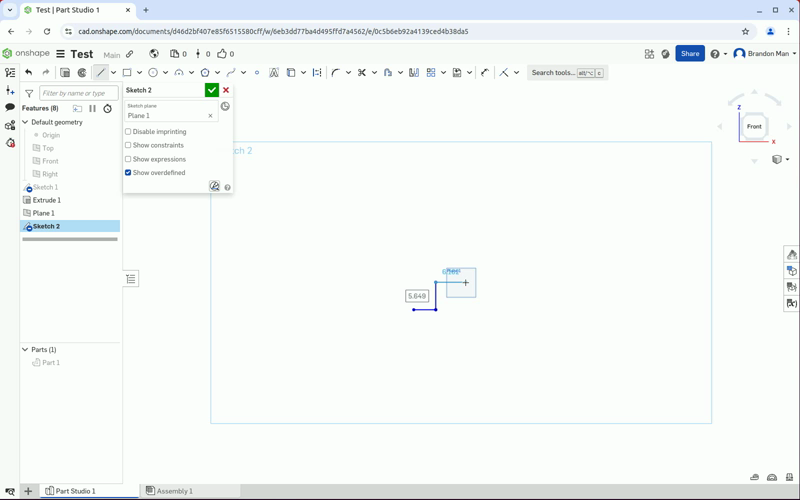
mouse_move(413, 282)
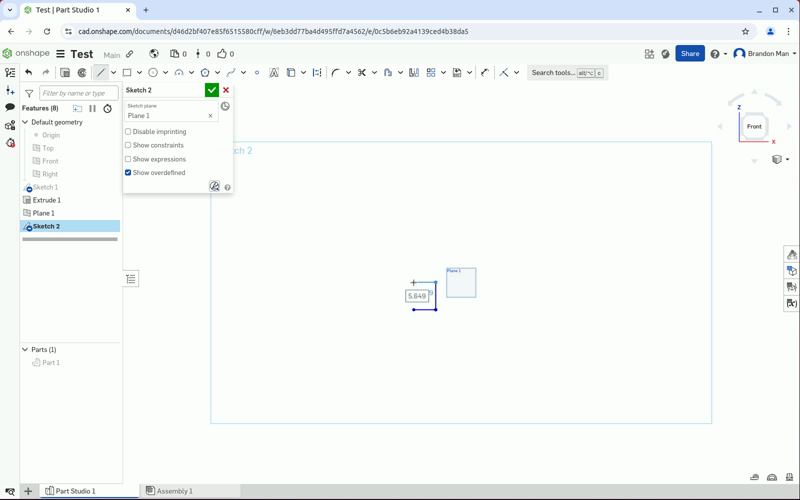
click(413, 282)
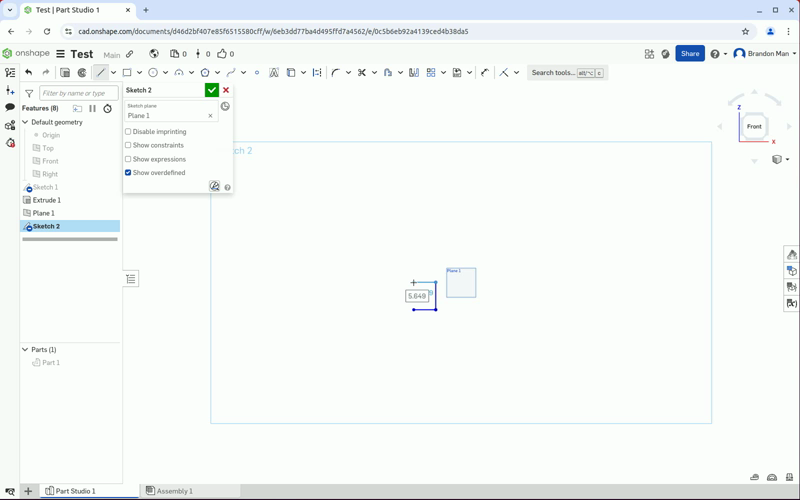
key_up(shift)
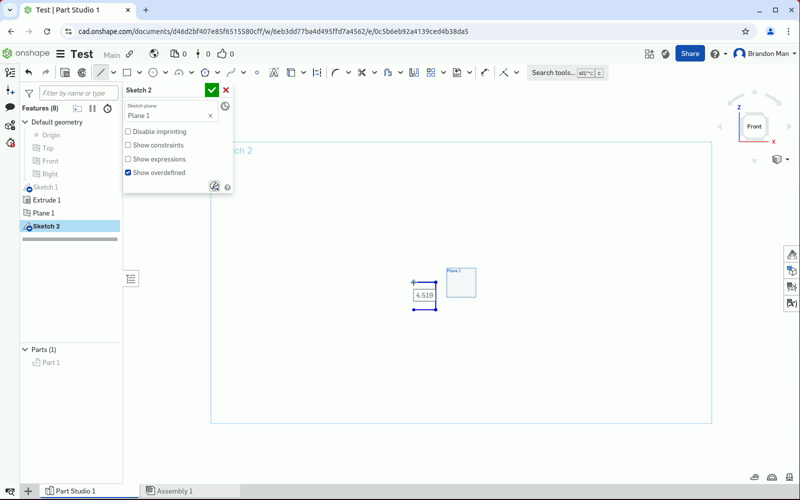
mouse_move(444, 282)
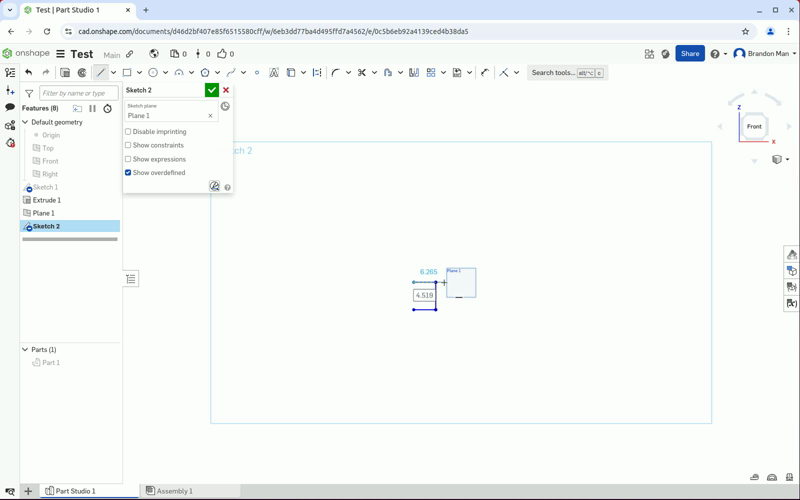
key_down(shift)
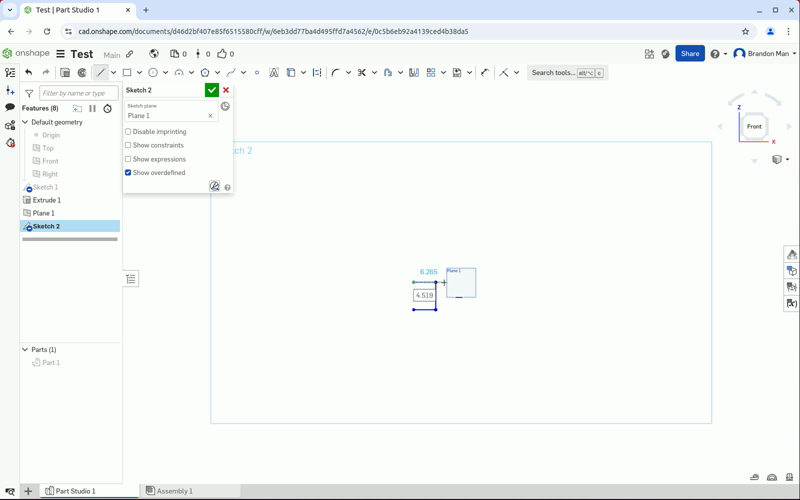
mouse_move(413, 309)
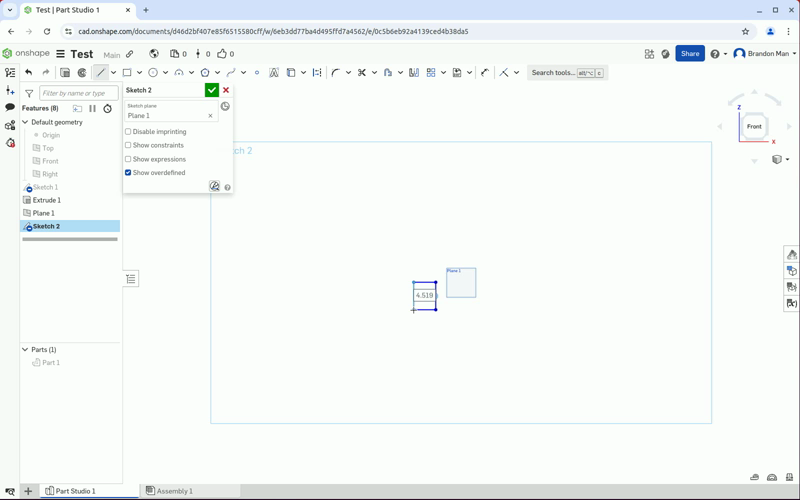
key_up(shift)
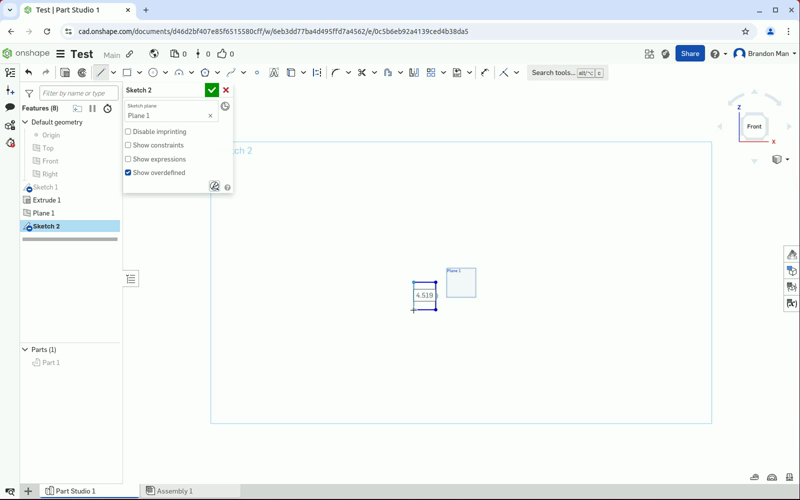
click(413, 309)
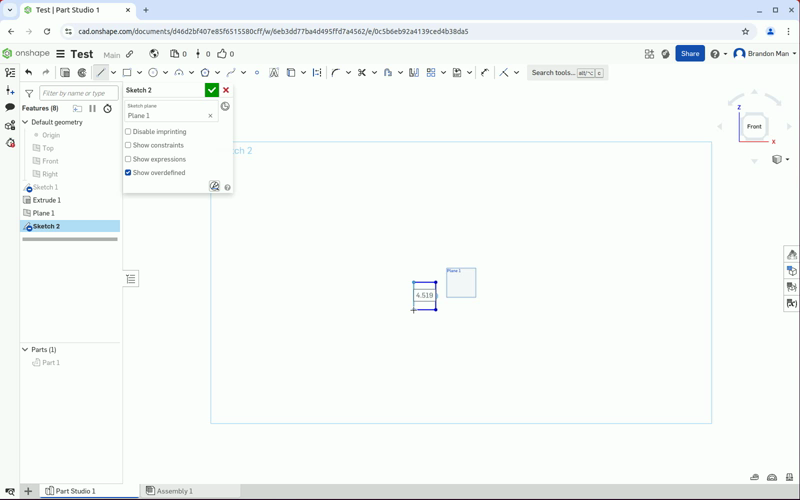
key(esc)
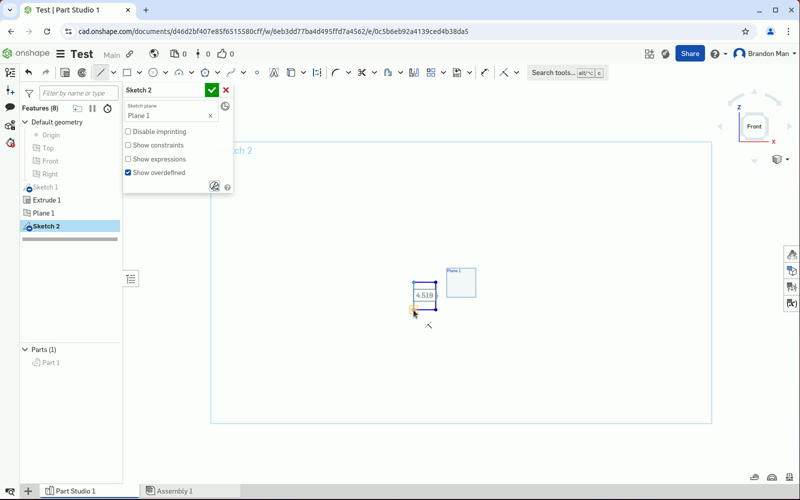
mouse_move(429, 304)
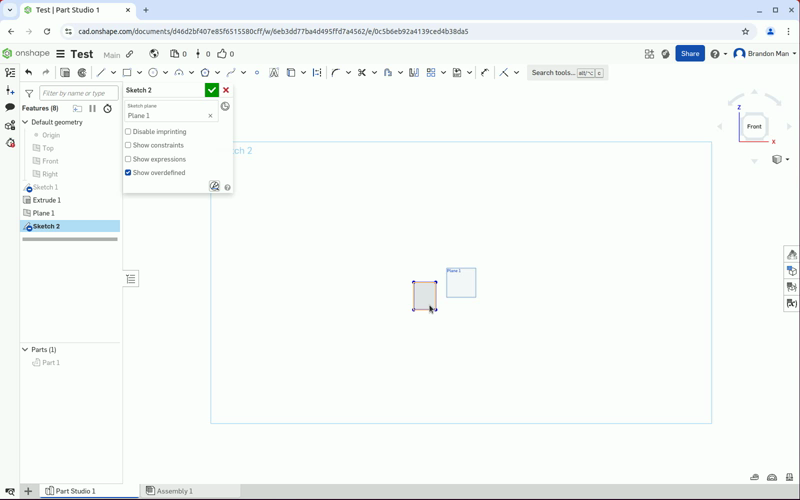
scroll(6)
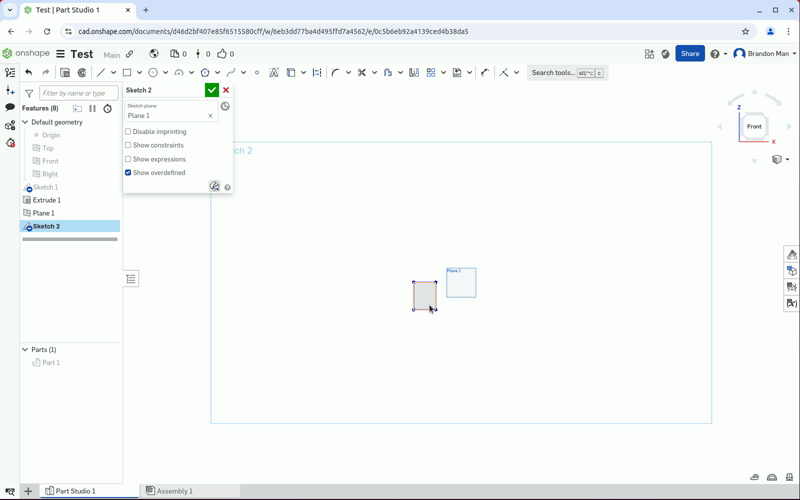
scroll(6)
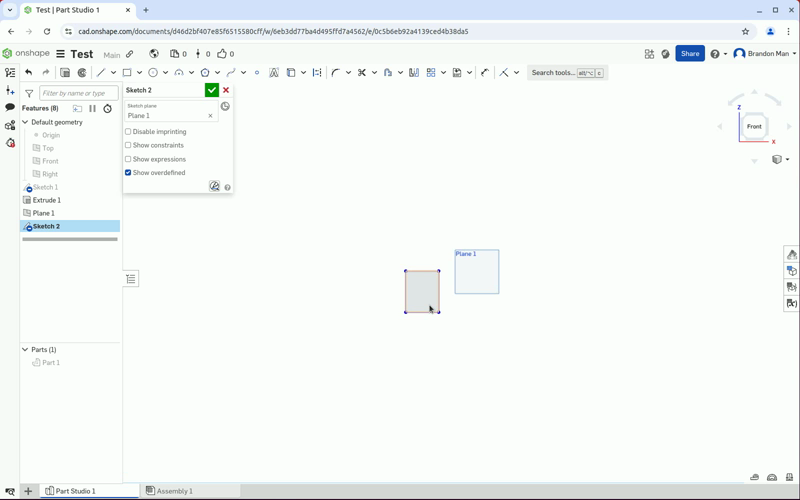
scroll(6)
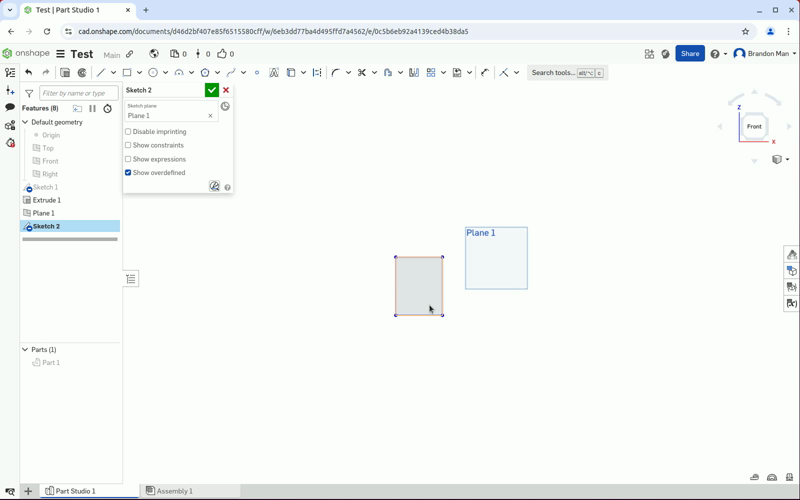
scroll(6)
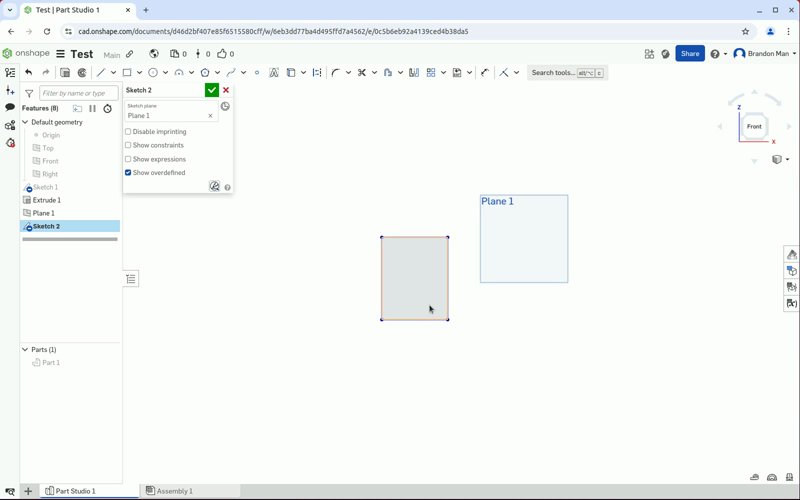
scroll(6)
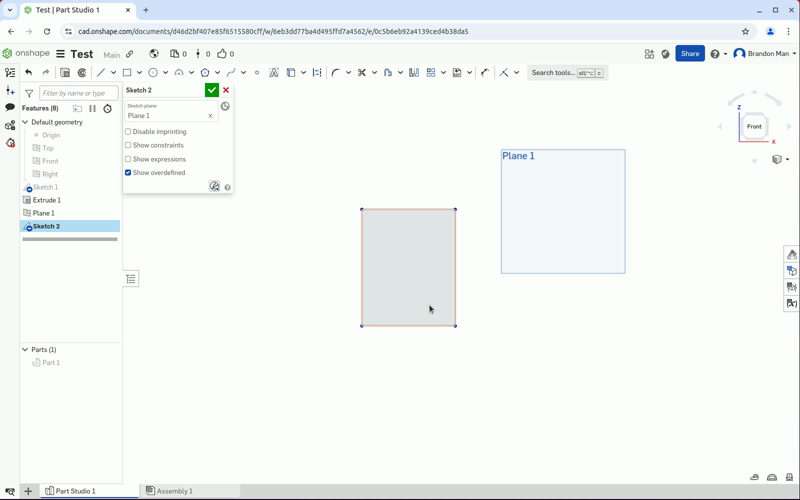
scroll(6)
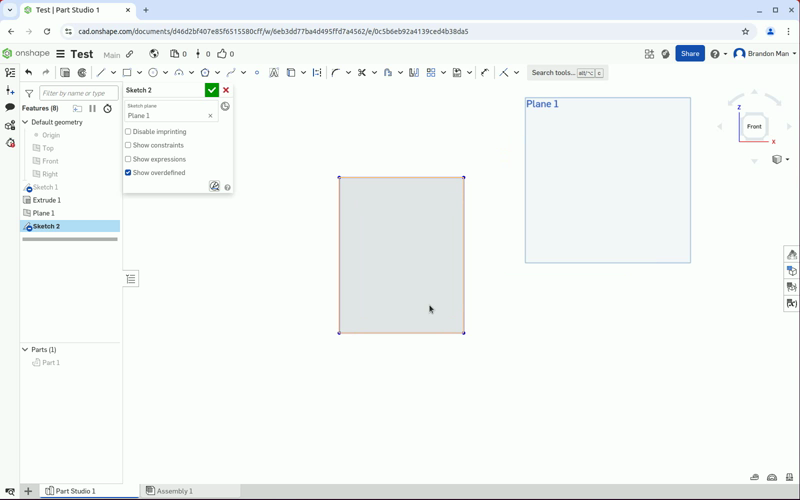
scroll(6)
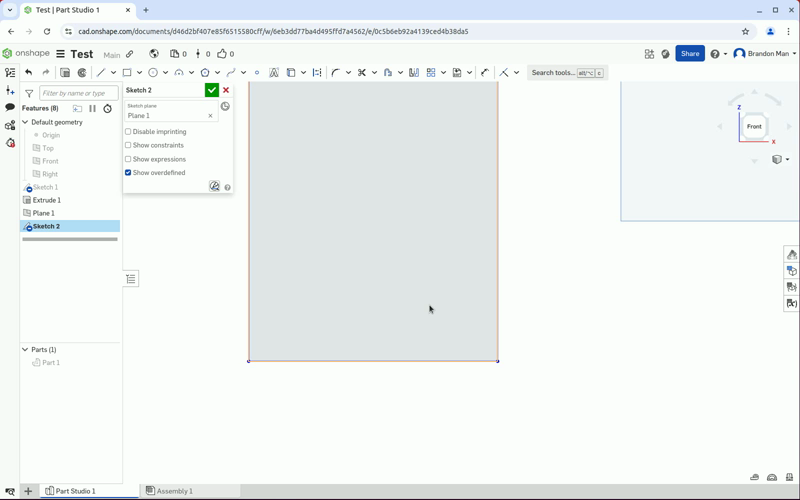
click(429, 304)
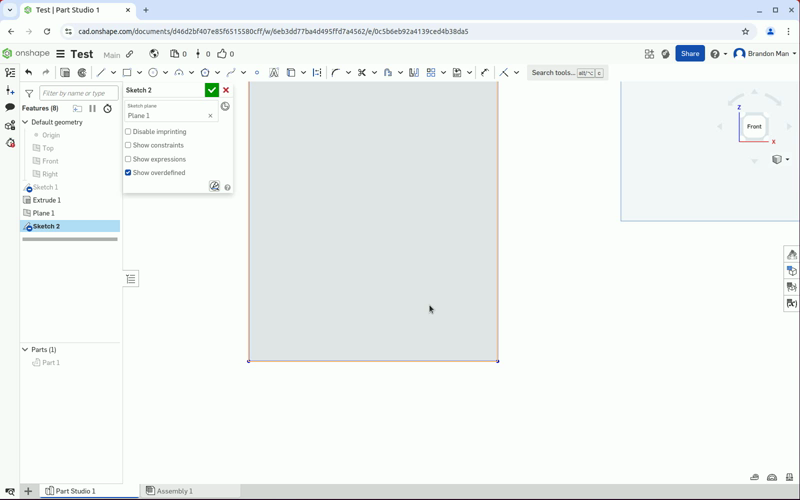
scroll(-6)
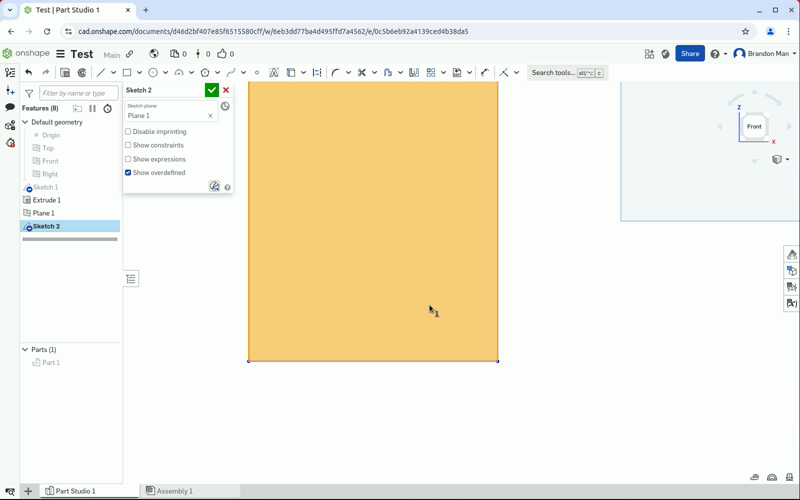
scroll(-6)
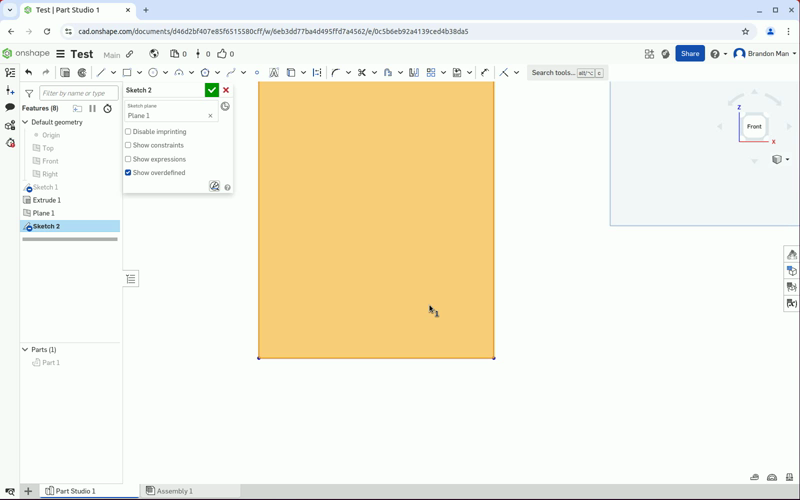
scroll(-6)
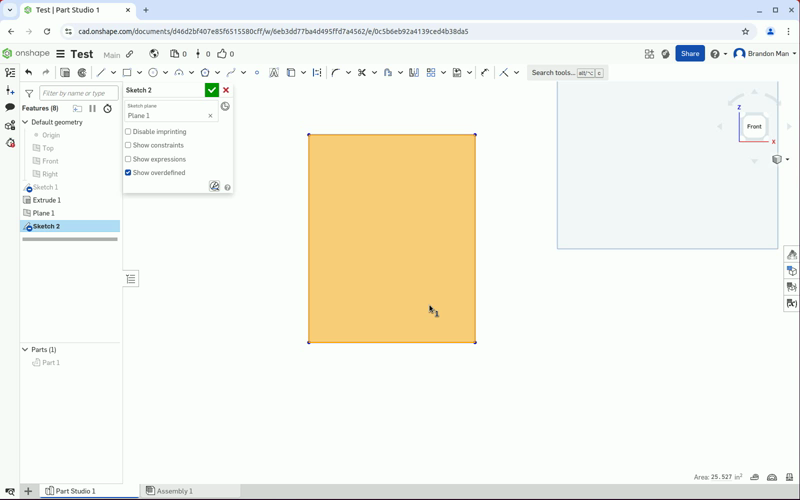
scroll(-6)
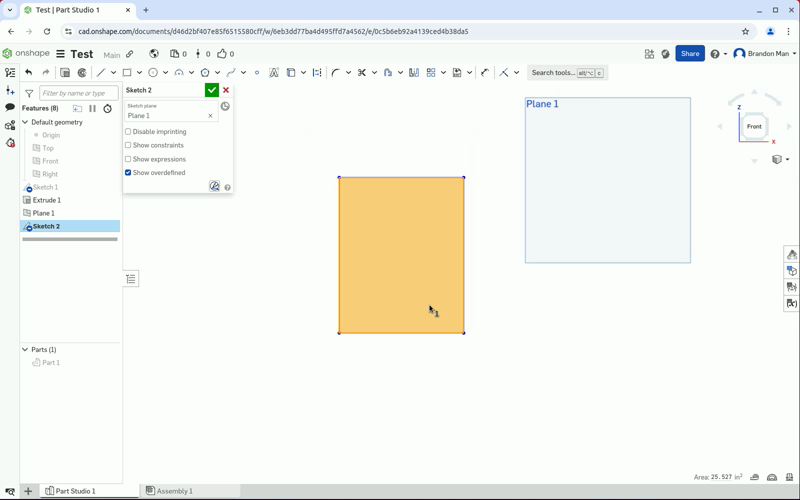
scroll(-6)
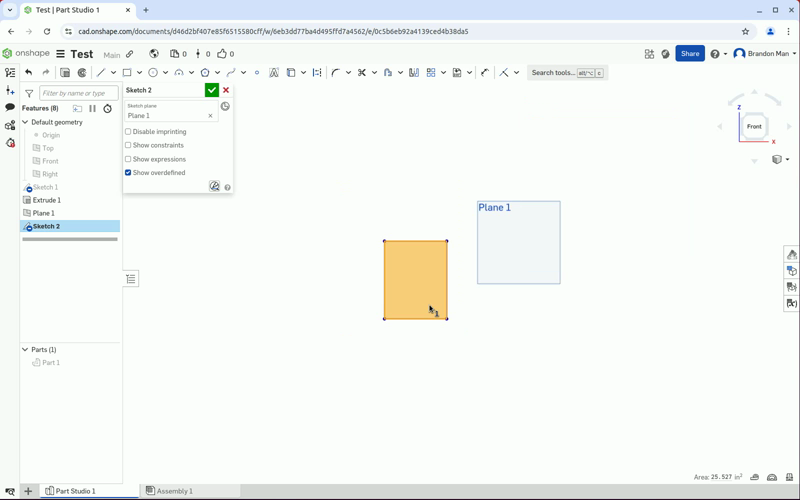
scroll(-6)
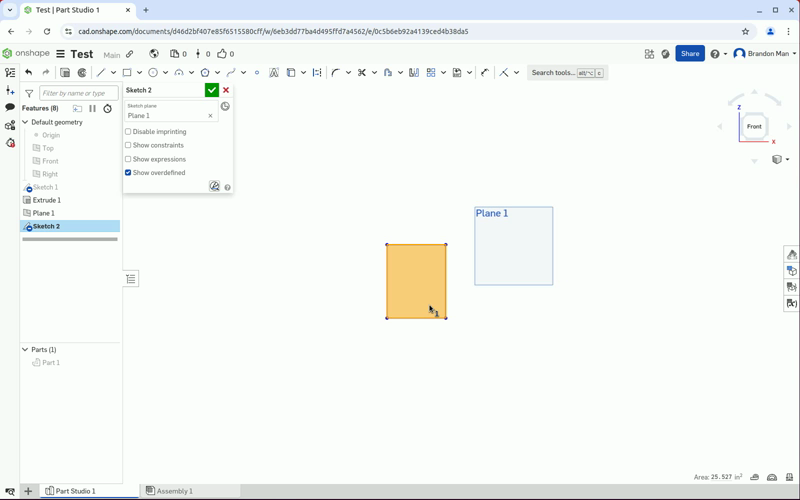
scroll(-6)
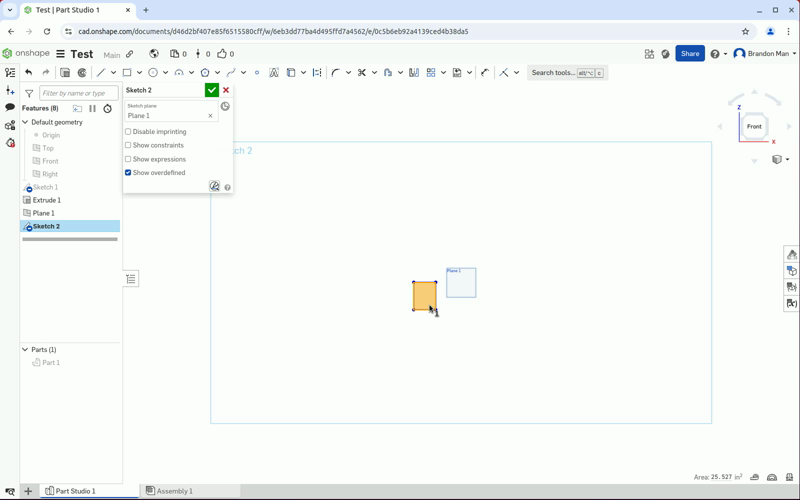
mouse_move(73, 352)
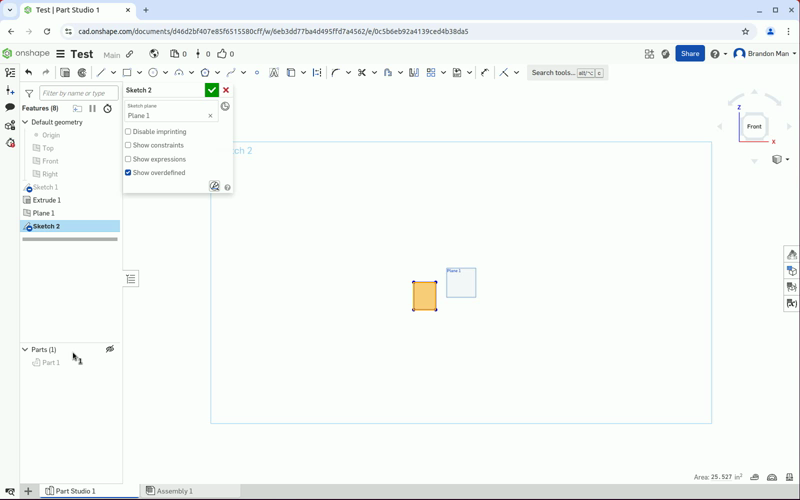
key(shift+y)
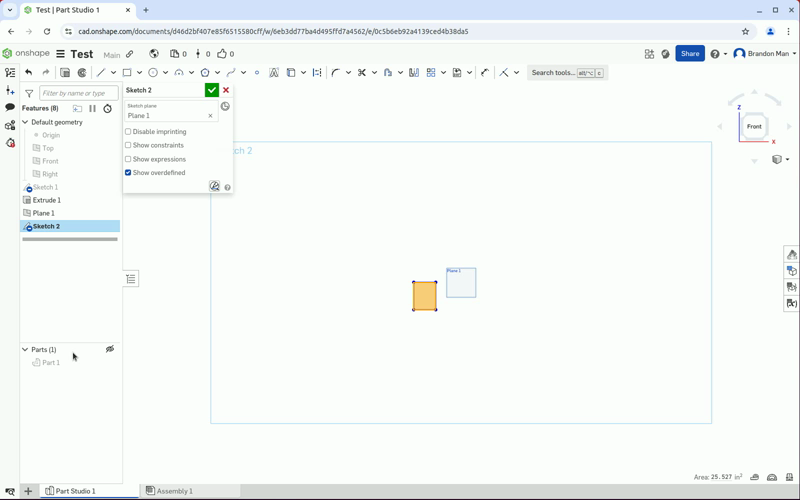
key(shift+e)
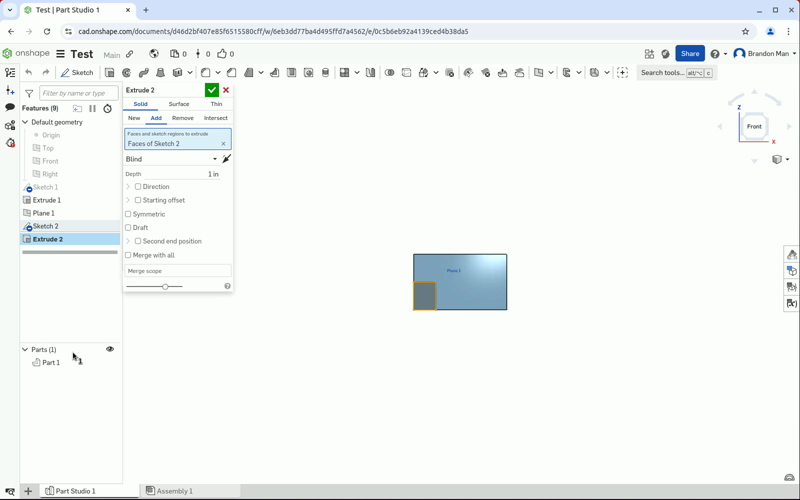
mouse_move(143, 106)
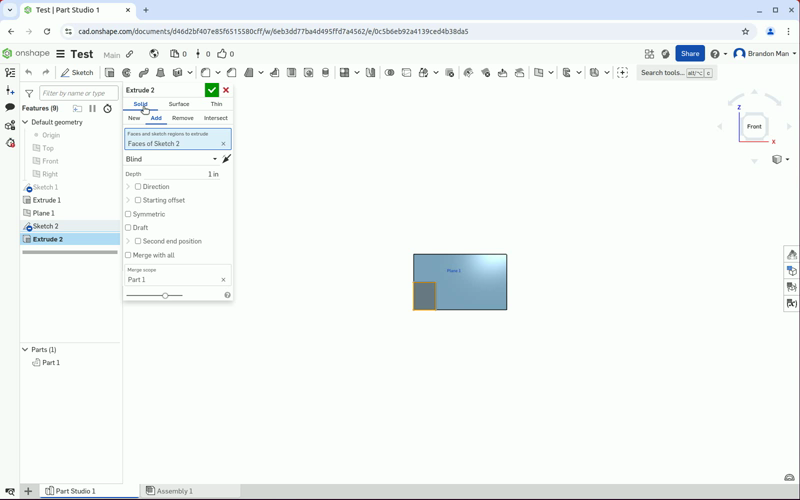
click(143, 106)
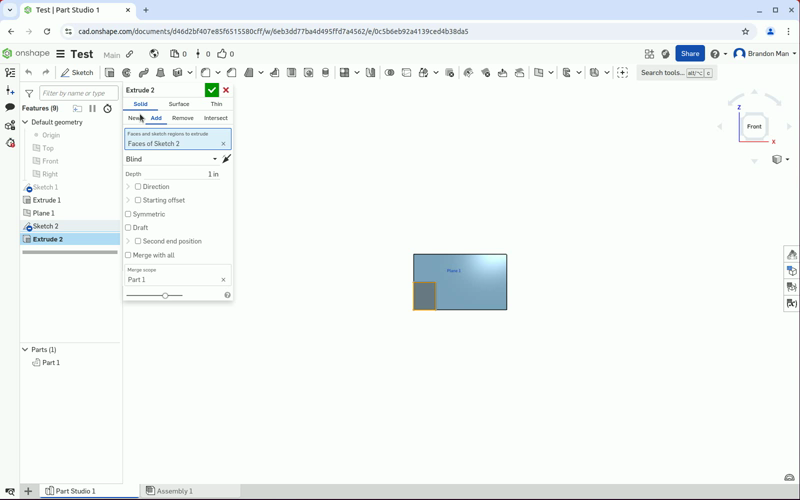
mouse_move(137, 120)
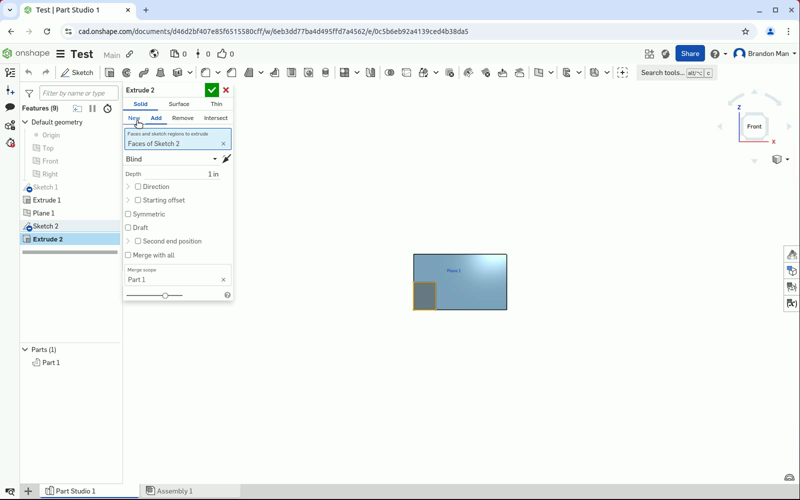
click(137, 120)
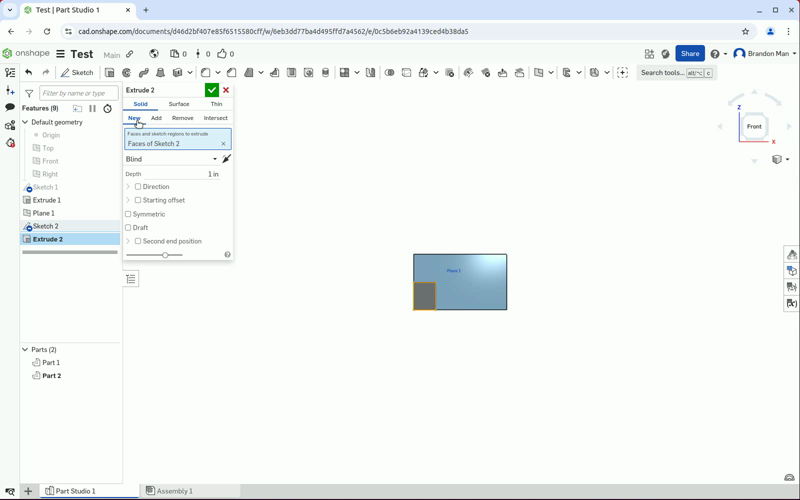
key(tab, 4)
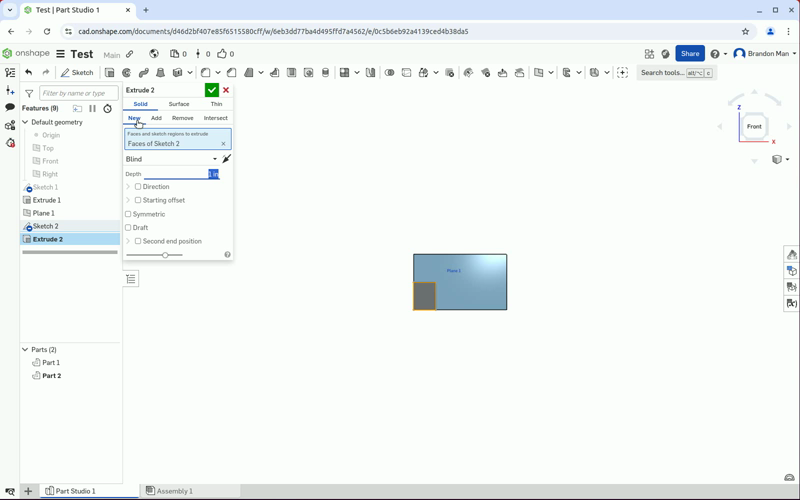
text(7.221)
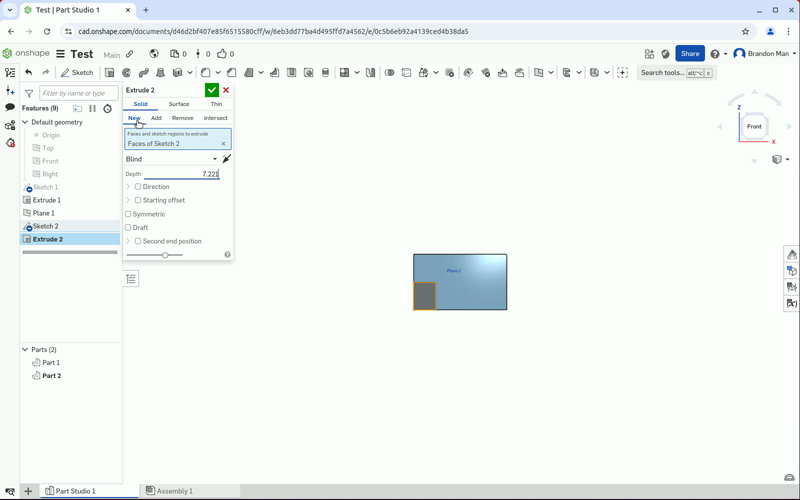
key(enter)
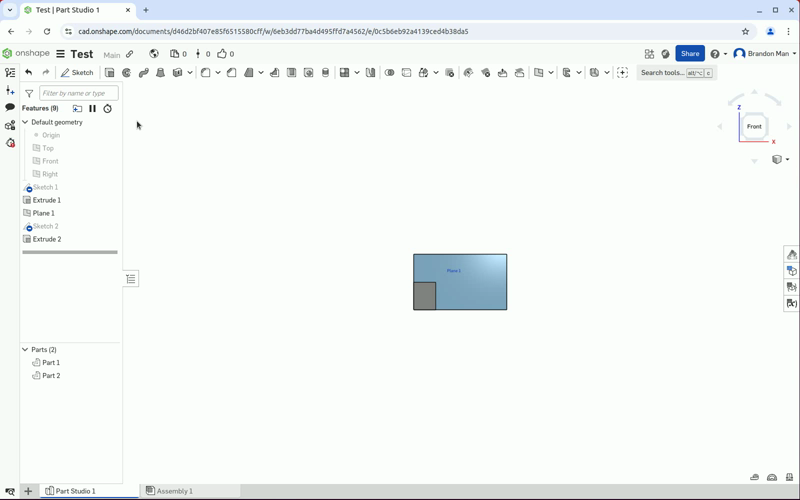
key(shift+h)
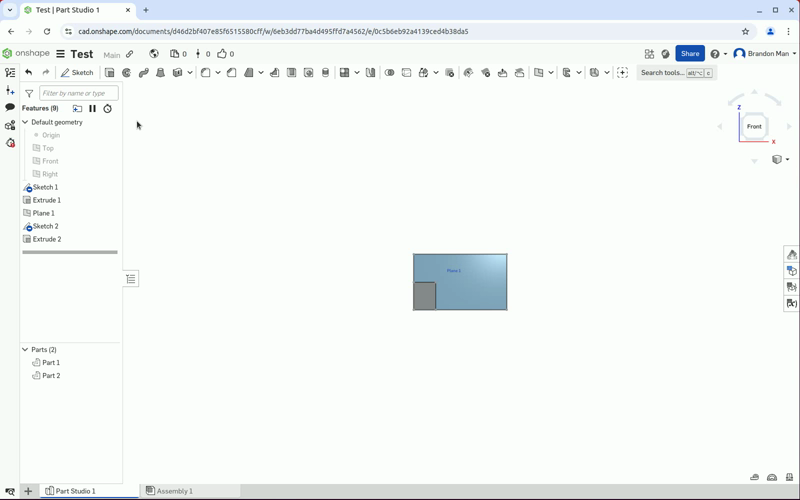
key(shift+h)
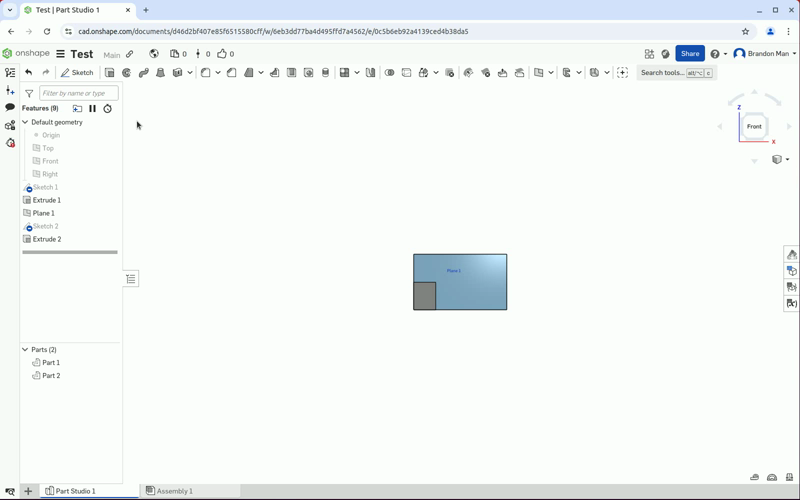
mouse_move(73, 189)
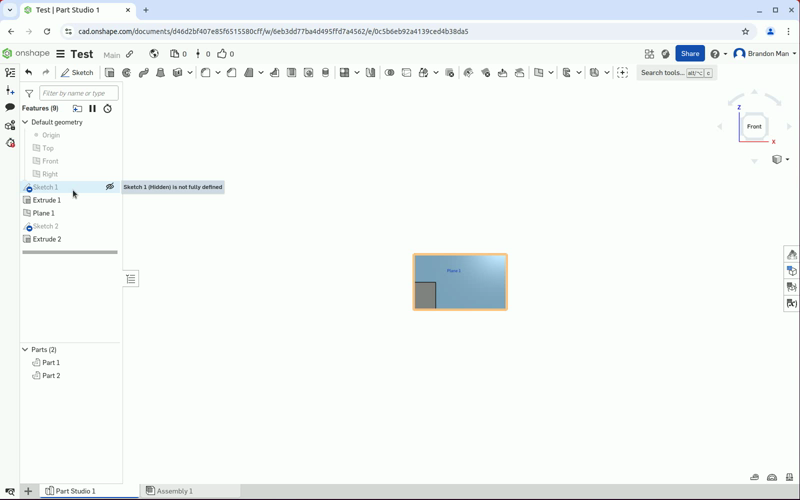
click(73, 189)
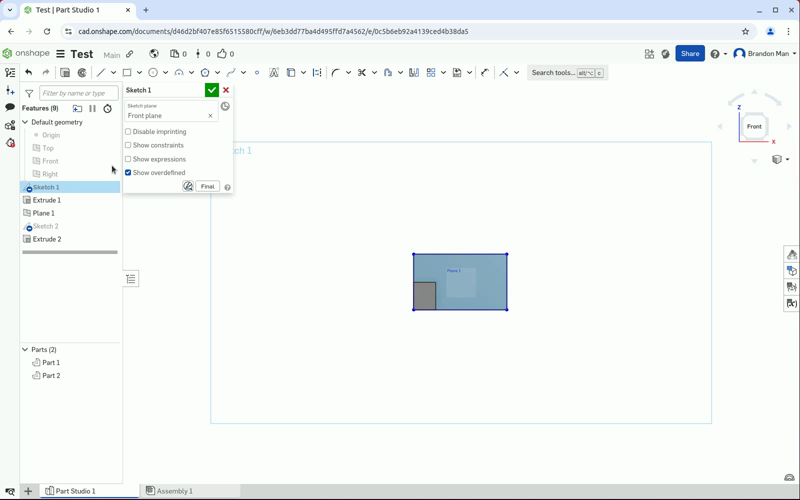
mouse_move(229, 92)
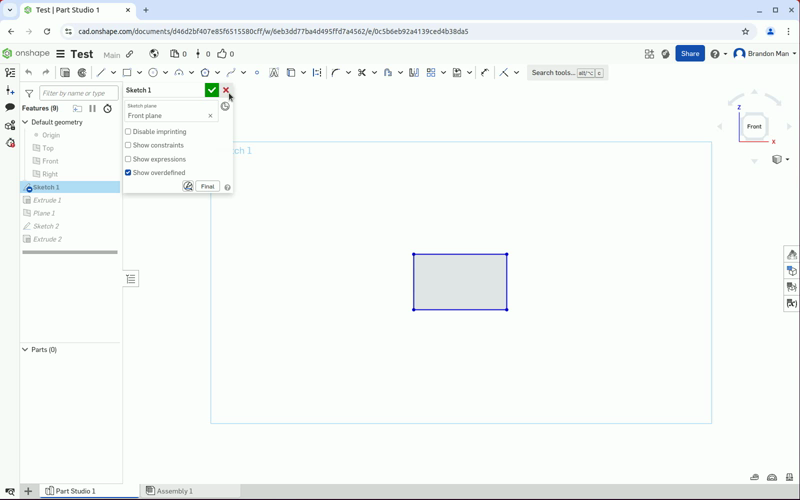
click(229, 92)
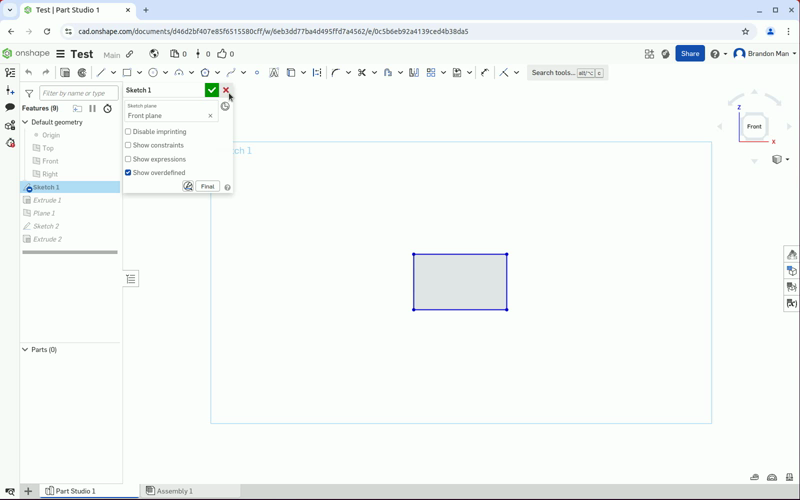
key(shift+s)
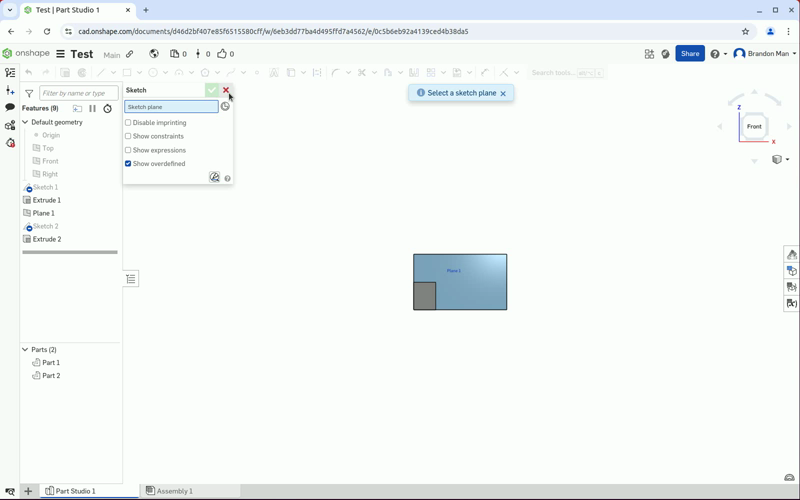
mouse_move(73, 215)
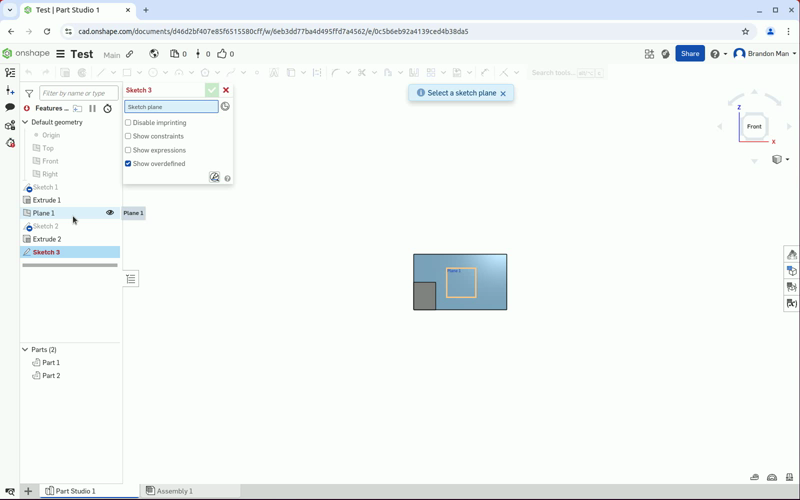
click(73, 215)
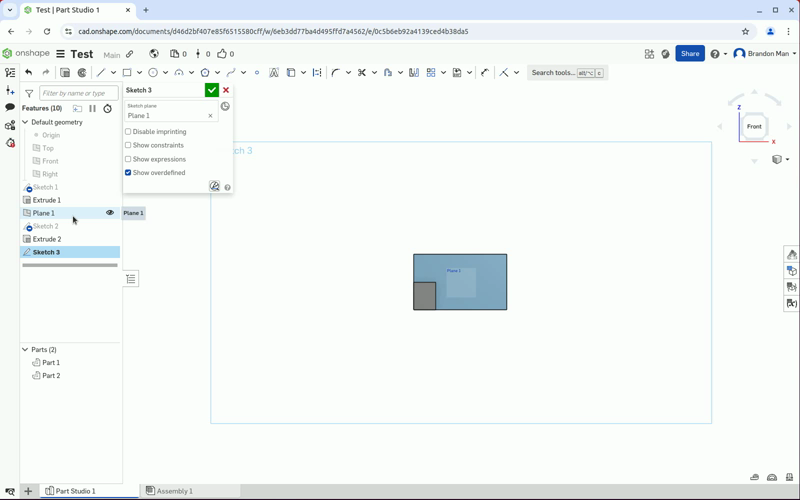
mouse_move(73, 352)
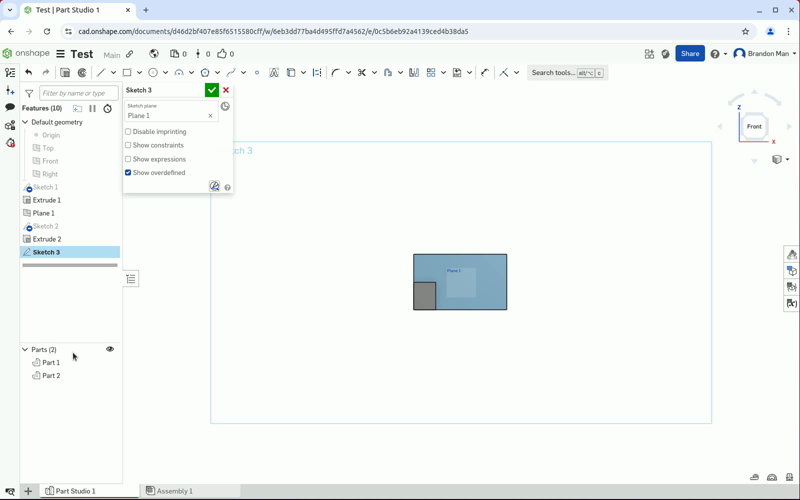
key(y)
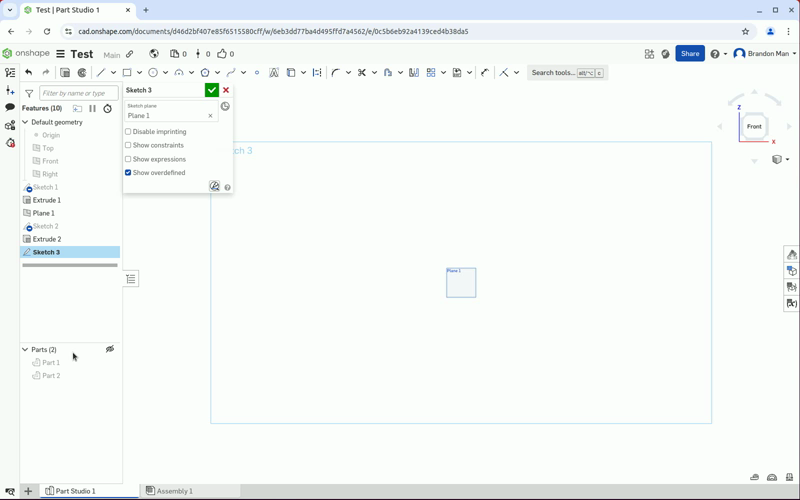
key(l)
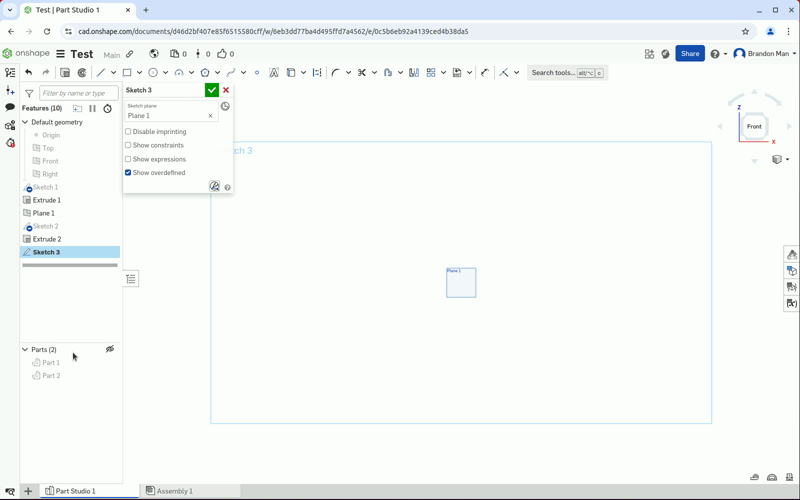
key_down(shift)
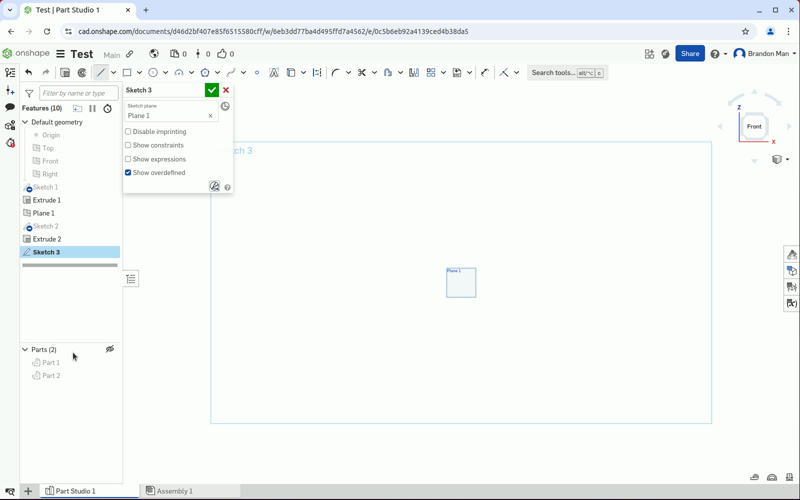
mouse_move(481, 309)
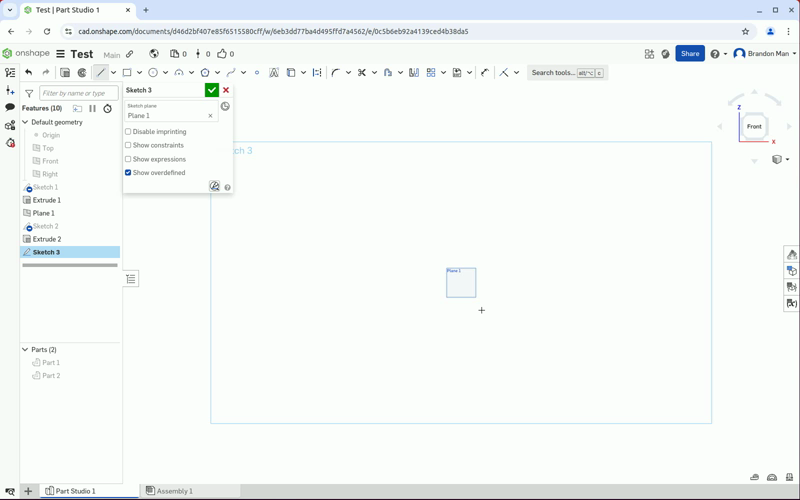
click(481, 309)
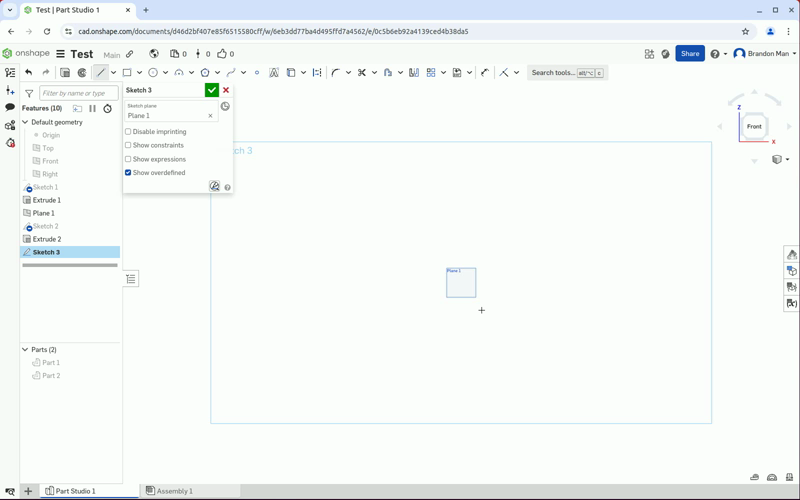
key_up(shift)
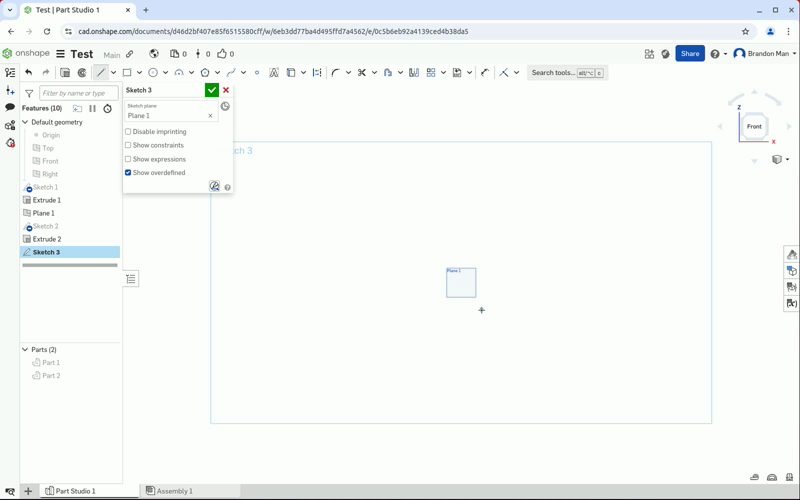
key_down(shift)
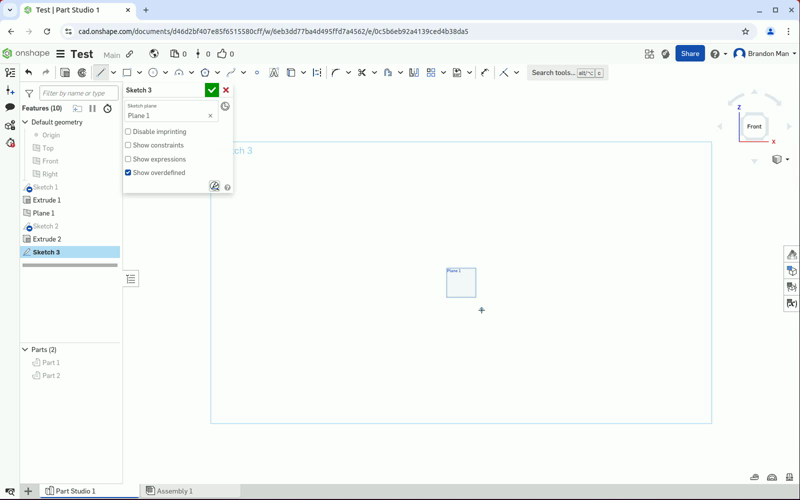
mouse_move(511, 309)
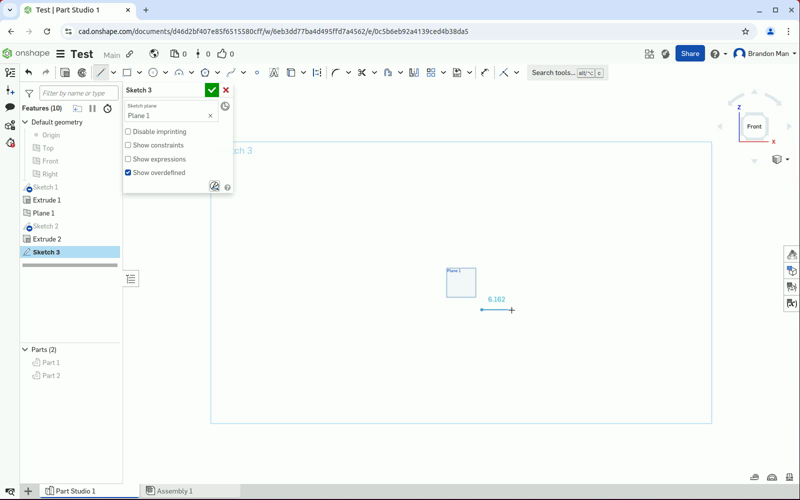
mouse_move(507, 309)
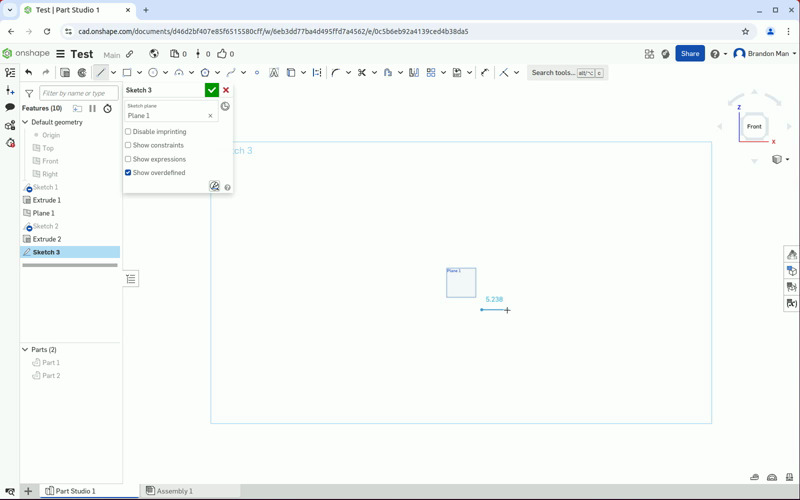
click(507, 309)
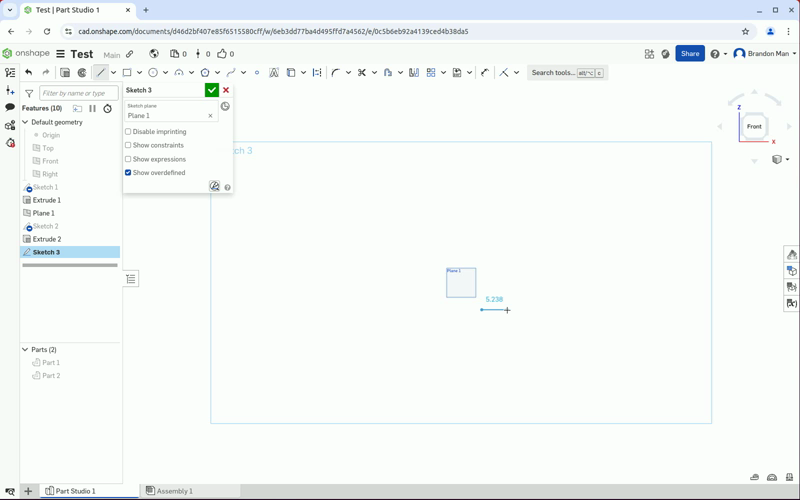
key_up(shift)
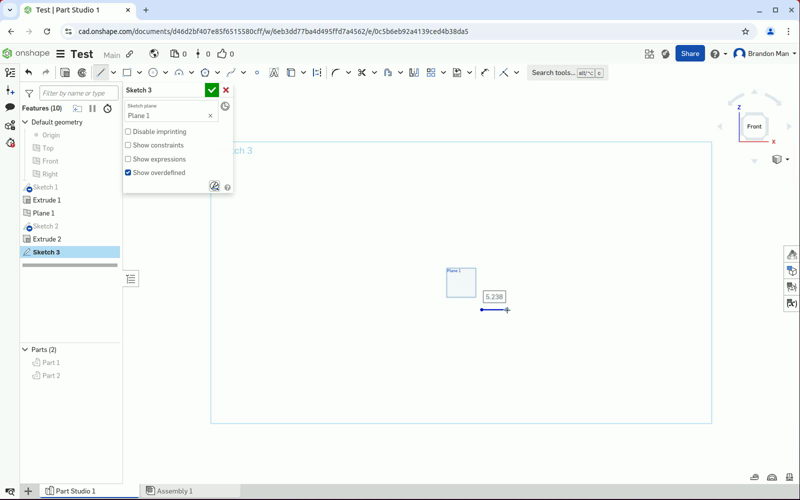
key_down(shift)
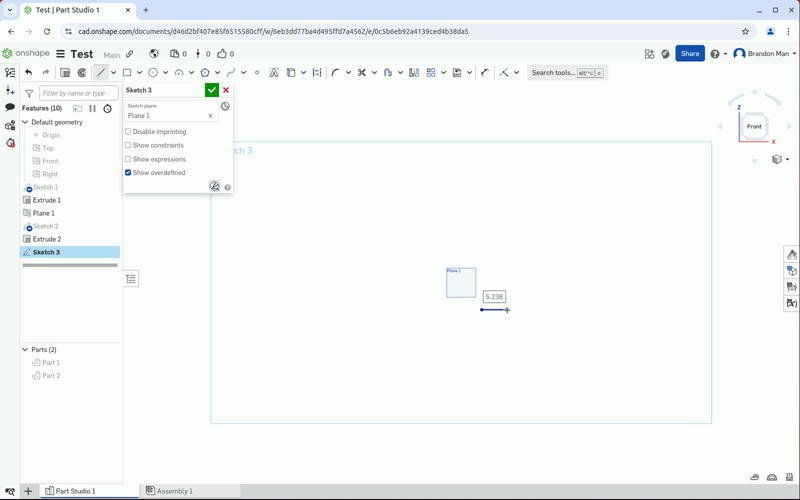
mouse_move(537, 309)
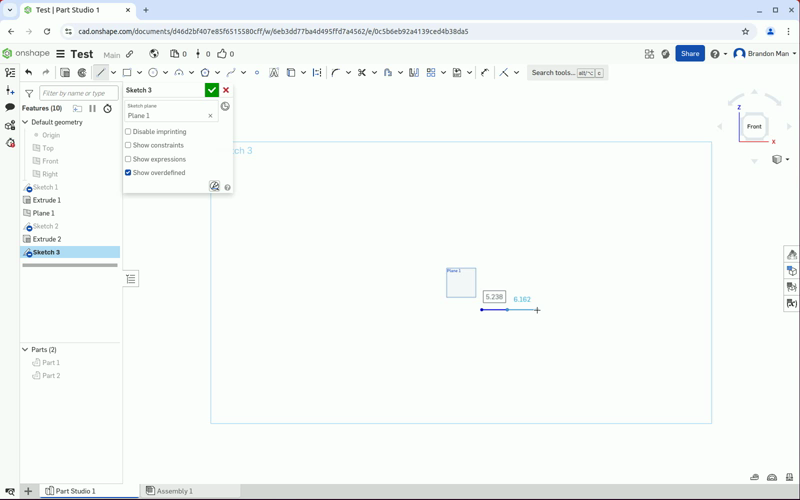
mouse_move(507, 282)
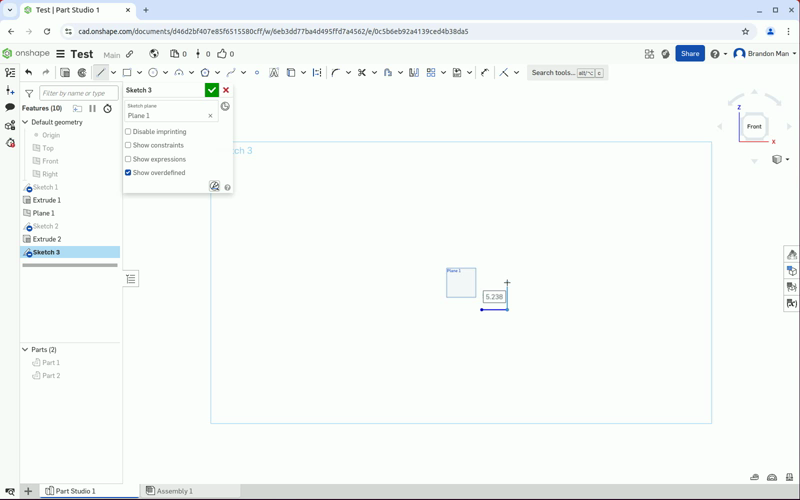
click(507, 282)
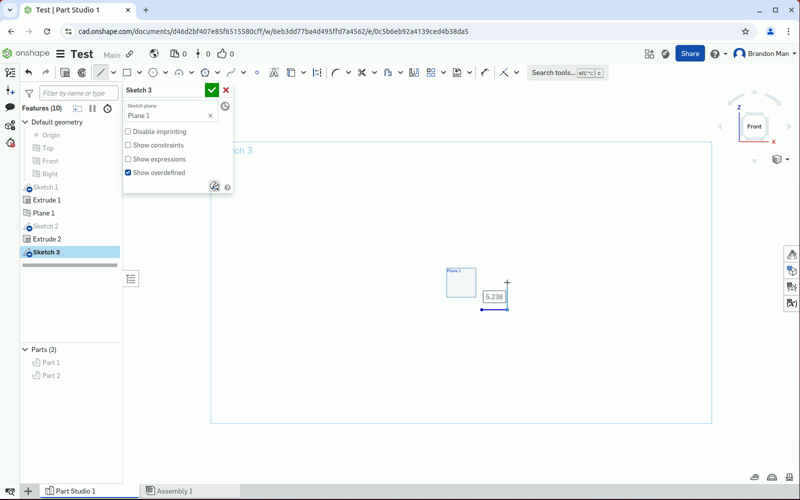
key_up(shift)
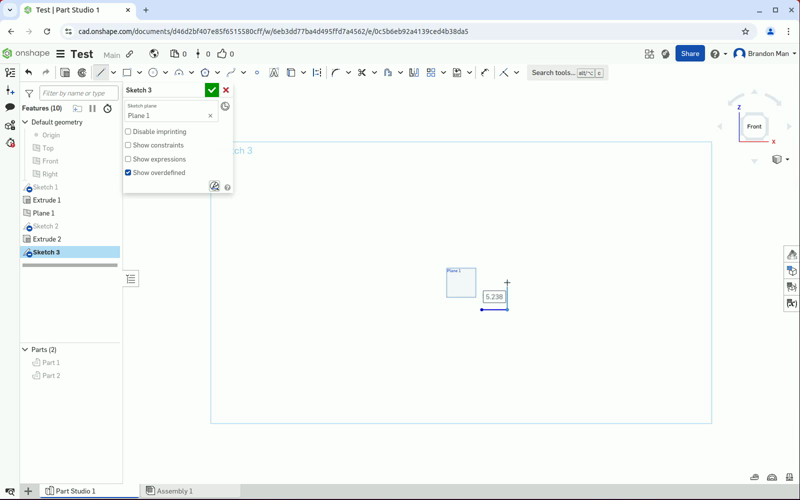
key_down(shift)
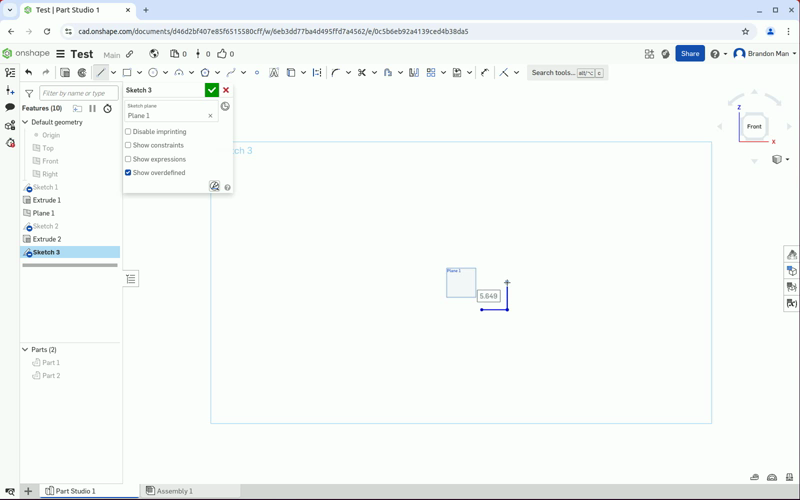
mouse_move(537, 282)
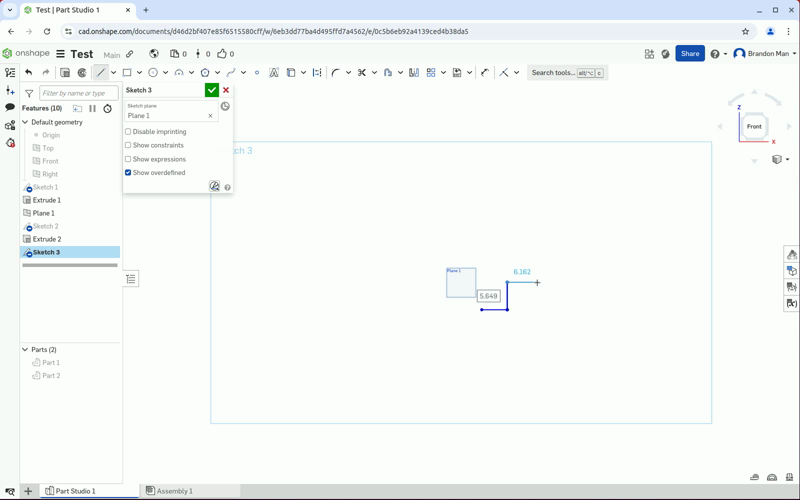
mouse_move(481, 282)
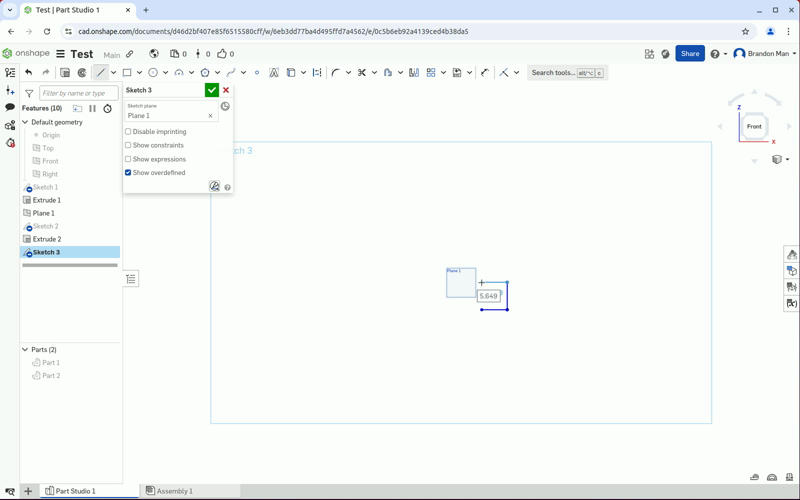
click(481, 282)
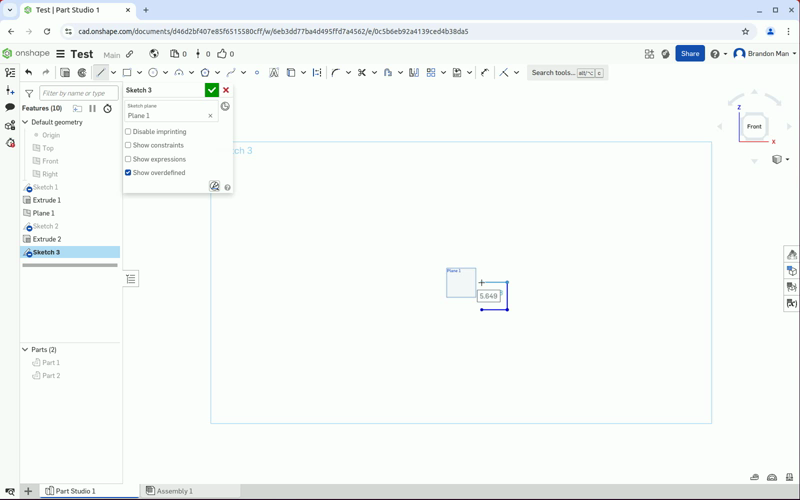
key_up(shift)
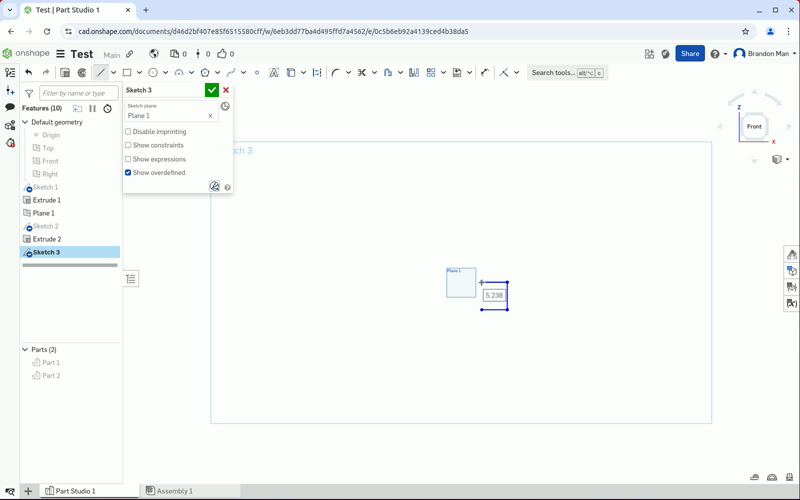
mouse_move(511, 282)
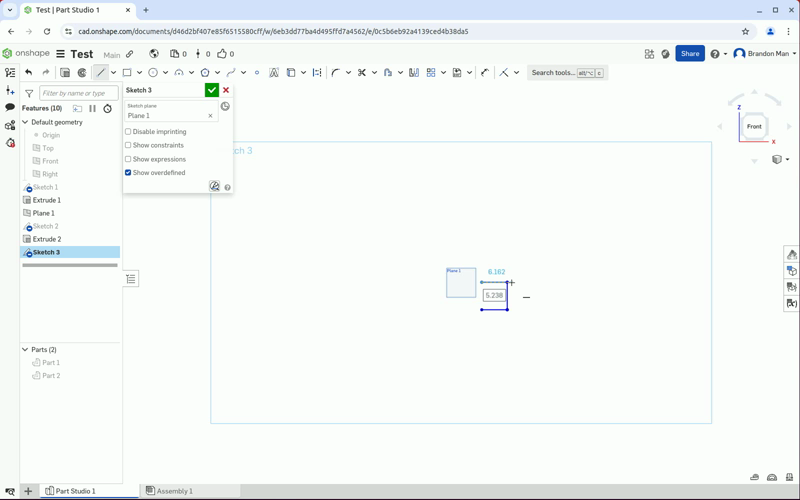
key_down(shift)
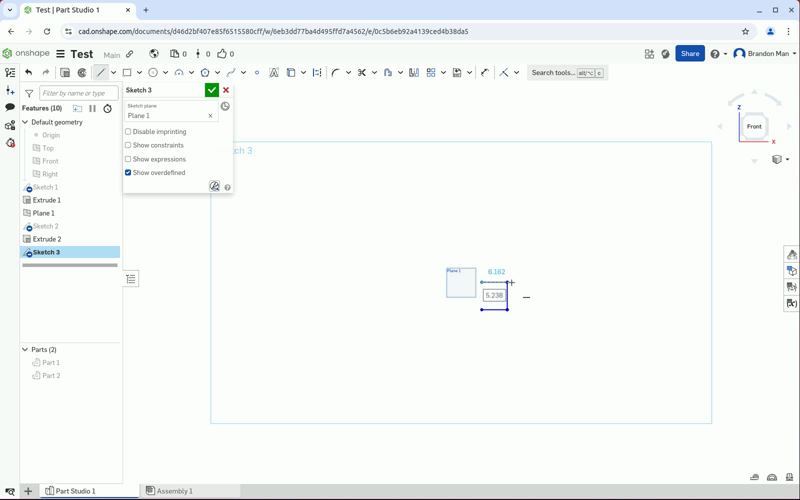
mouse_move(481, 309)
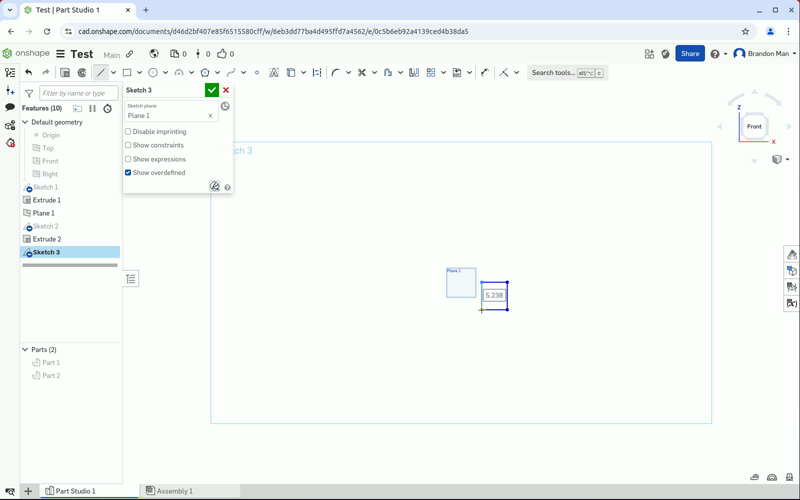
key_up(shift)
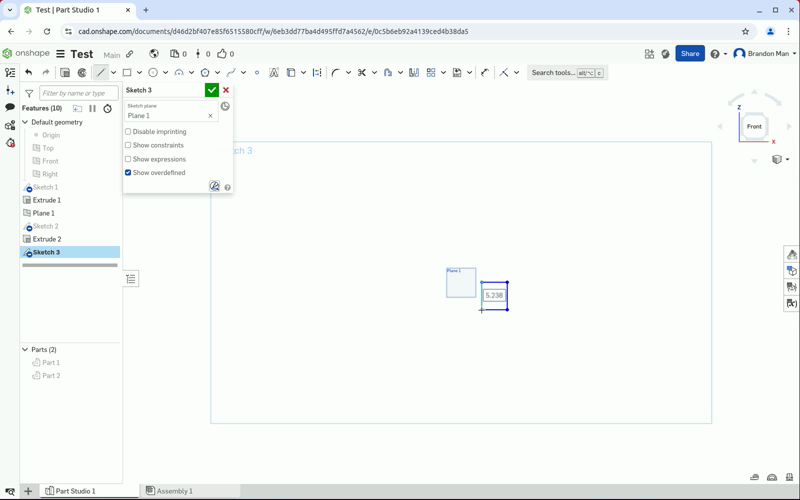
click(481, 309)
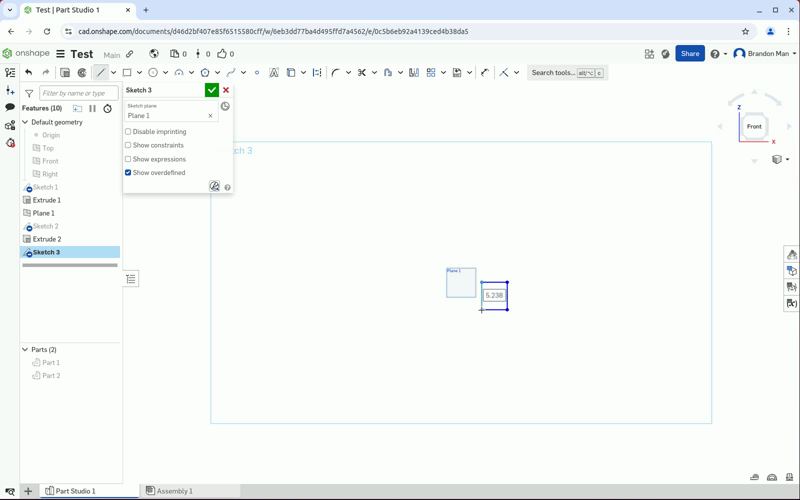
key(esc)
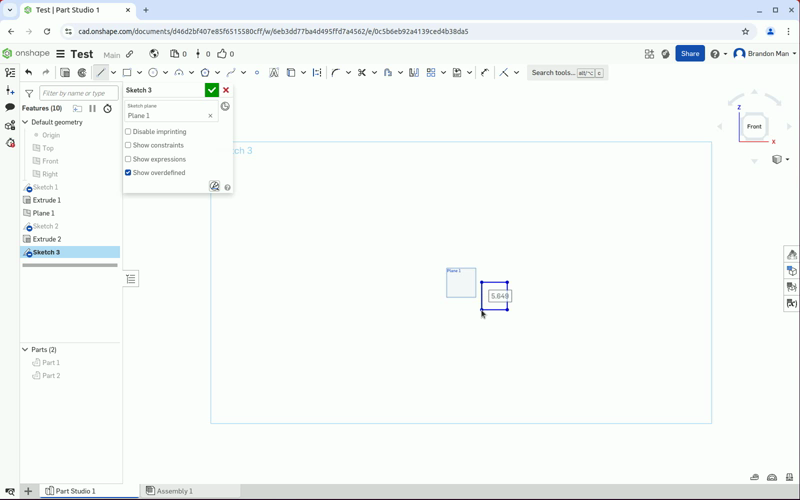
mouse_move(482, 298)
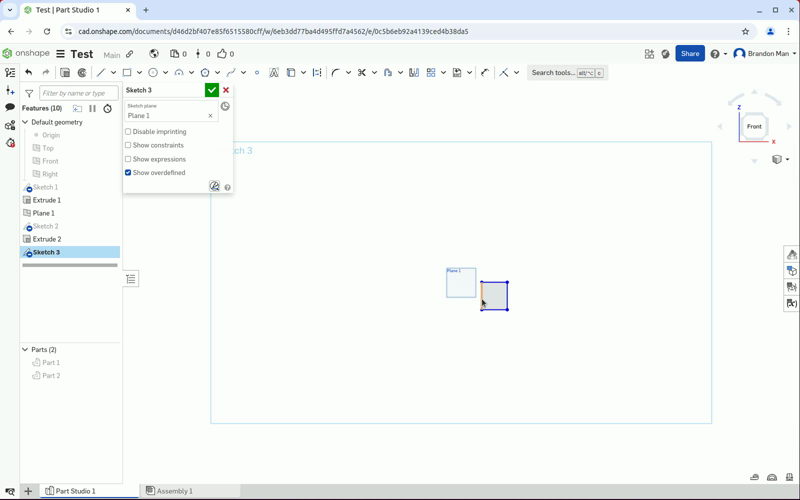
scroll(6)
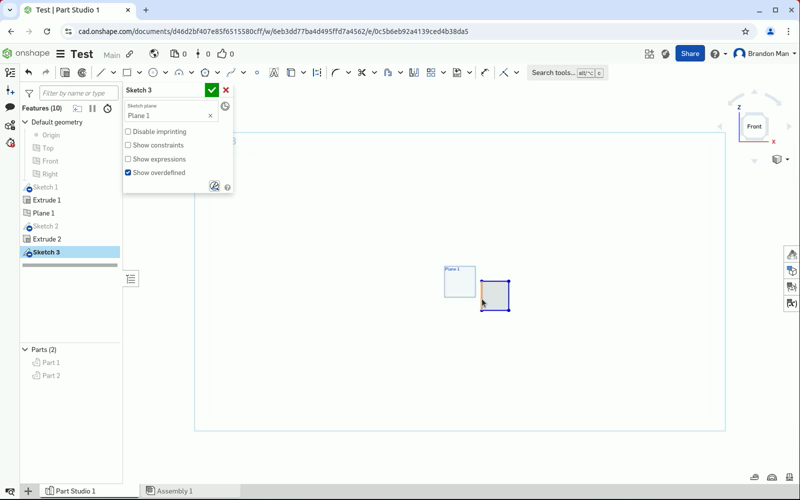
scroll(6)
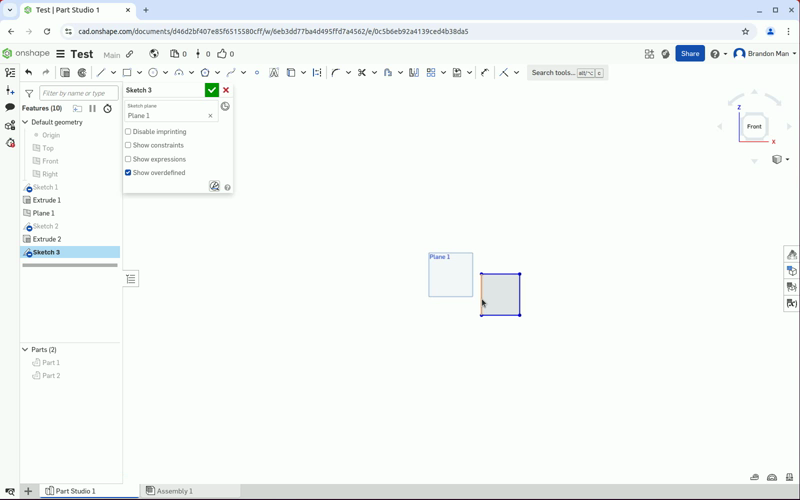
scroll(6)
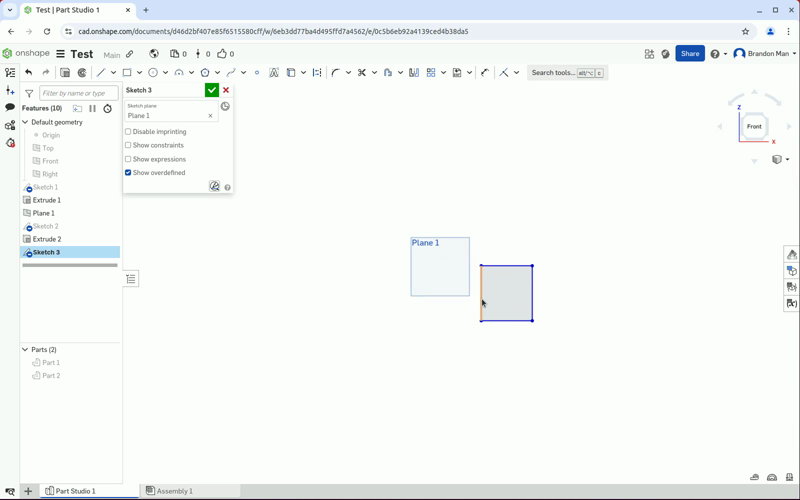
scroll(6)
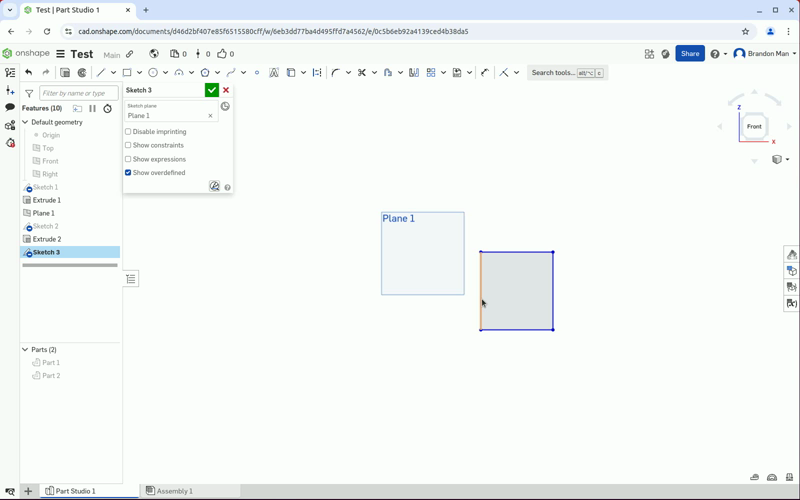
scroll(6)
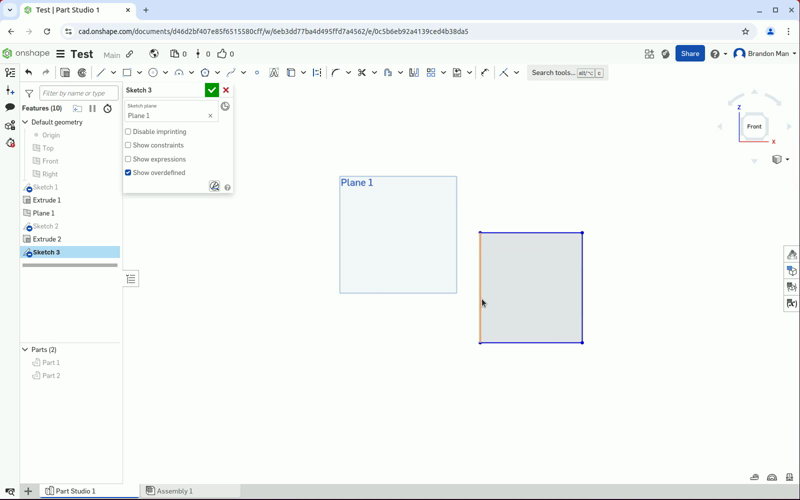
scroll(6)
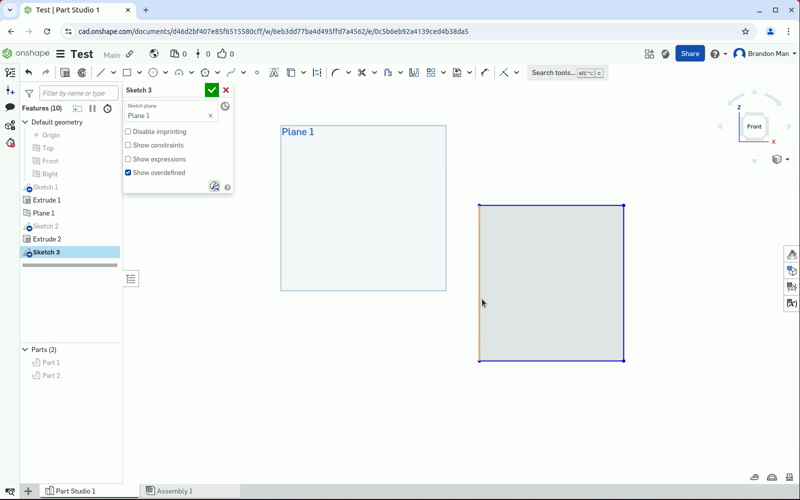
scroll(6)
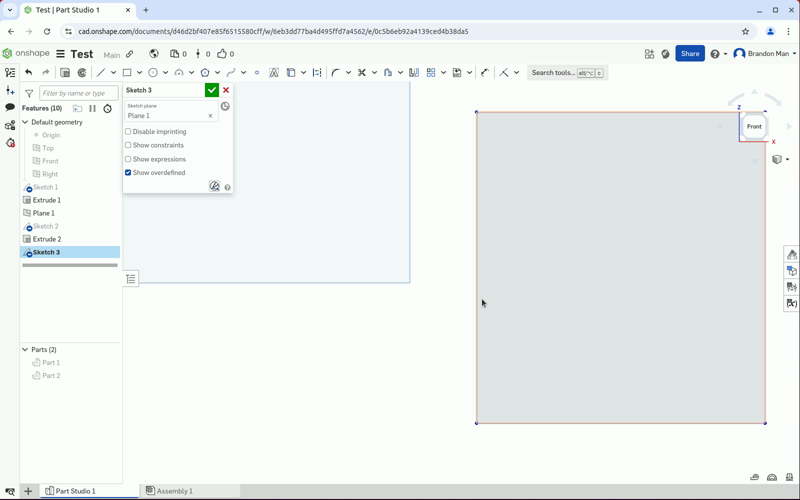
click(482, 298)
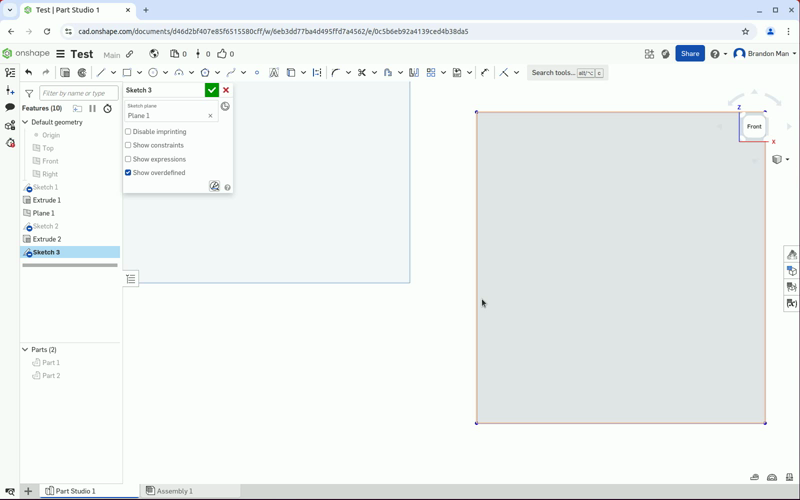
scroll(-6)
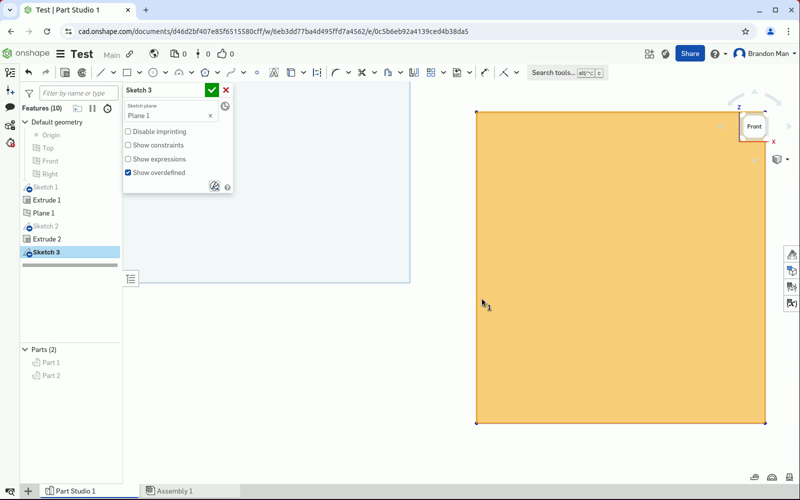
scroll(-6)
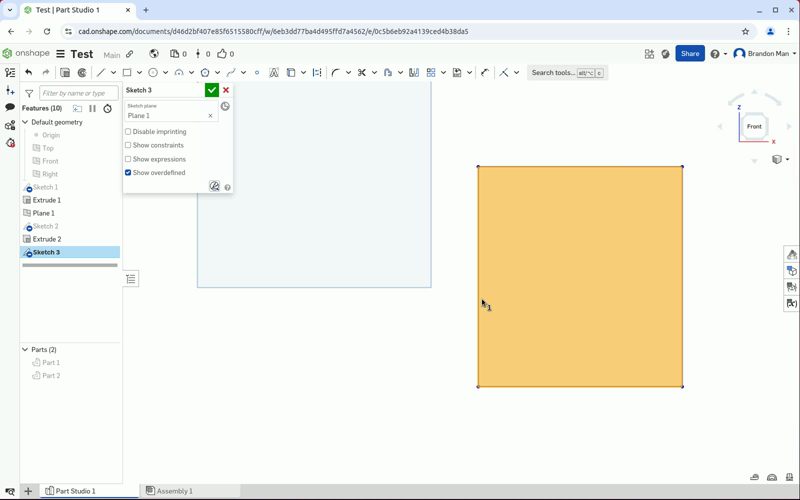
scroll(-6)
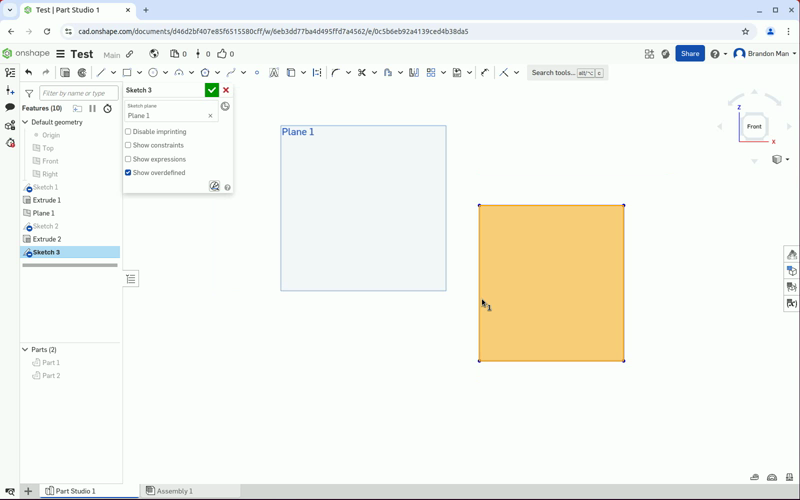
scroll(-6)
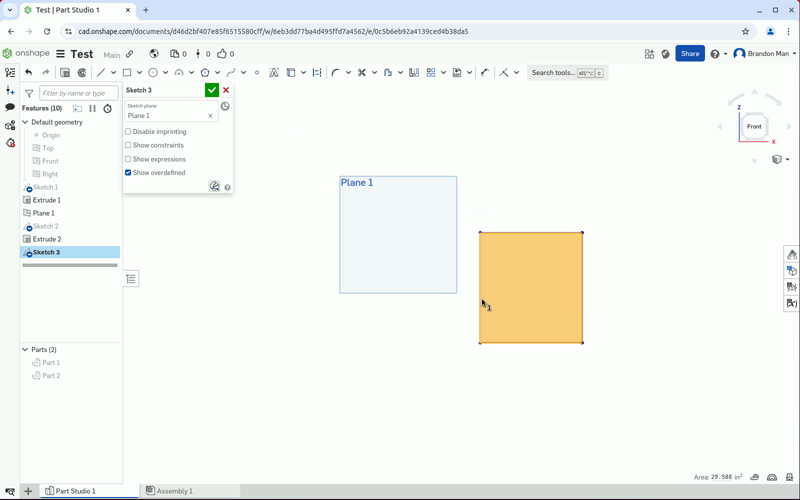
scroll(-6)
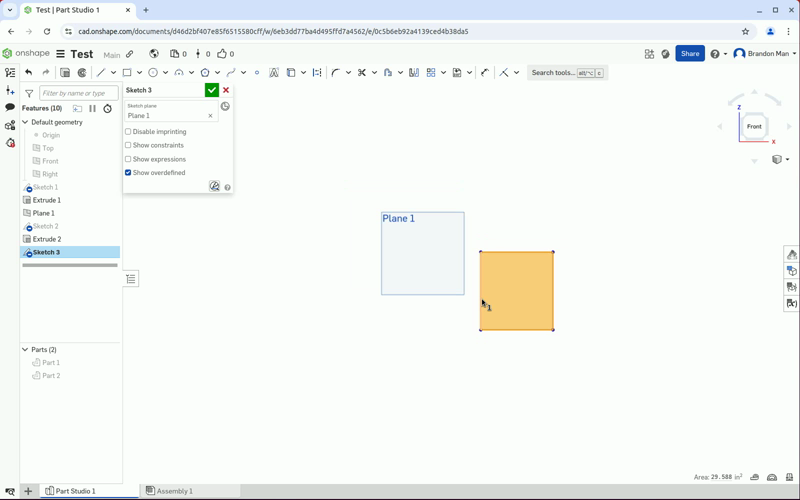
scroll(-6)
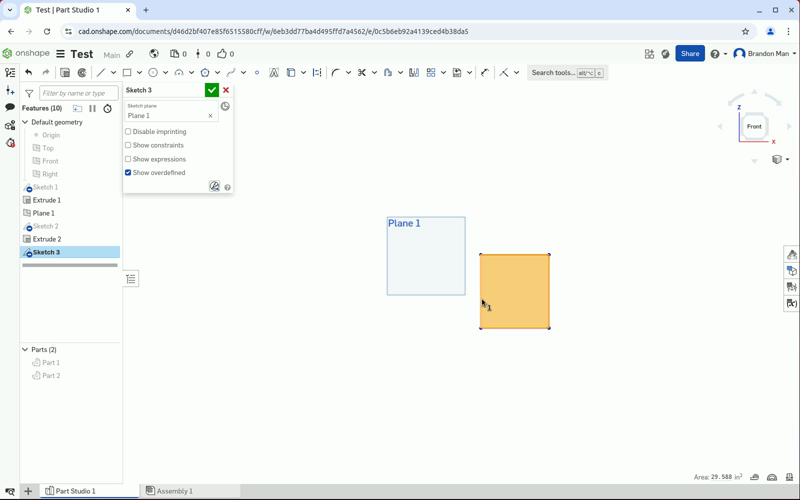
scroll(-6)
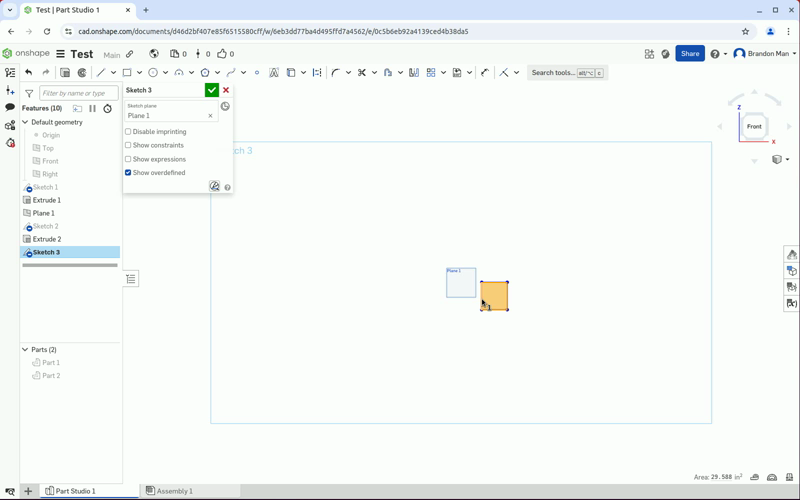
mouse_move(73, 352)
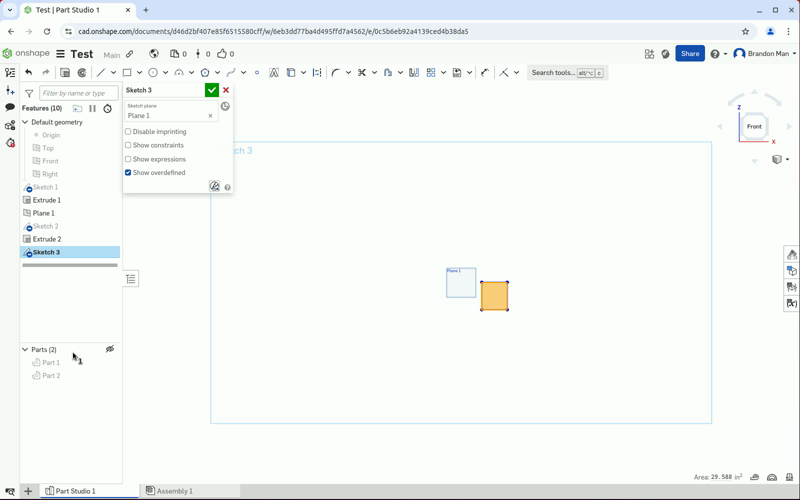
key(shift+y)
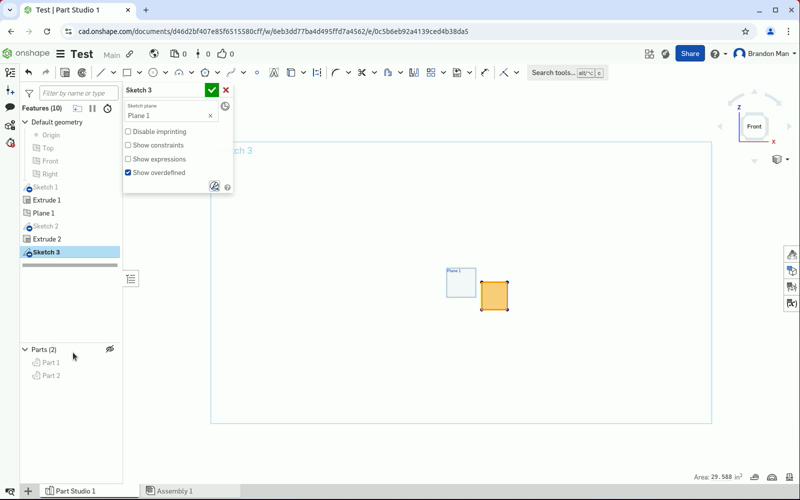
key(shift+e)
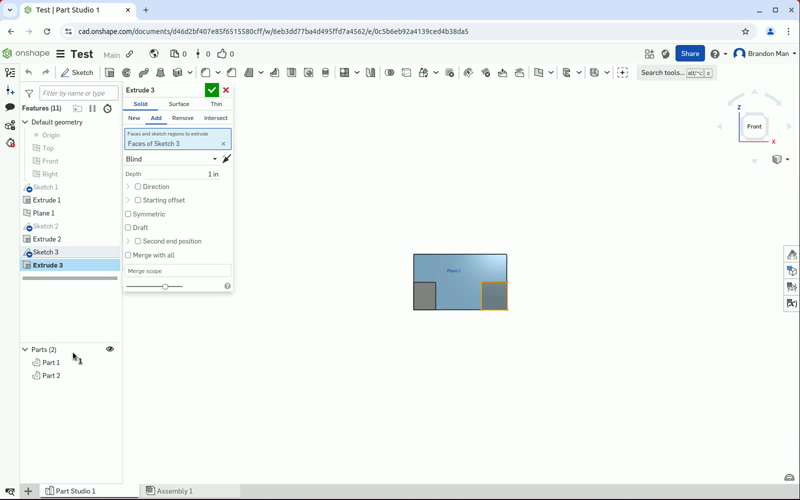
mouse_move(143, 106)
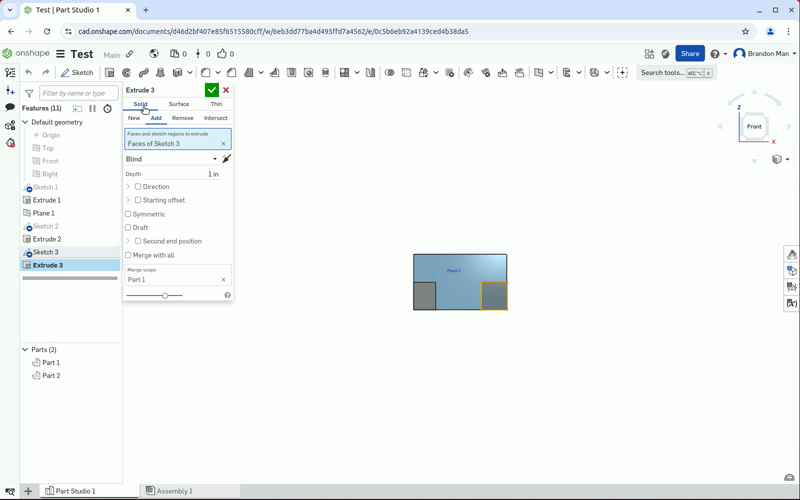
click(143, 106)
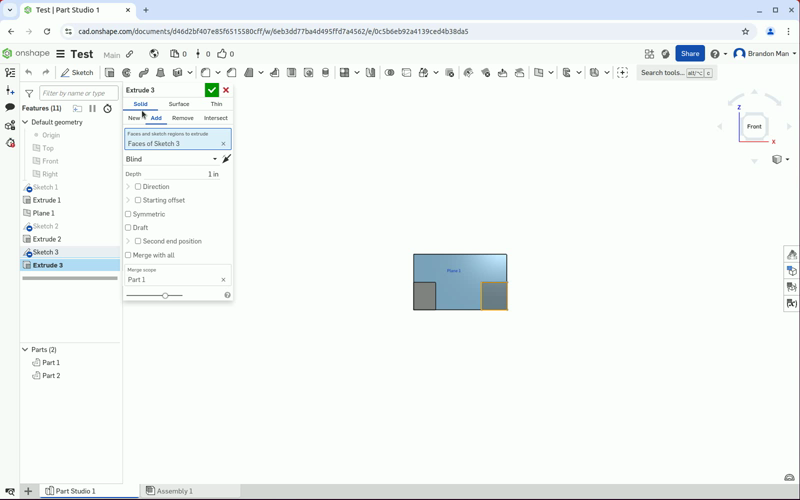
mouse_move(137, 120)
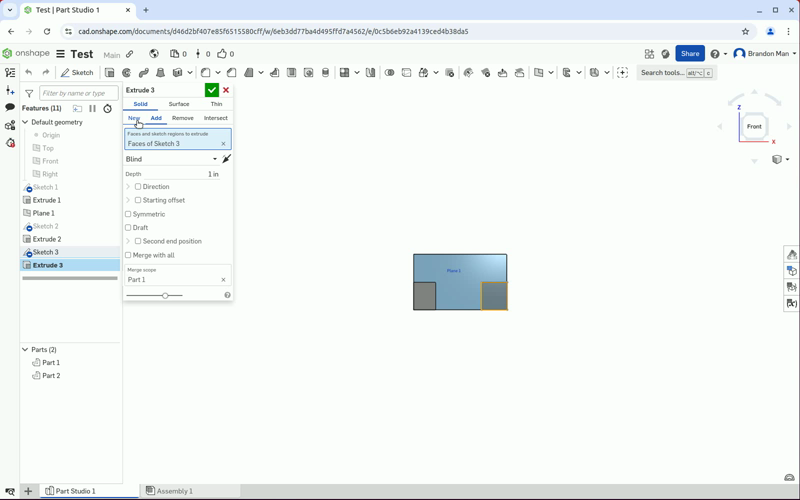
click(137, 120)
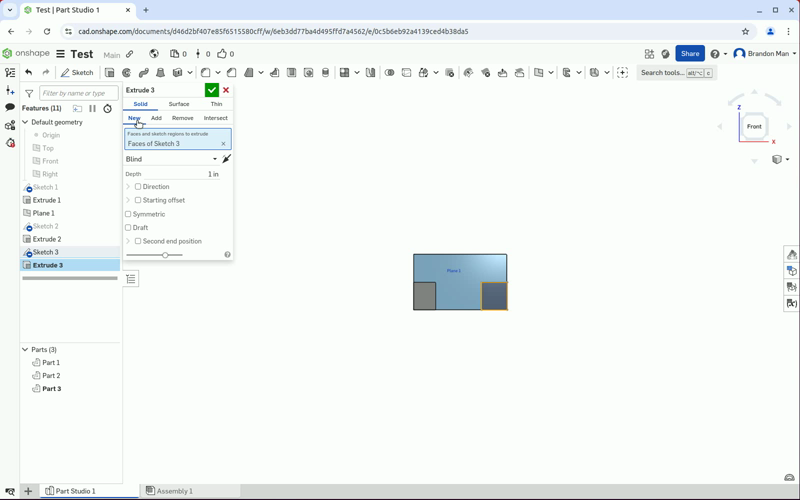
key(tab, 4)
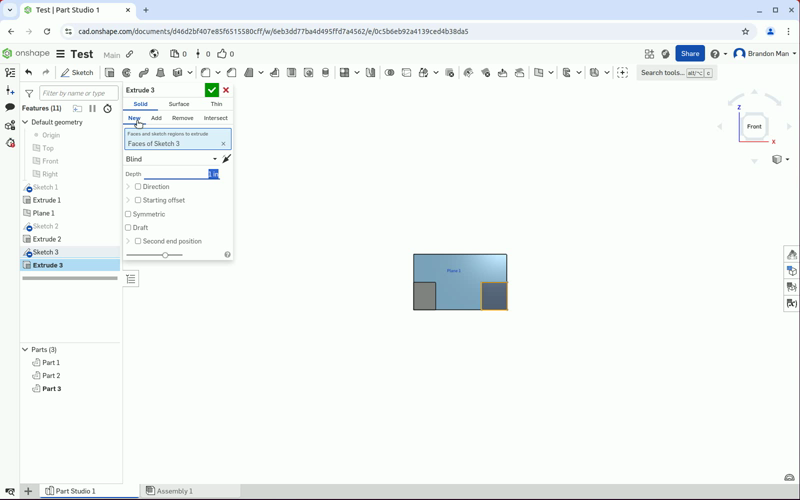
text(7.221)
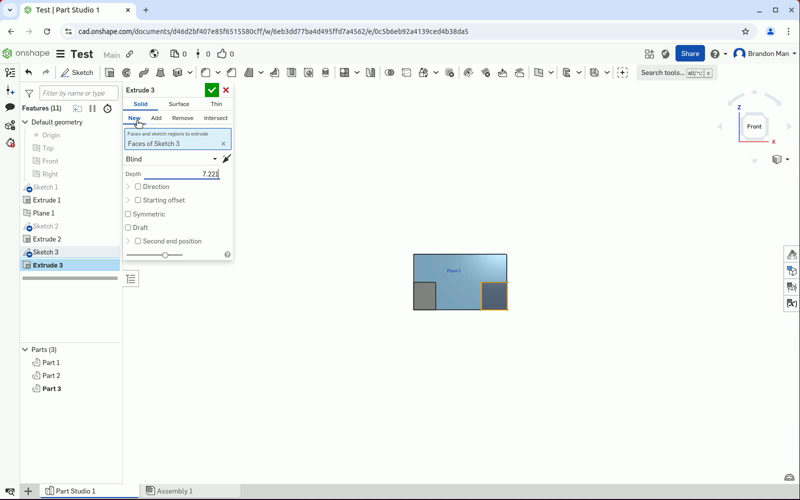
key(enter)
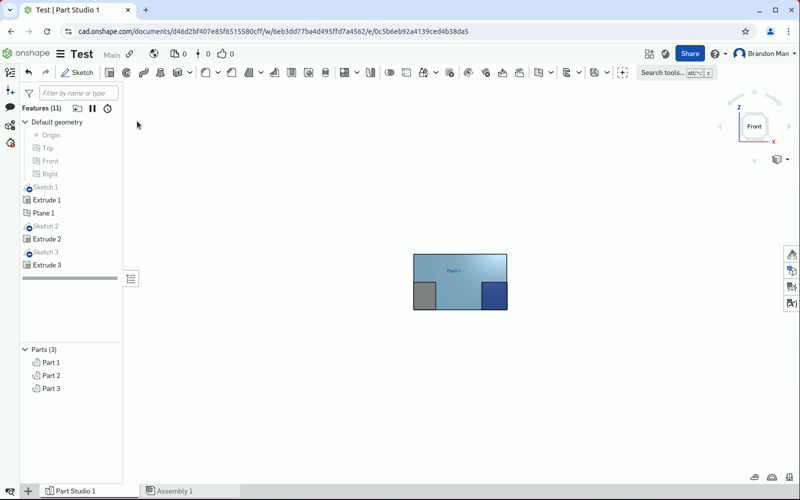
key(shift+h)
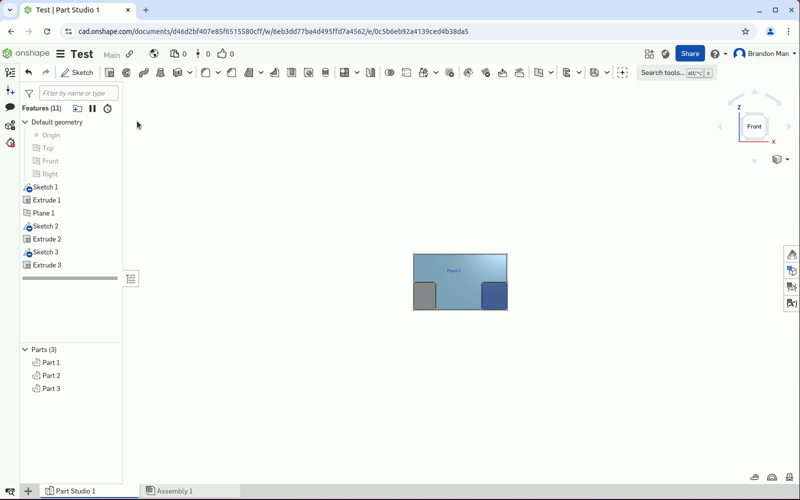
key(shift+h)
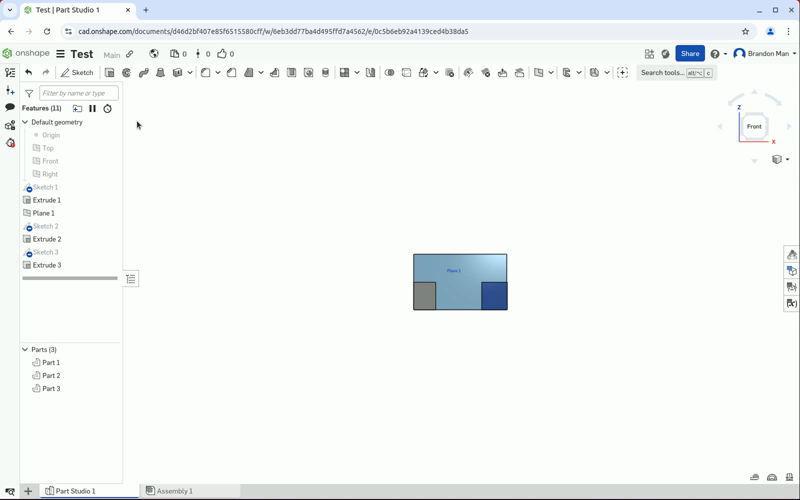
mouse_move(73, 189)
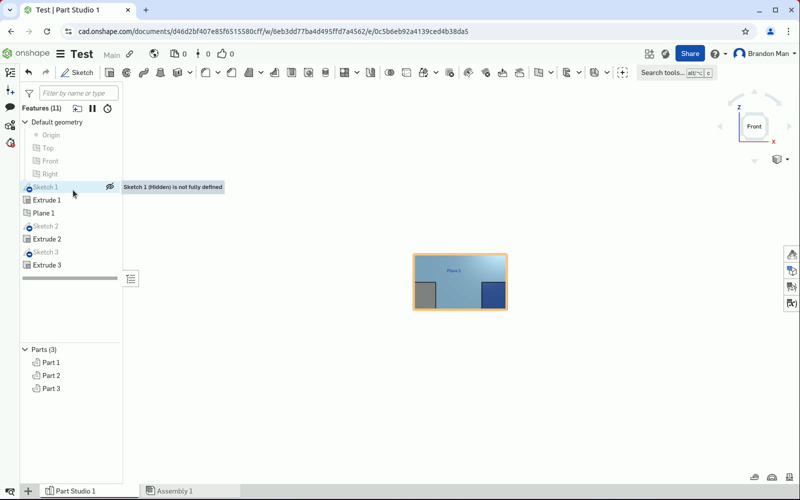
click(73, 189)
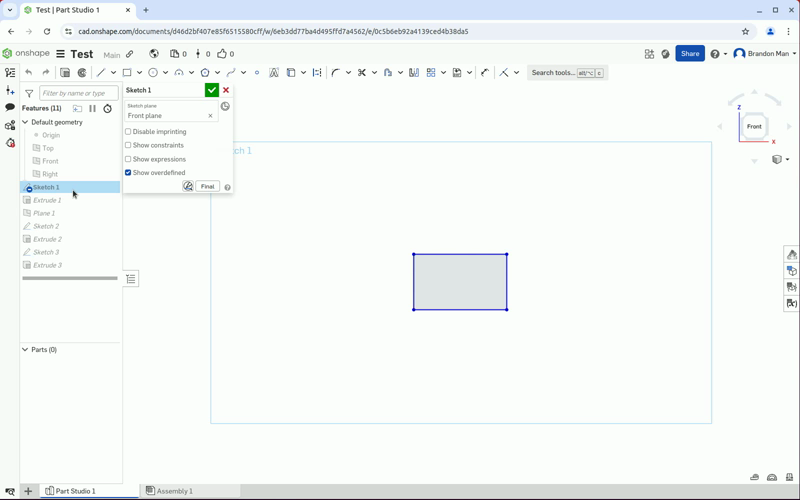
mouse_move(229, 92)
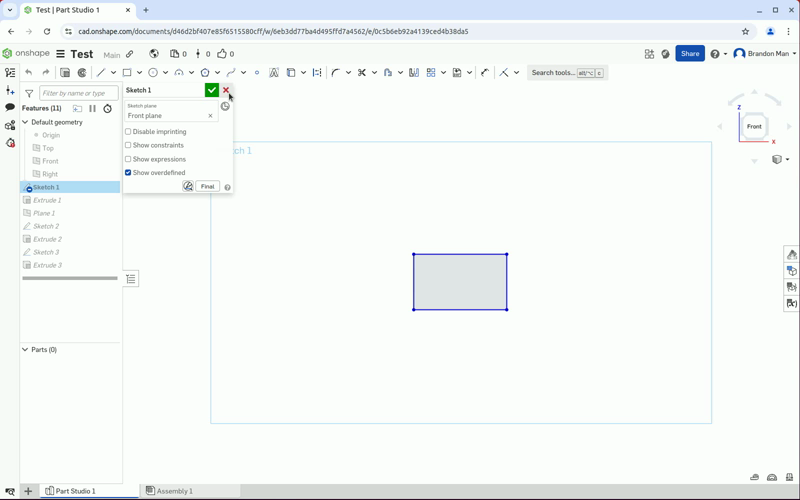
click(229, 92)
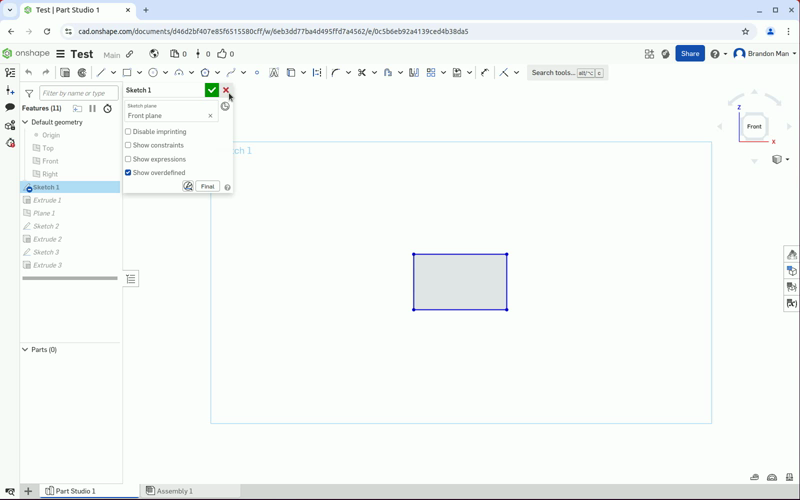
key(shift+s)
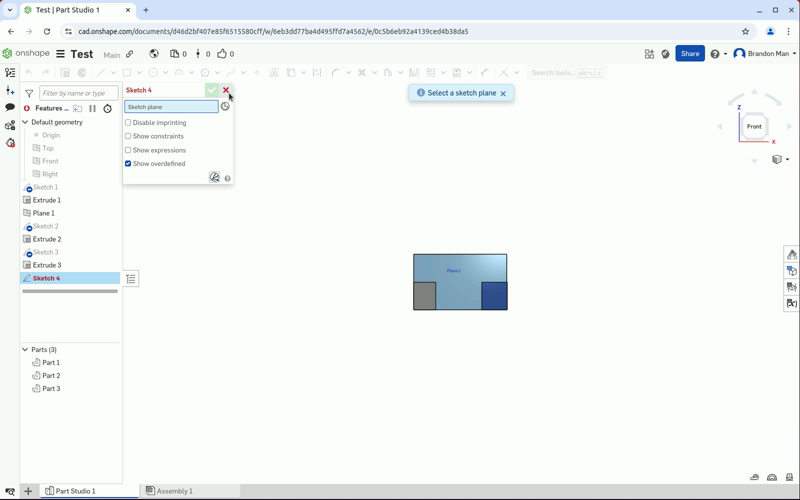
mouse_move(73, 163)
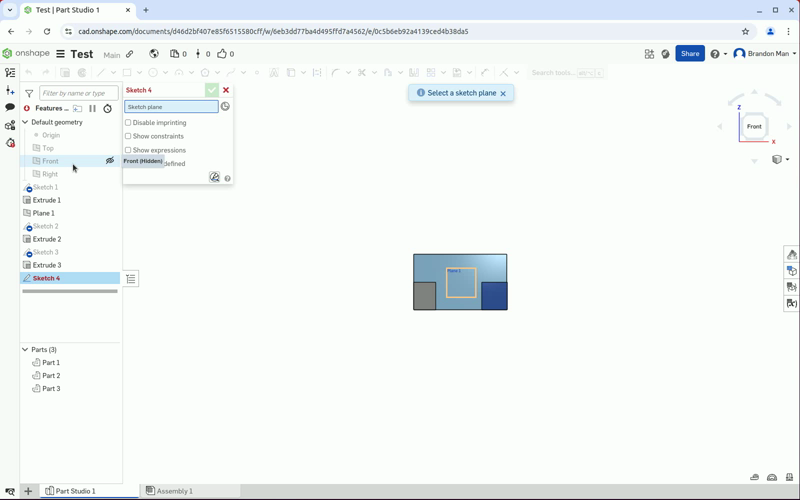
click(73, 163)
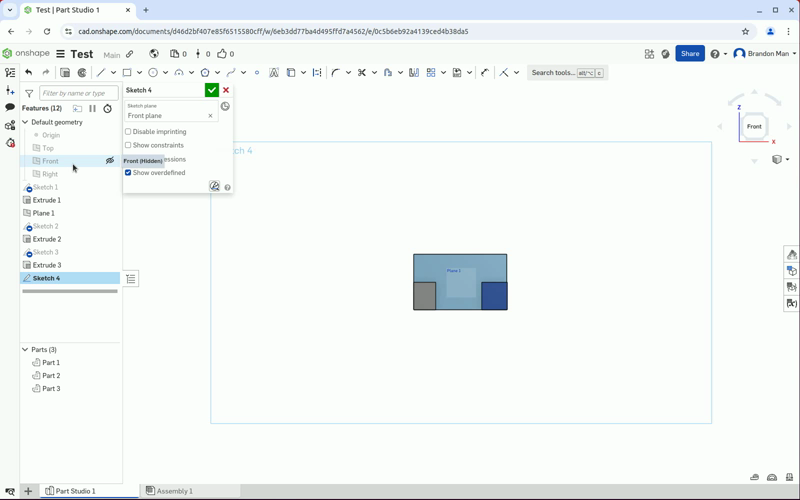
mouse_move(73, 352)
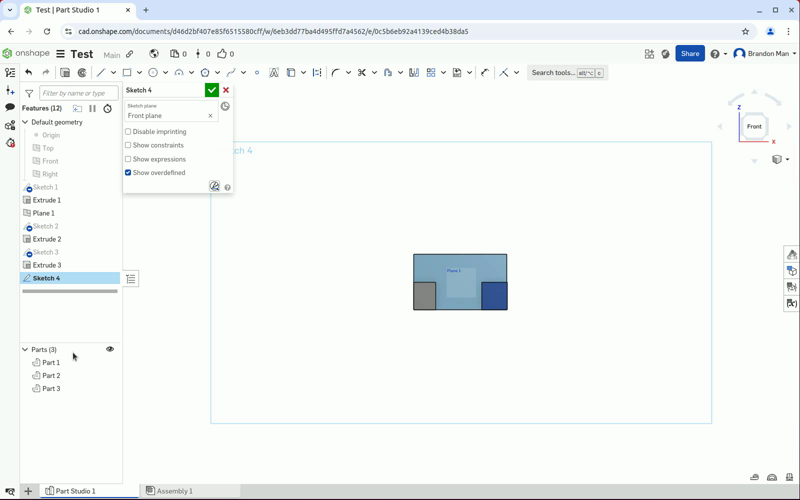
key(y)
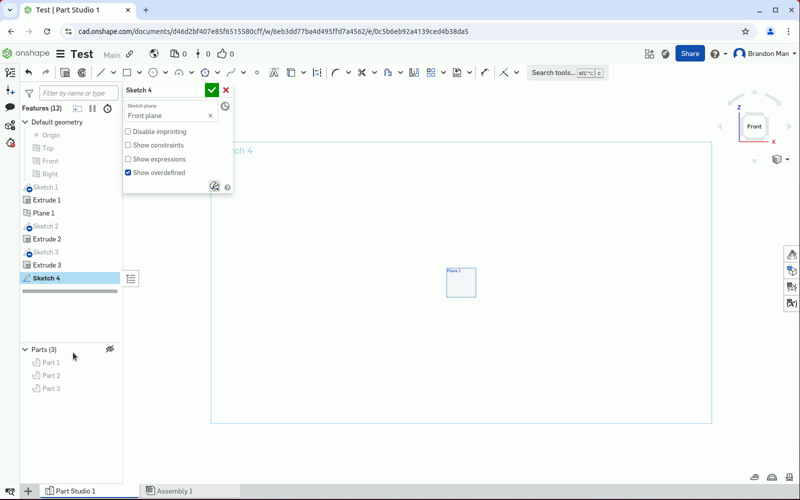
key(l)
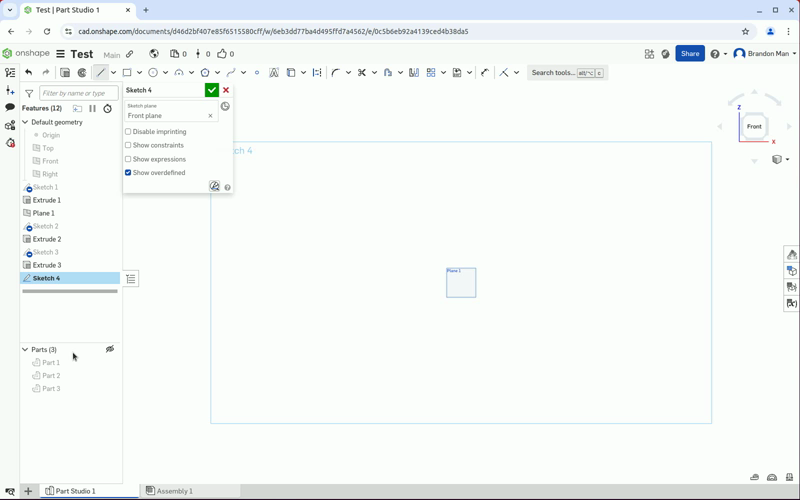
key_down(shift)
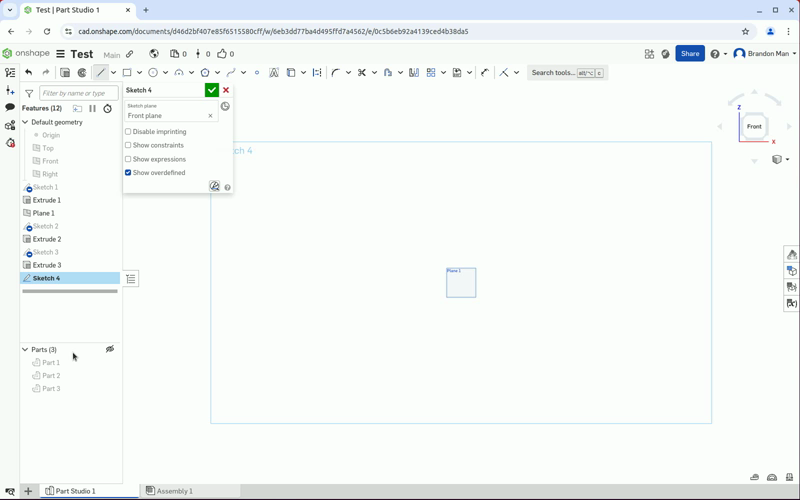
mouse_move(414, 332)
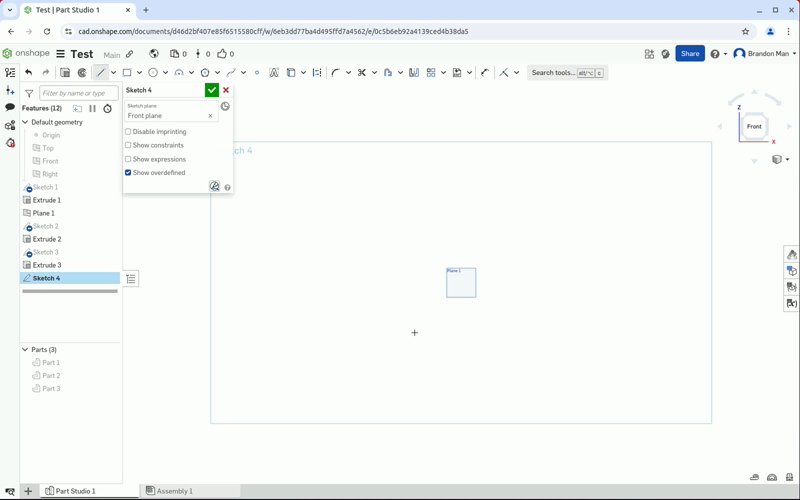
click(414, 332)
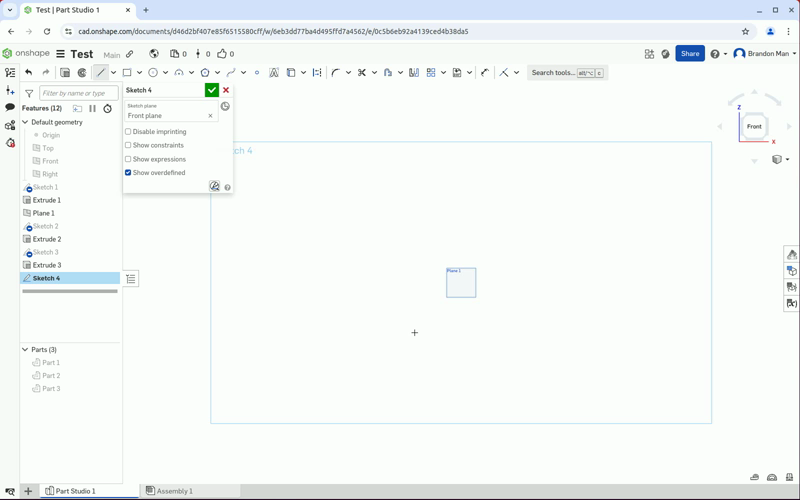
key_up(shift)
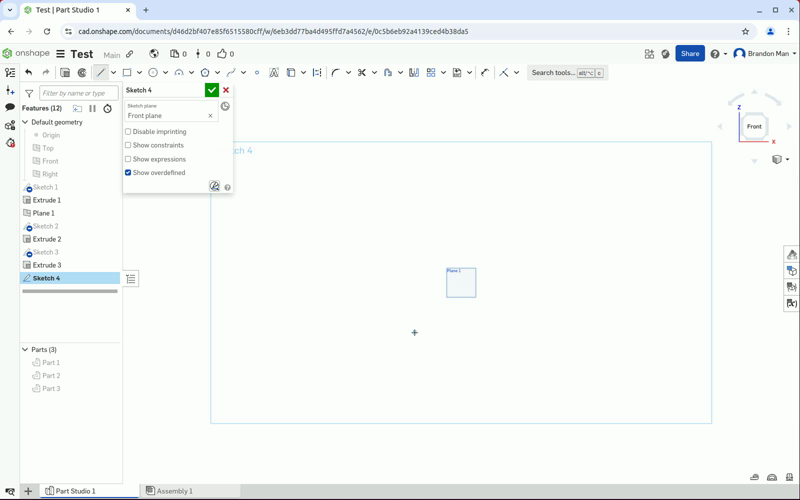
key_down(shift)
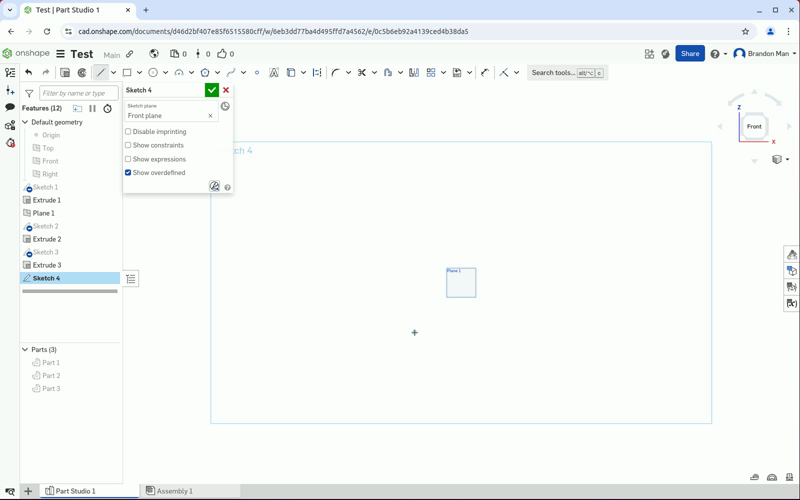
mouse_move(507, 332)
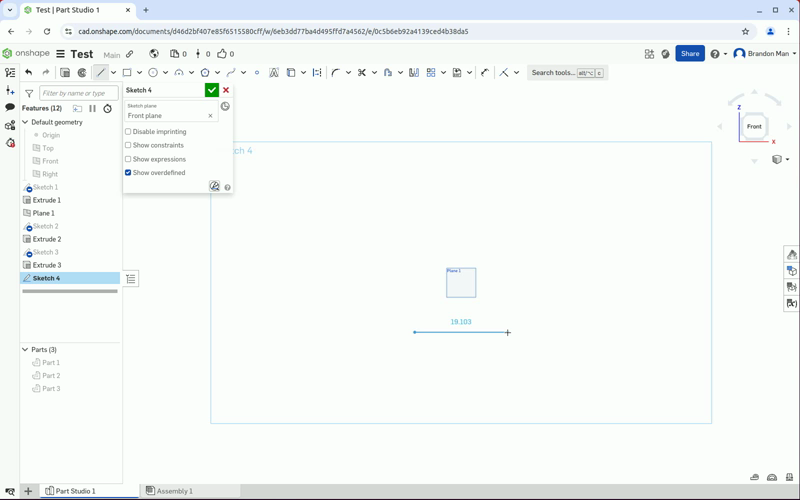
click(507, 332)
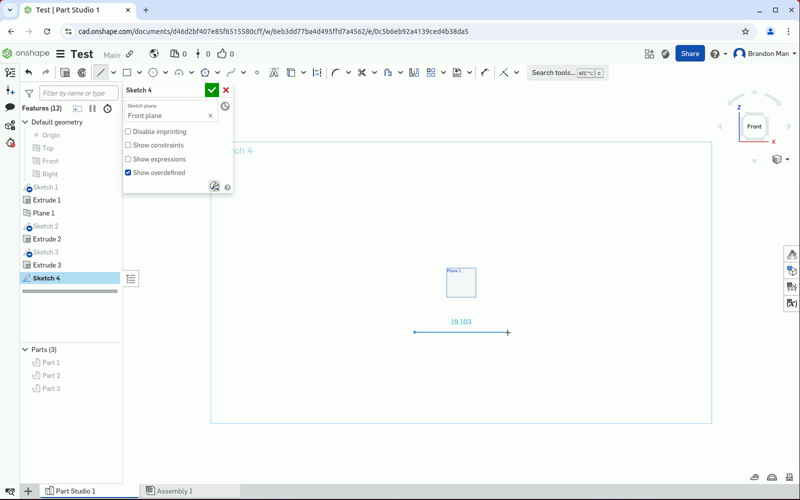
key_up(shift)
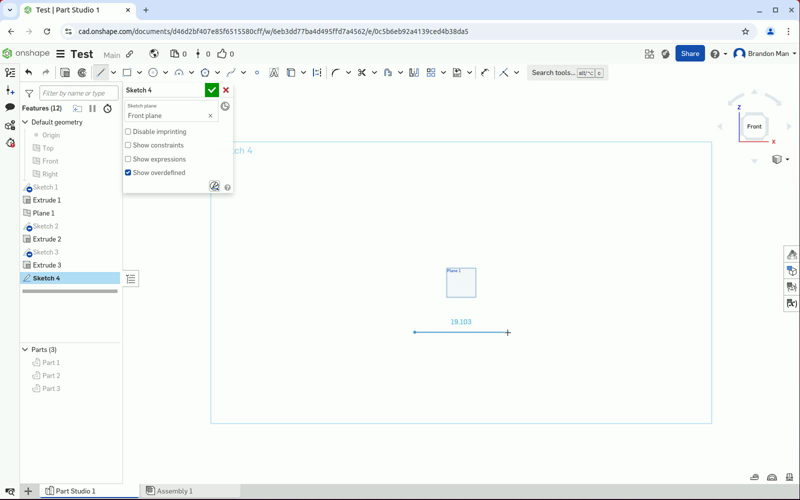
key_down(shift)
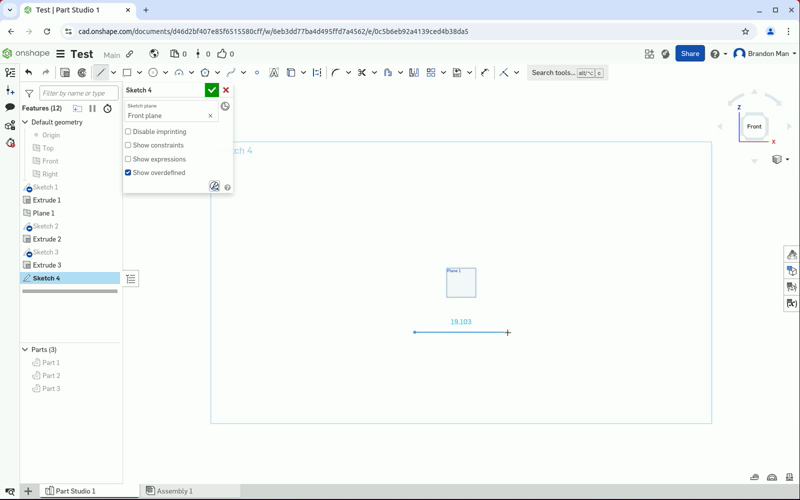
mouse_move(537, 332)
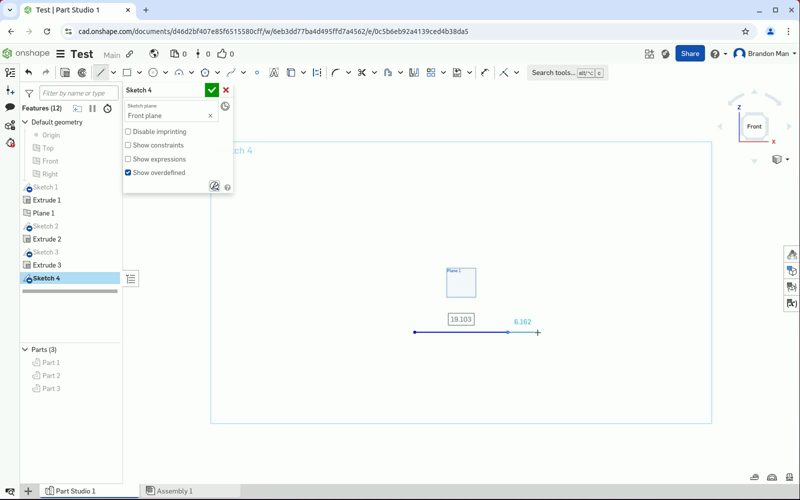
mouse_move(507, 309)
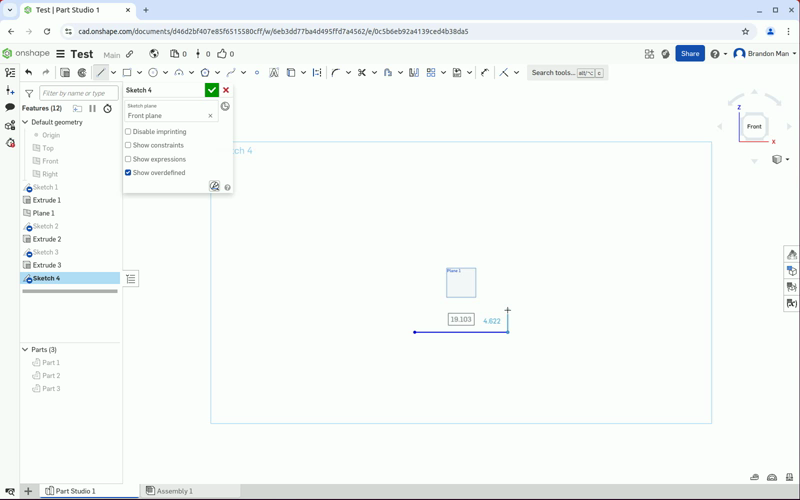
click(507, 309)
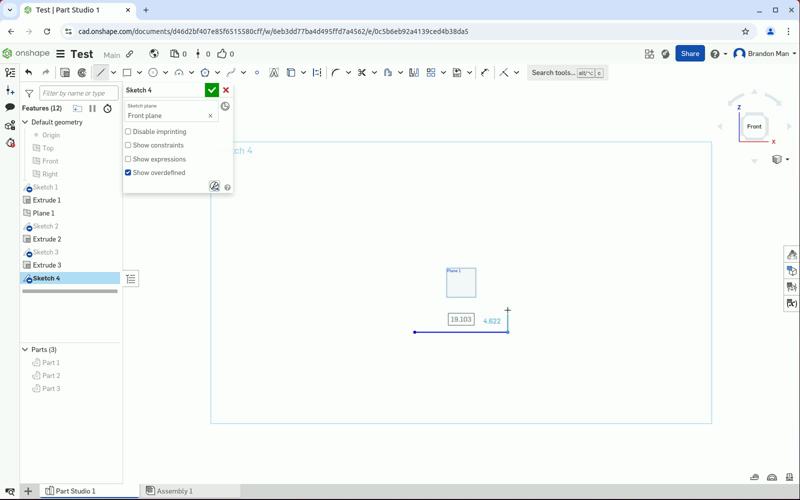
key_up(shift)
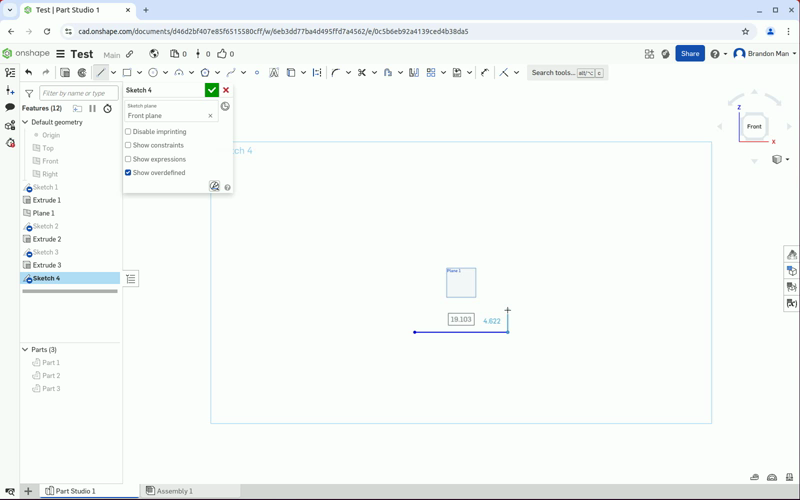
key_down(shift)
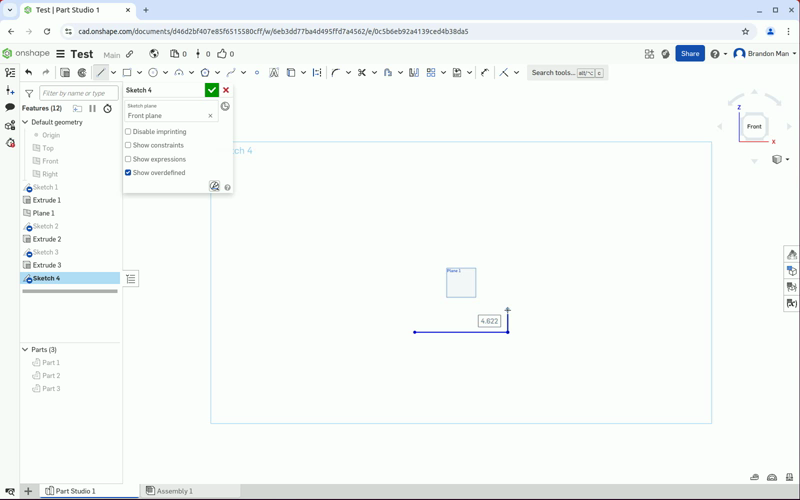
mouse_move(414, 309)
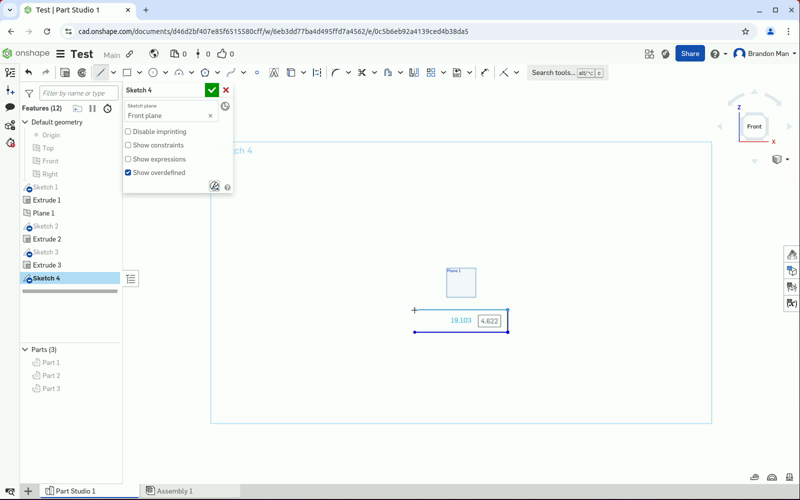
click(414, 309)
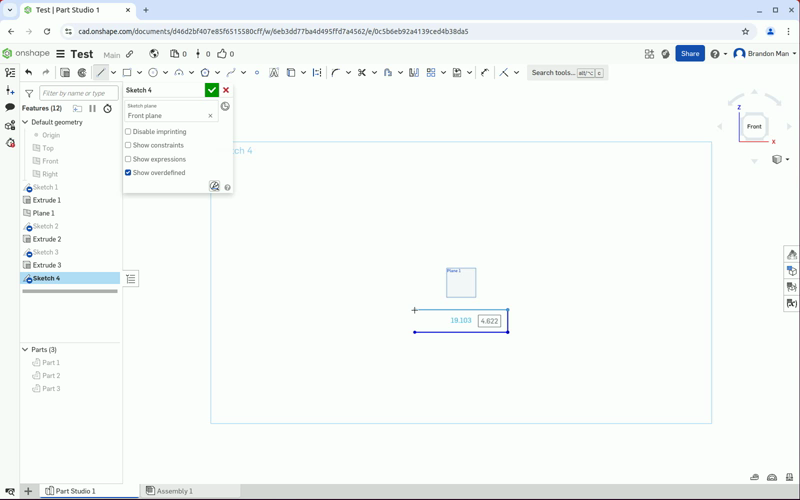
key_up(shift)
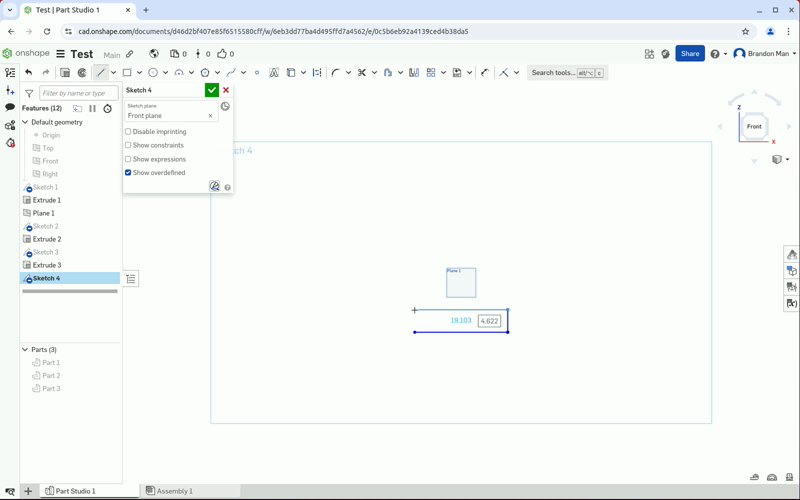
mouse_move(444, 309)
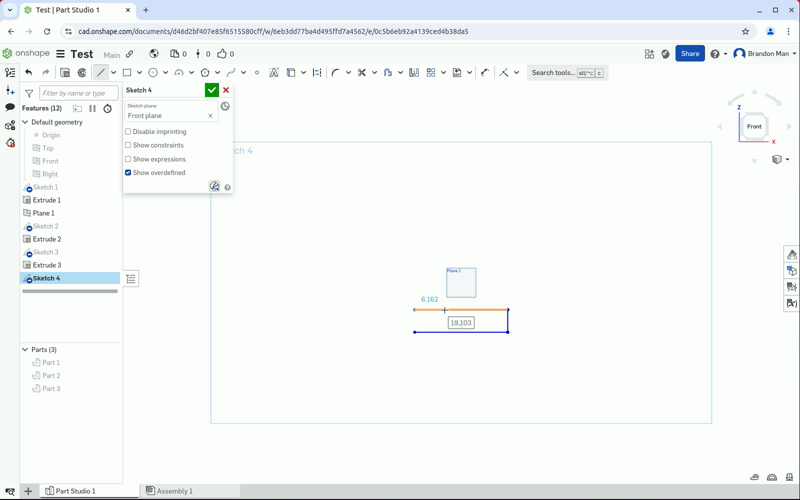
key_down(shift)
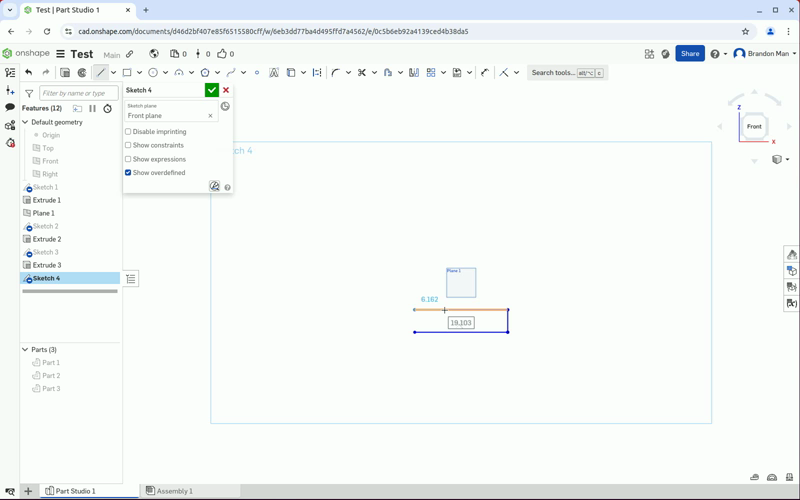
mouse_move(414, 332)
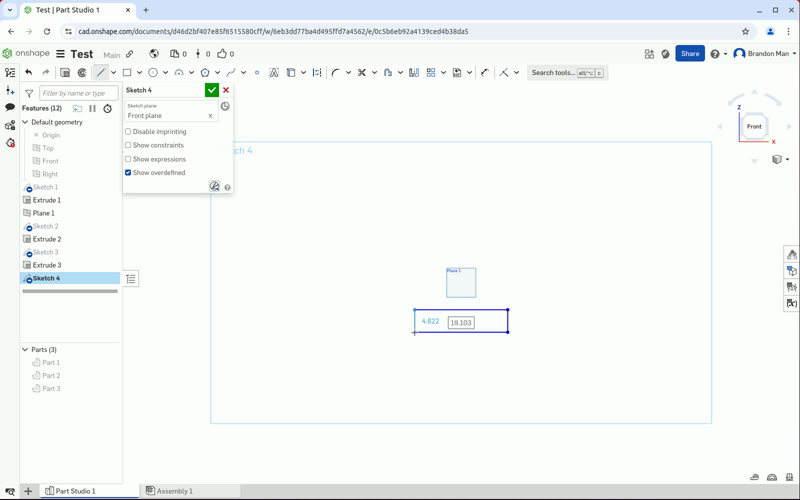
key_up(shift)
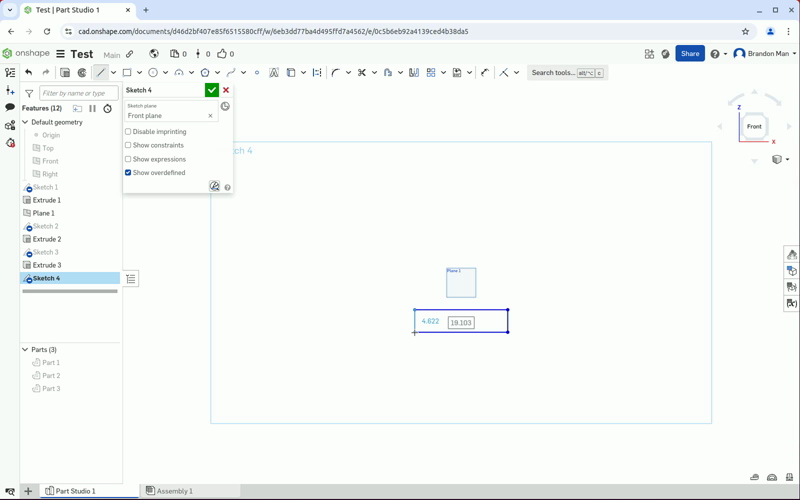
click(414, 332)
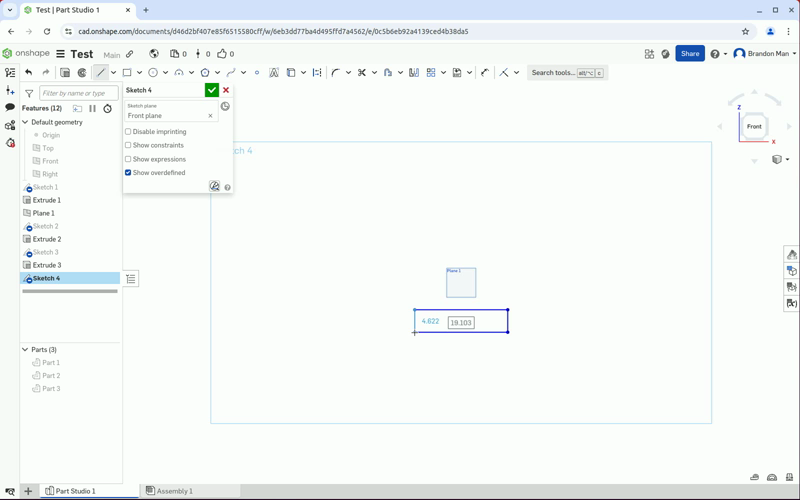
key(esc)
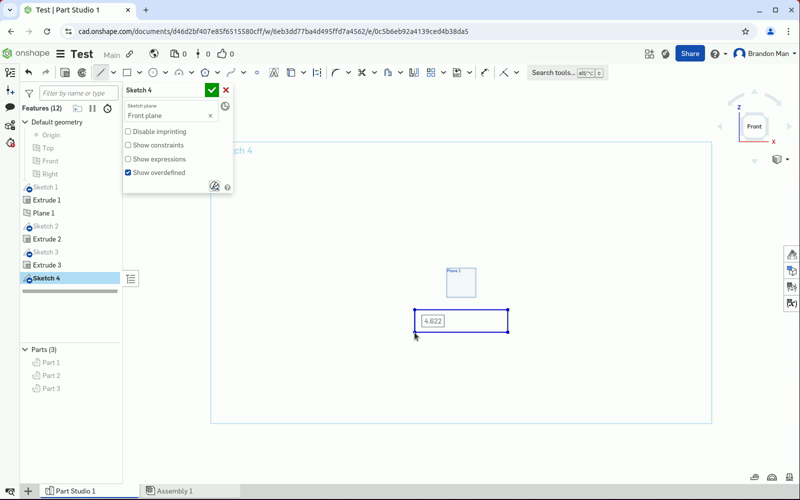
mouse_move(506, 319)
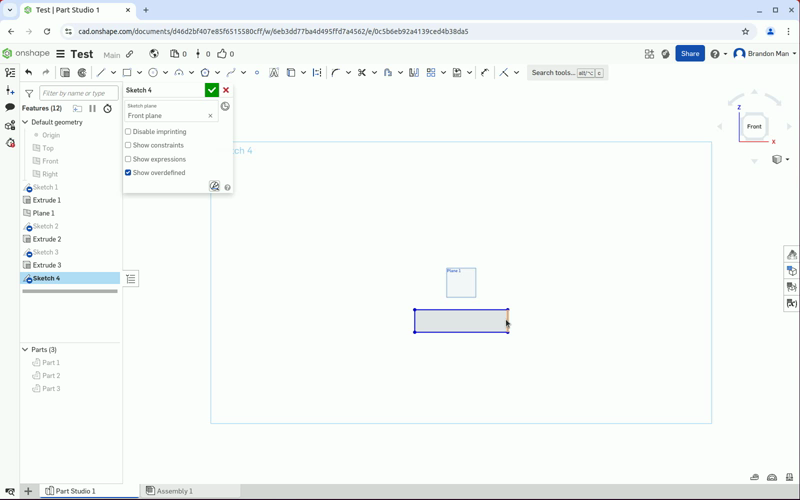
click(506, 319)
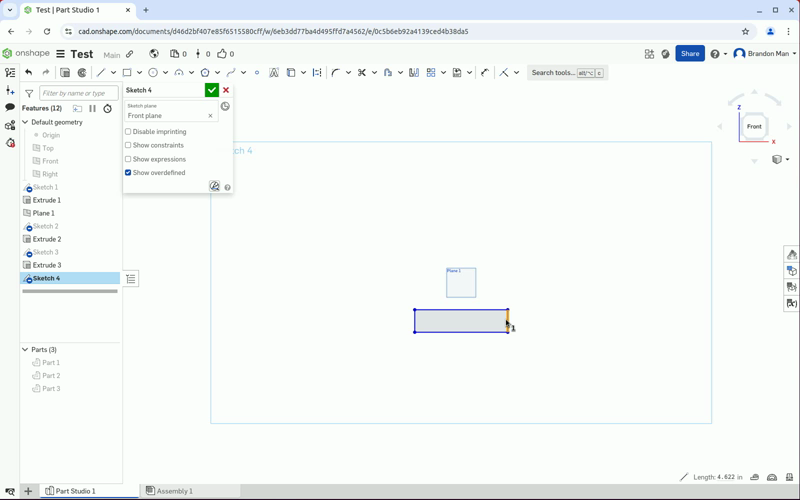
mouse_move(73, 352)
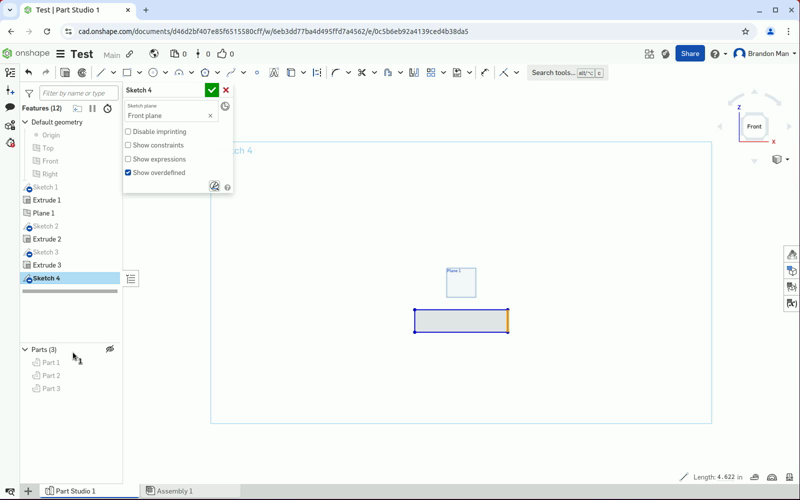
key(shift+y)
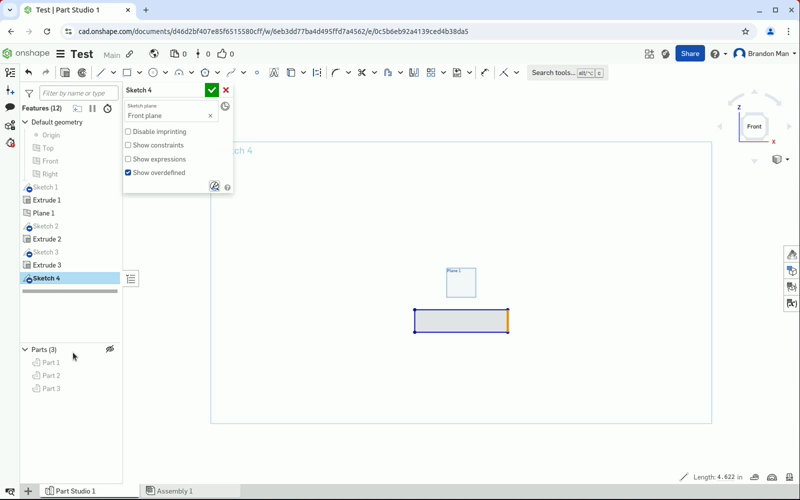
key(shift+e)
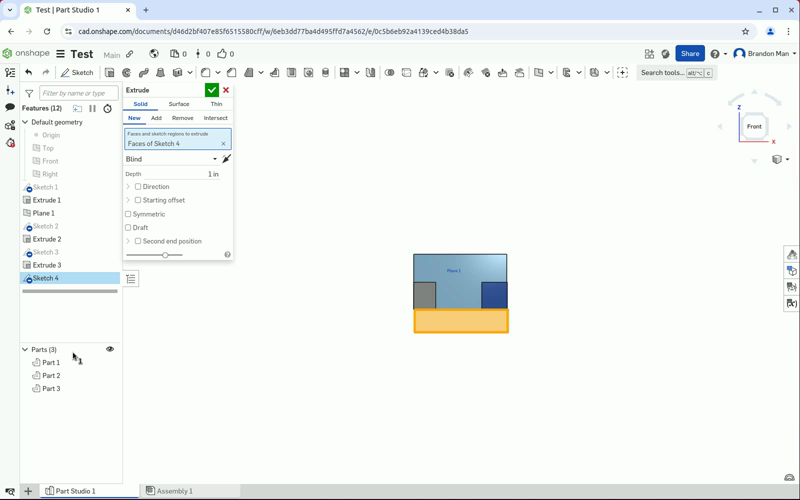
mouse_move(143, 106)
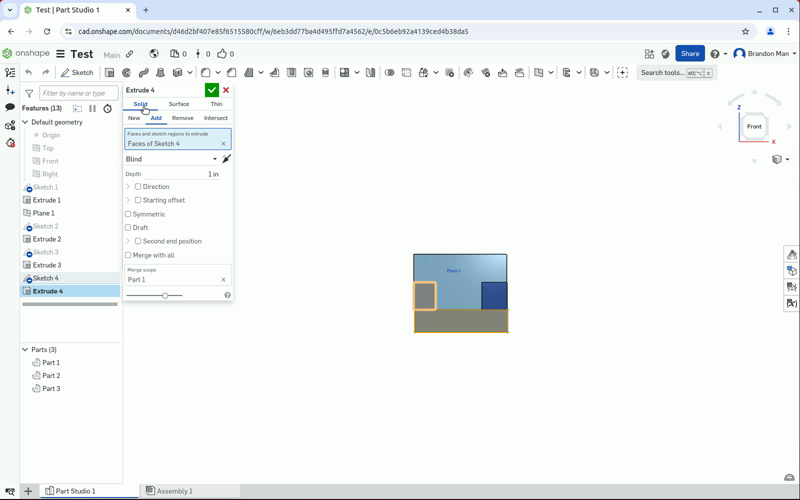
click(143, 106)
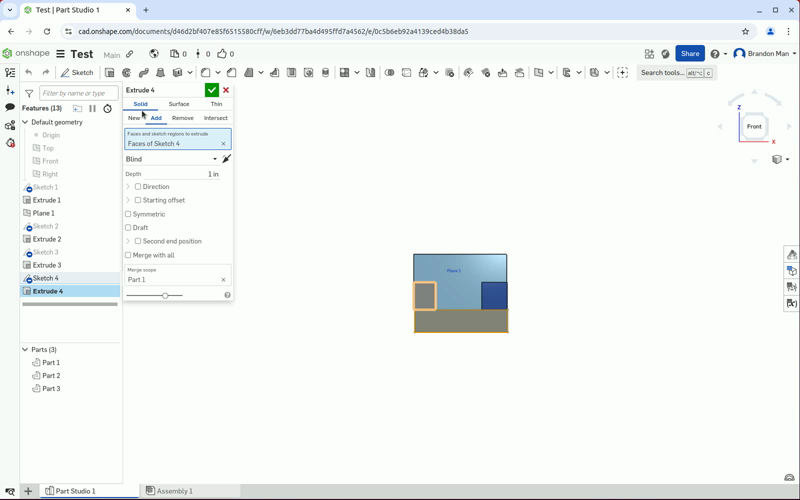
mouse_move(137, 120)
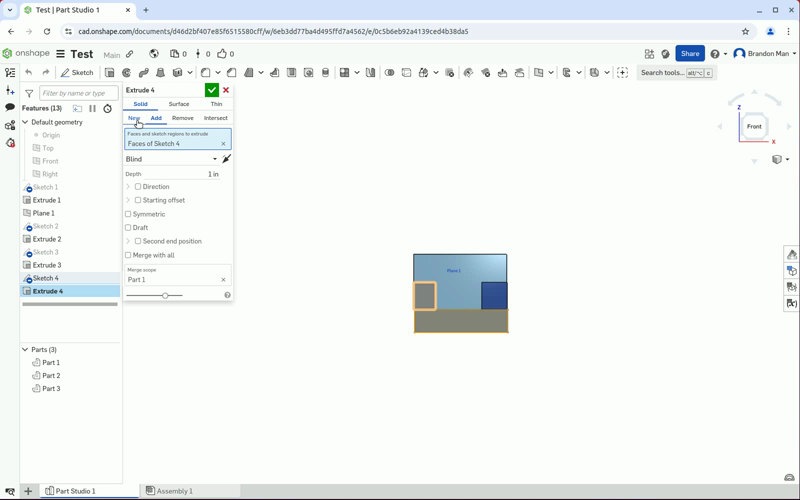
click(137, 120)
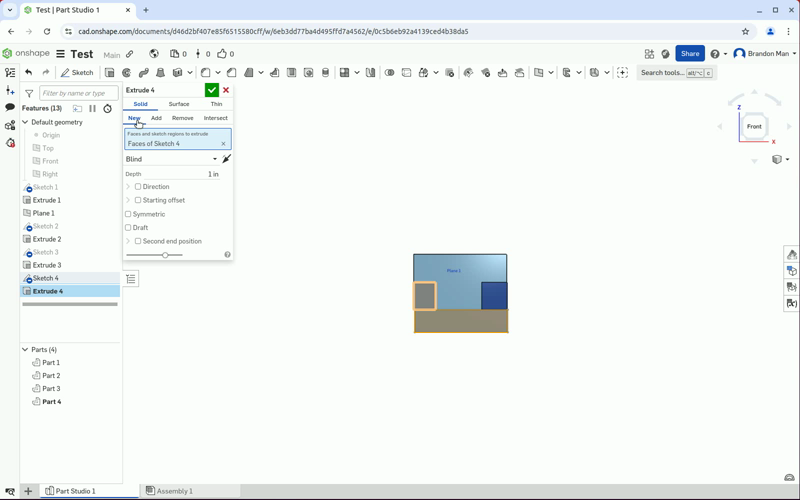
key(tab, 4)
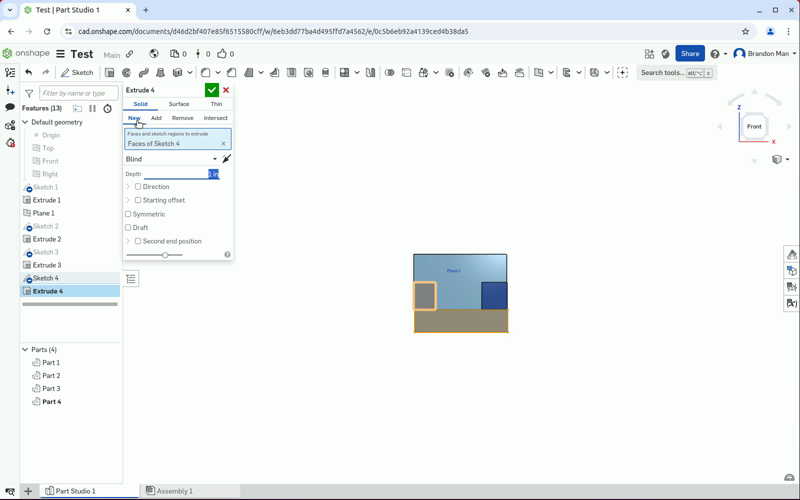
text(23.108)
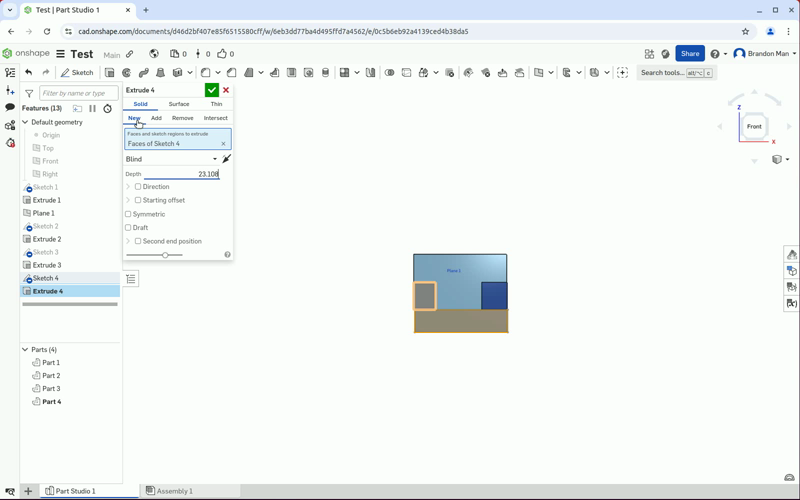
key(enter)
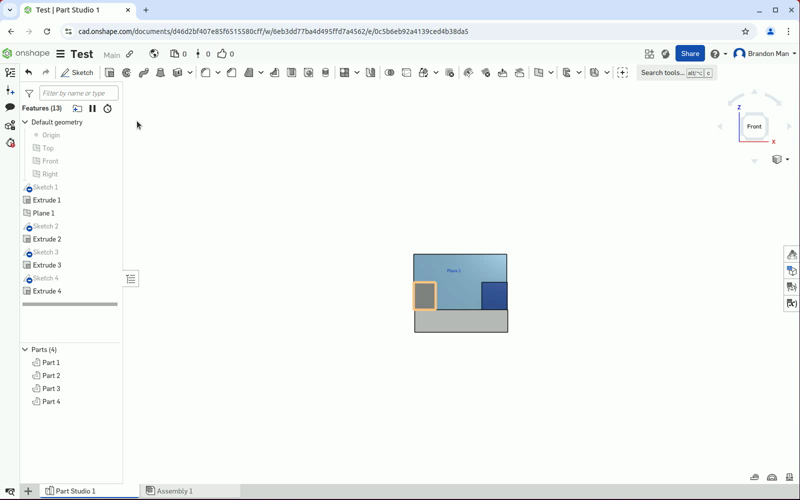
key(shift+h)
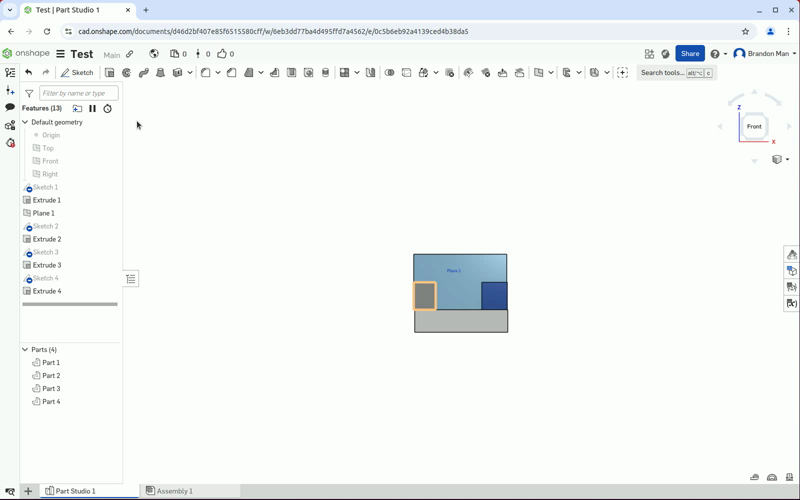
key(shift+h)
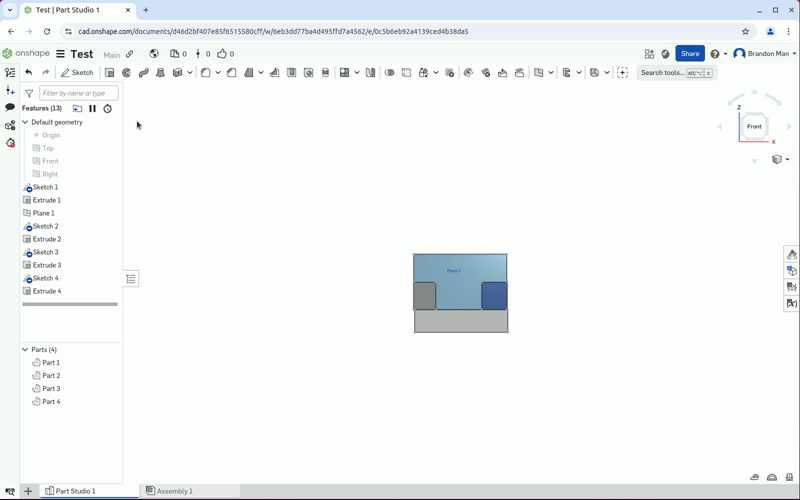
key(shift+7)
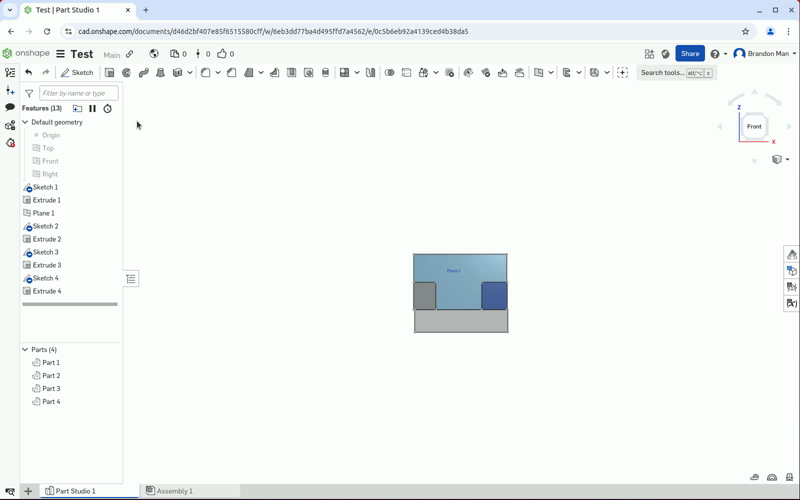
key(left, 2)
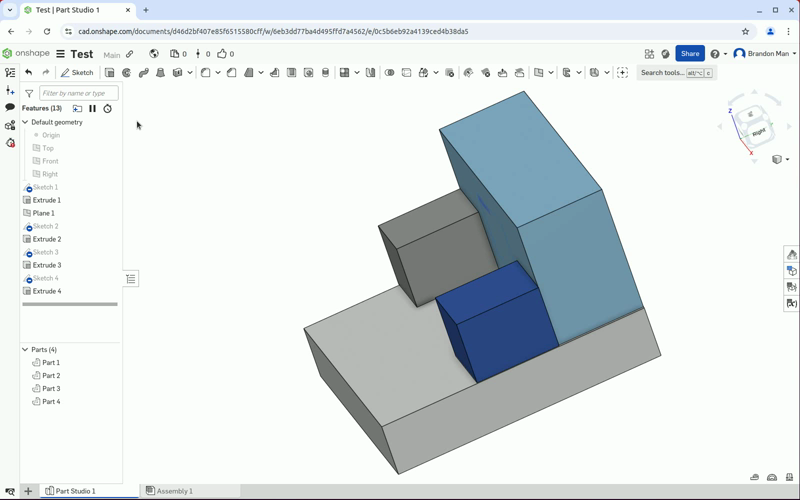
key(down, 2)
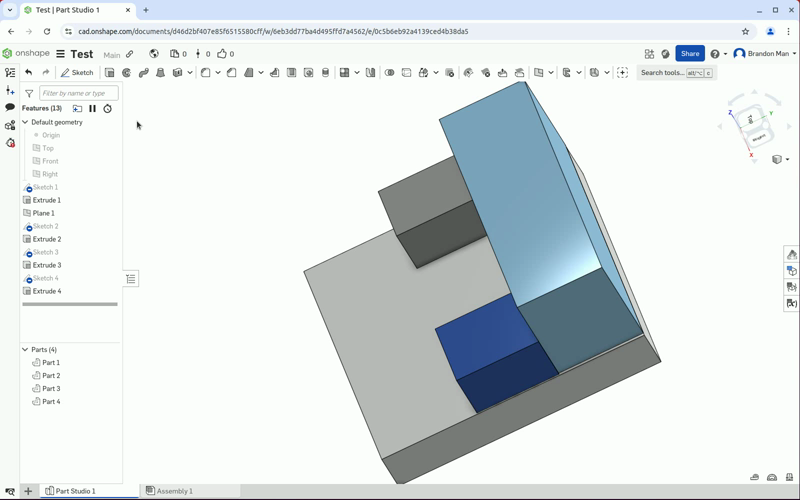
key(up, 2)
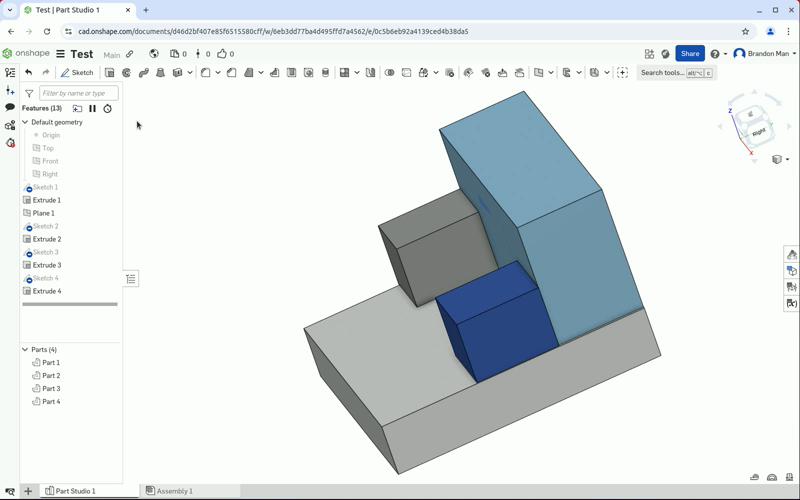
key(right, 2)
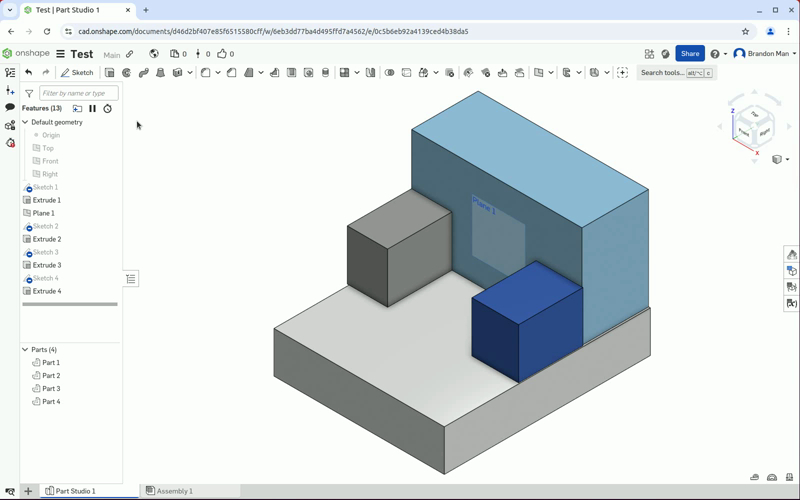
mouse_move(73, 189)
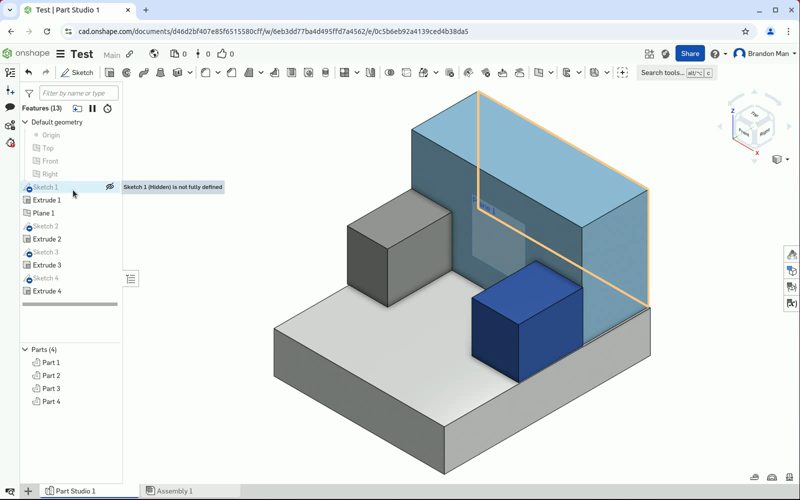
click(73, 189)